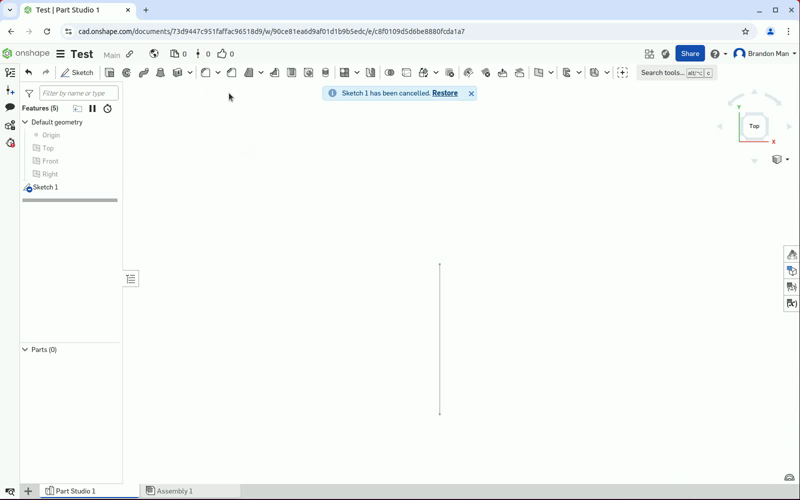
key(shift+h)
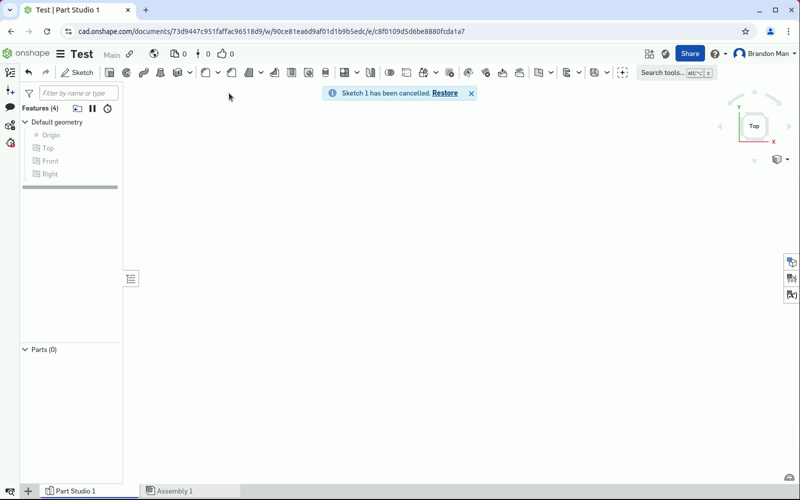
mouse_move(73, 352)
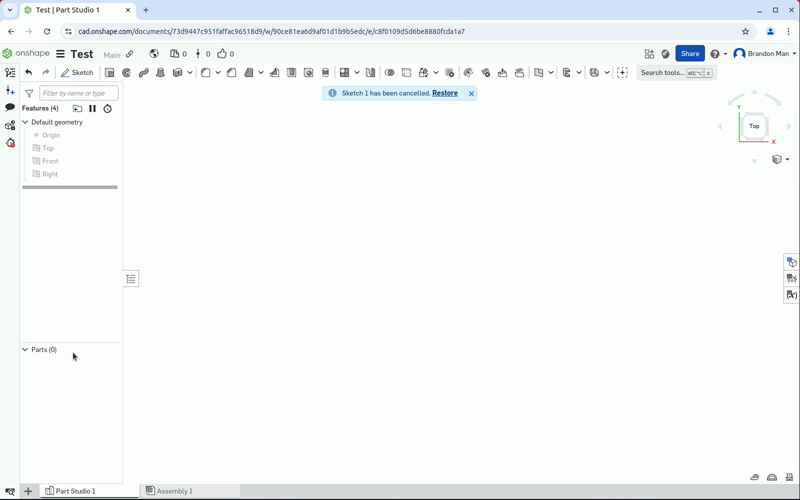
key(y)
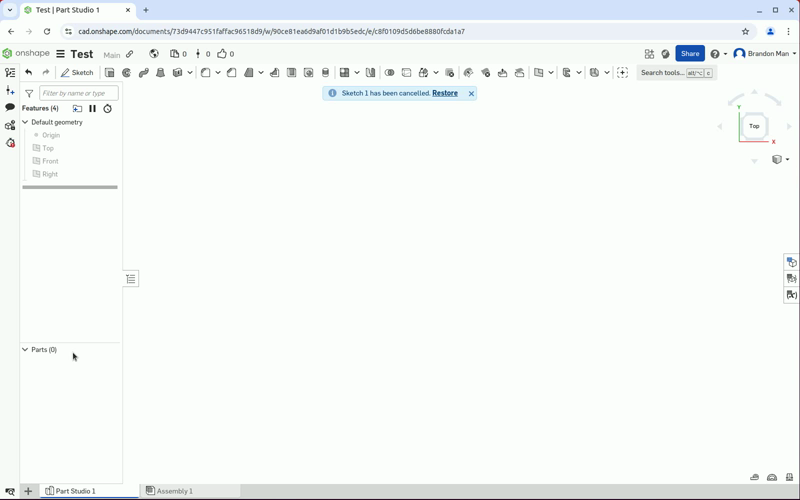
key(shift+p)
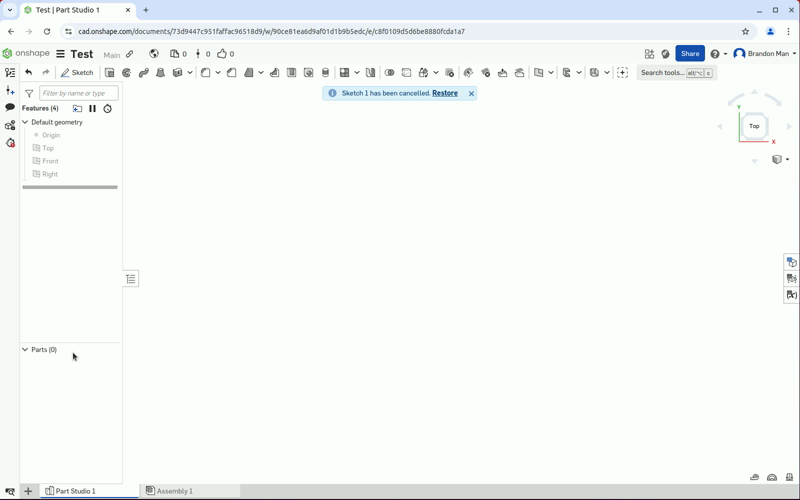
key(space)
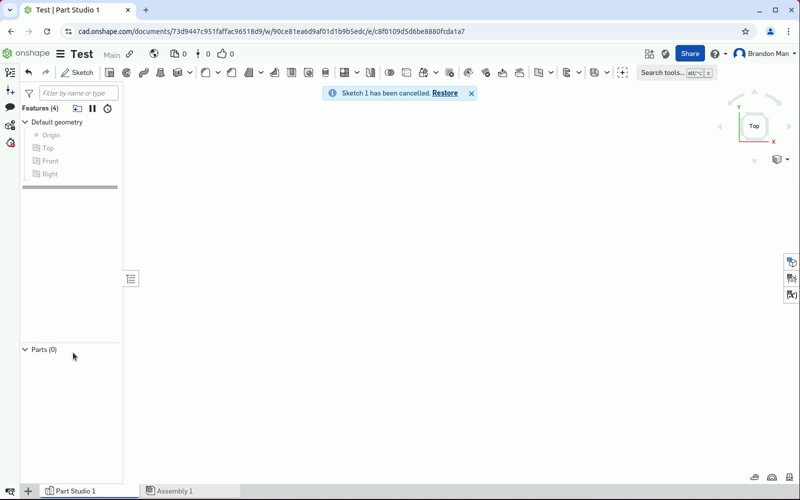
key_down(shift)
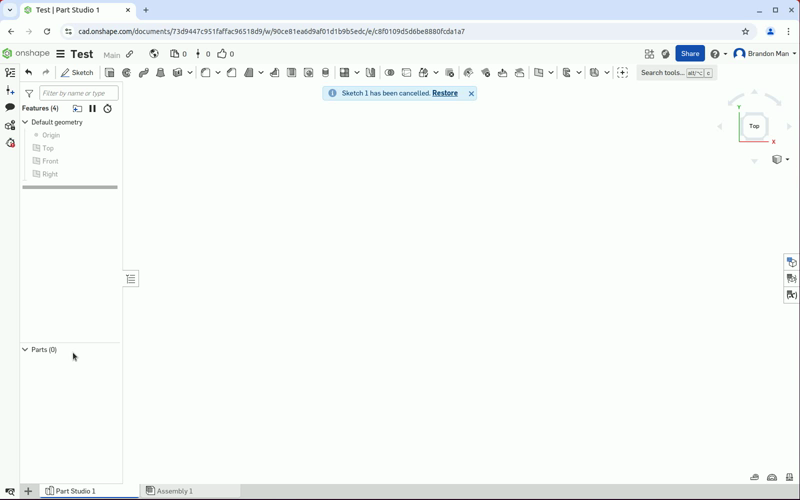
key(up)
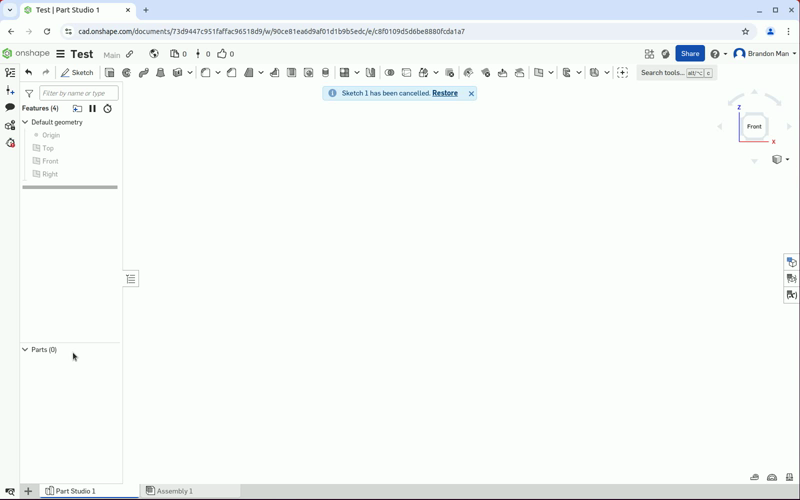
key_up(shift)
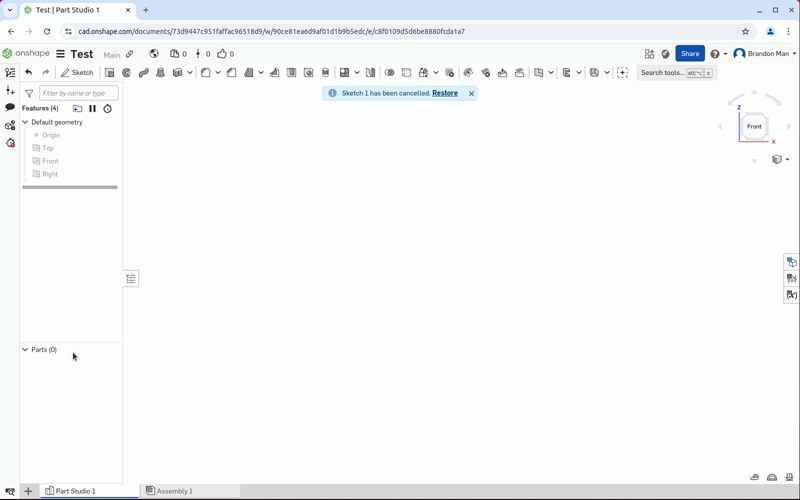
key(space)
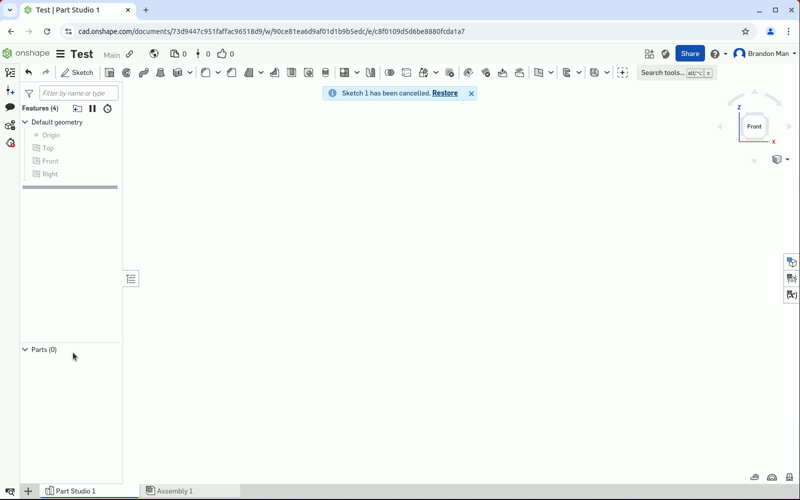
key_down(shift)
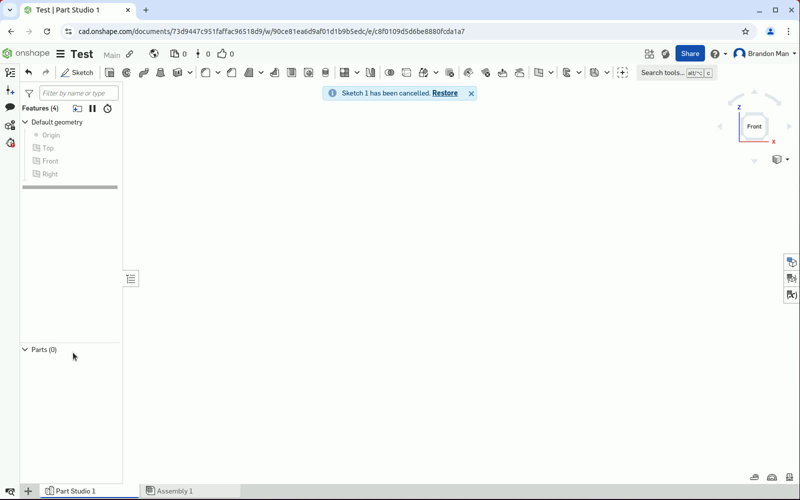
key(left)
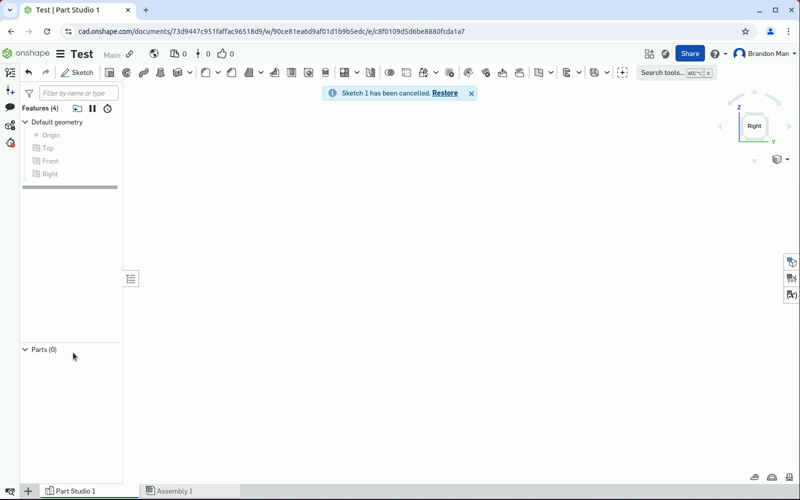
key_up(shift)
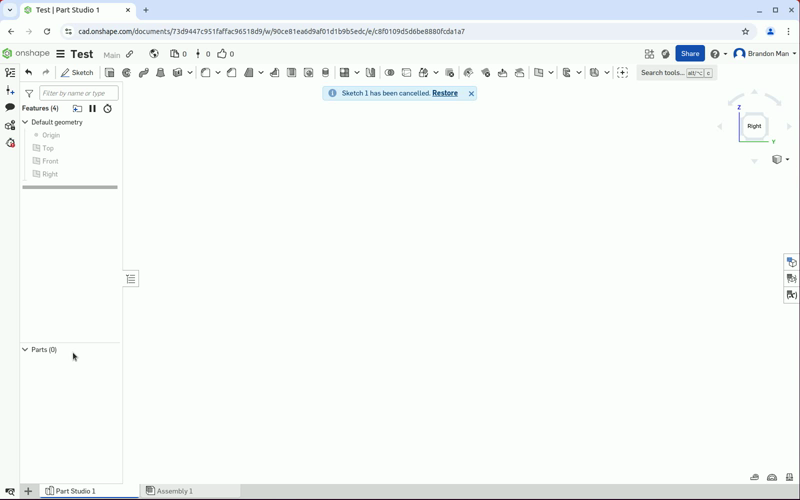
mouse_move(73, 352)
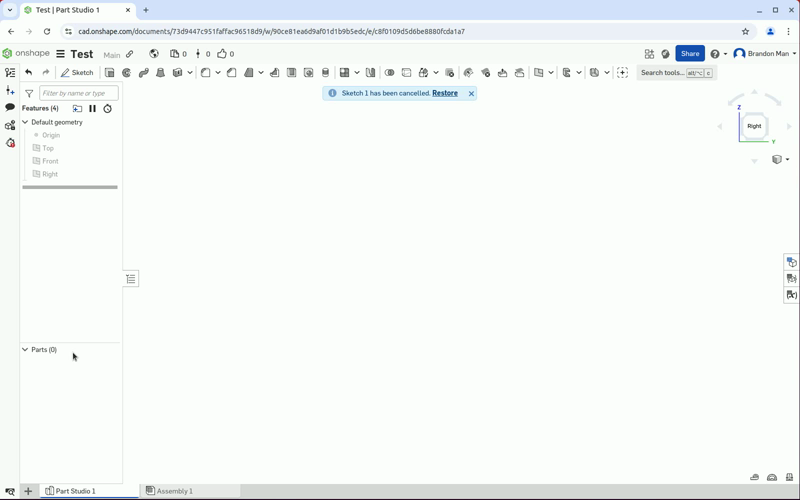
key(shift+y)
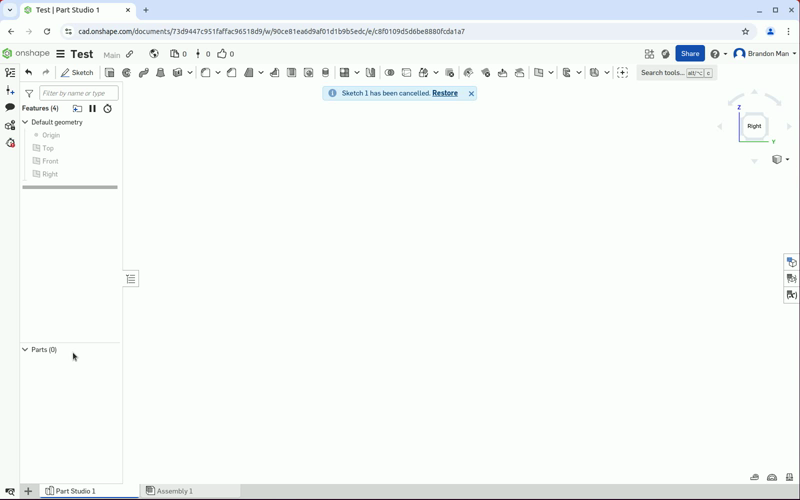
key(shift+s)
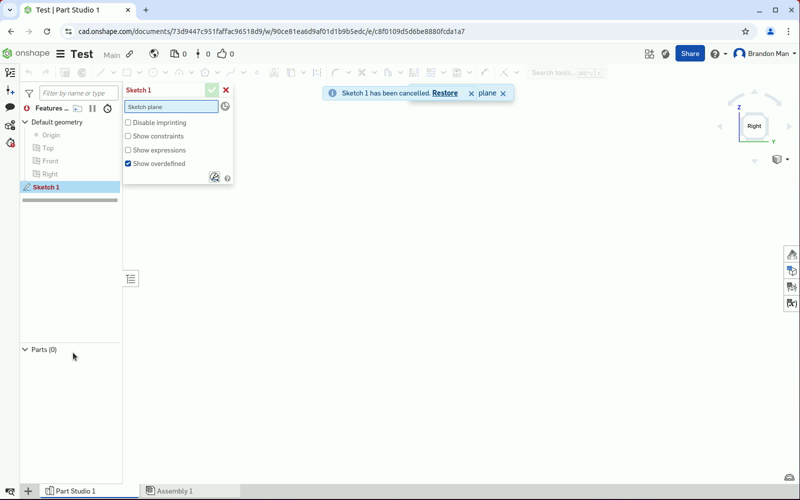
mouse_move(73, 176)
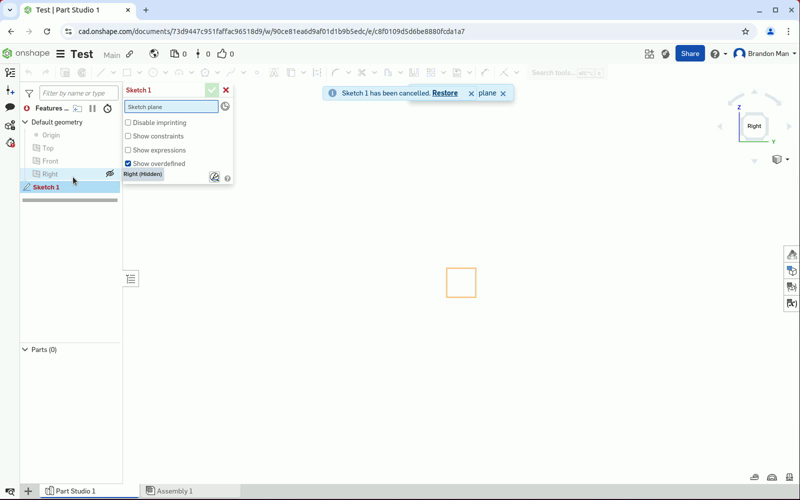
click(73, 176)
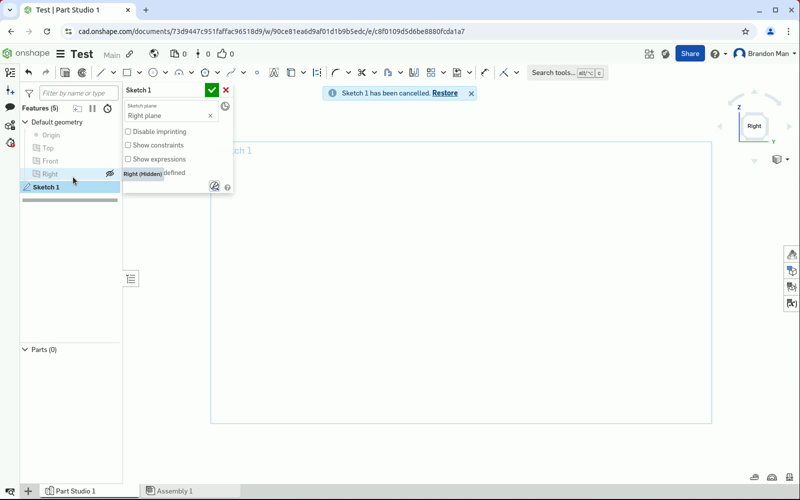
mouse_move(73, 352)
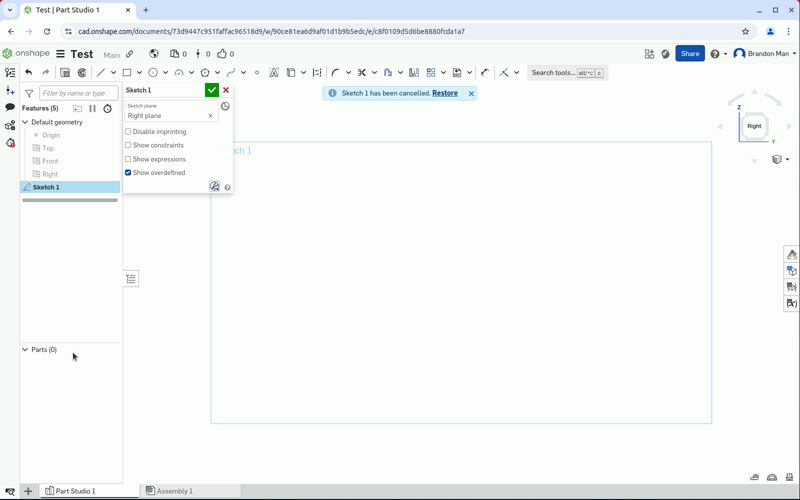
key(y)
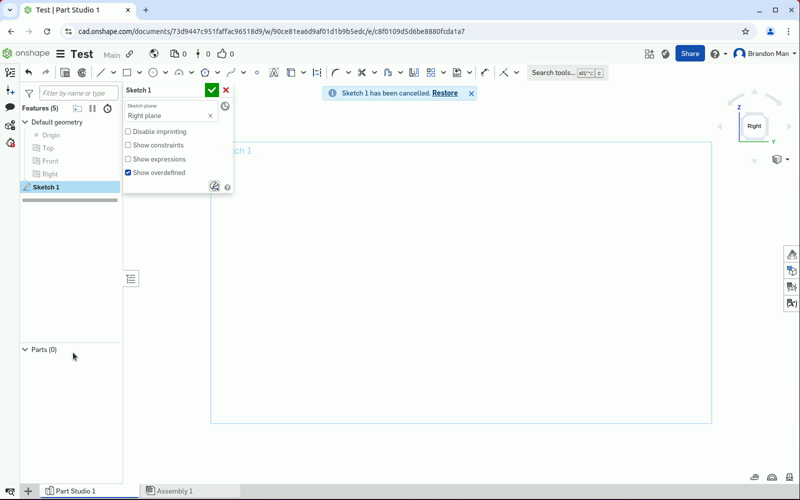
key(l)
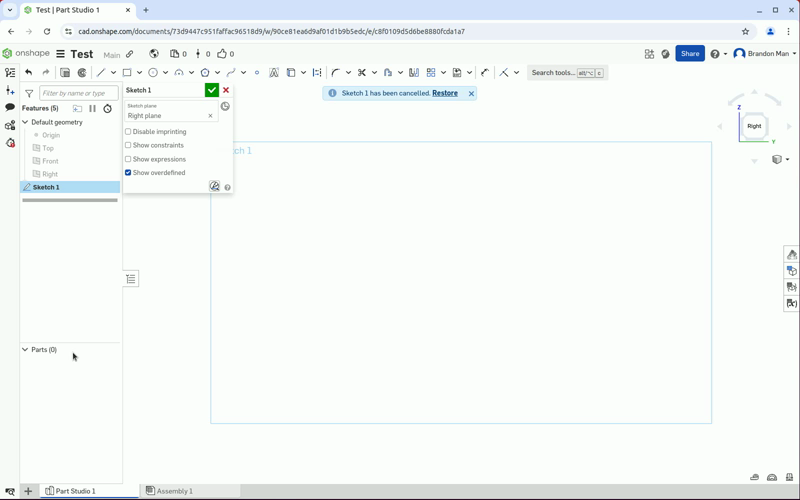
key_down(shift)
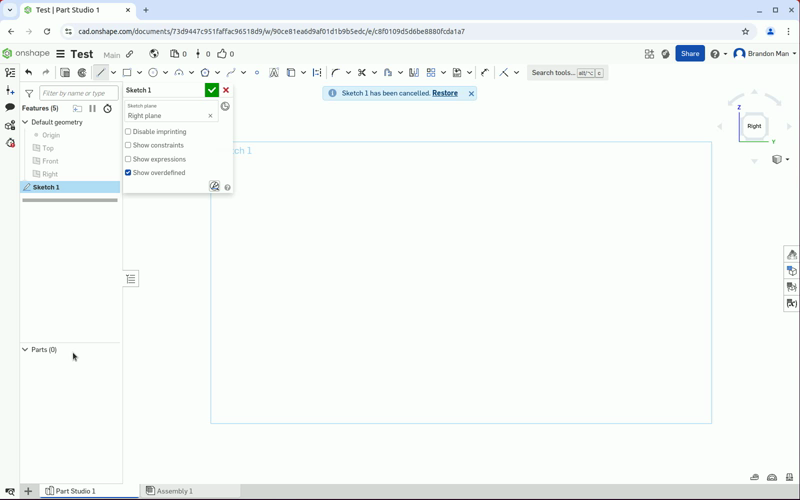
mouse_move(376, 254)
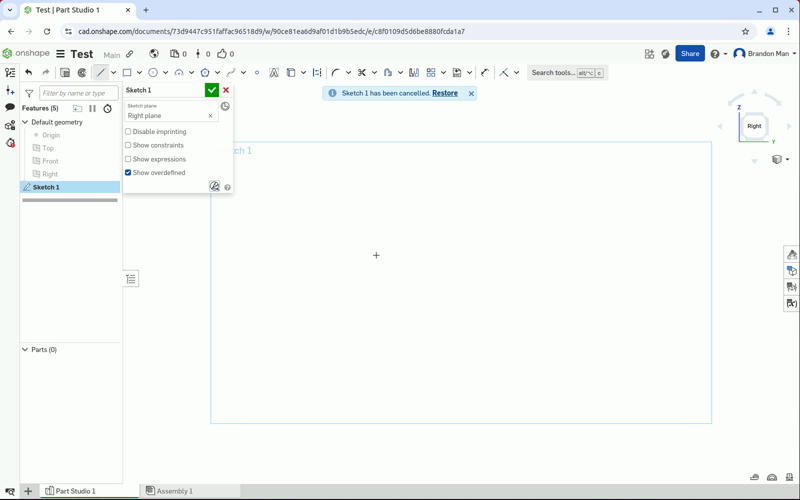
click(376, 254)
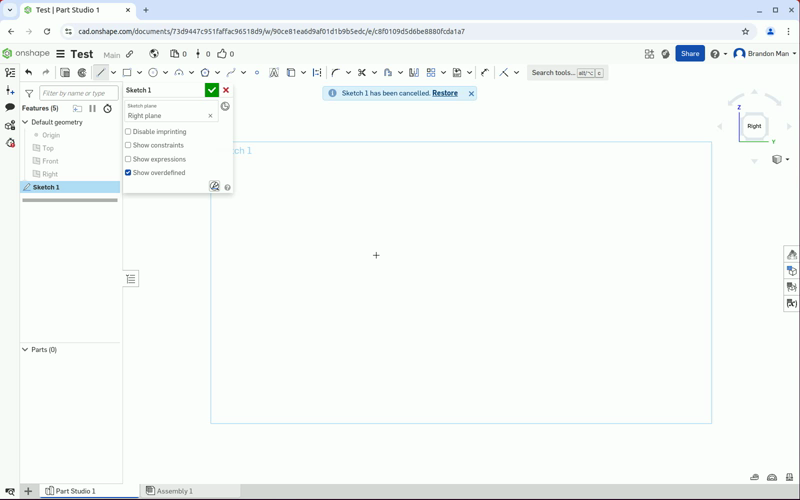
key_up(shift)
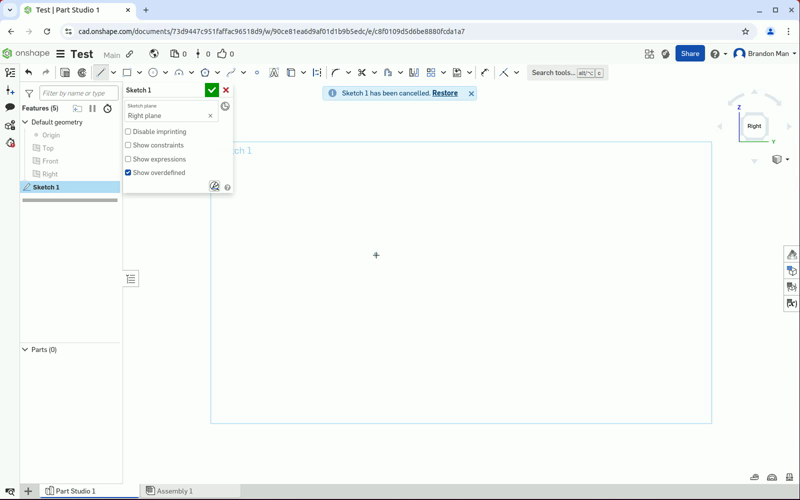
key_down(shift)
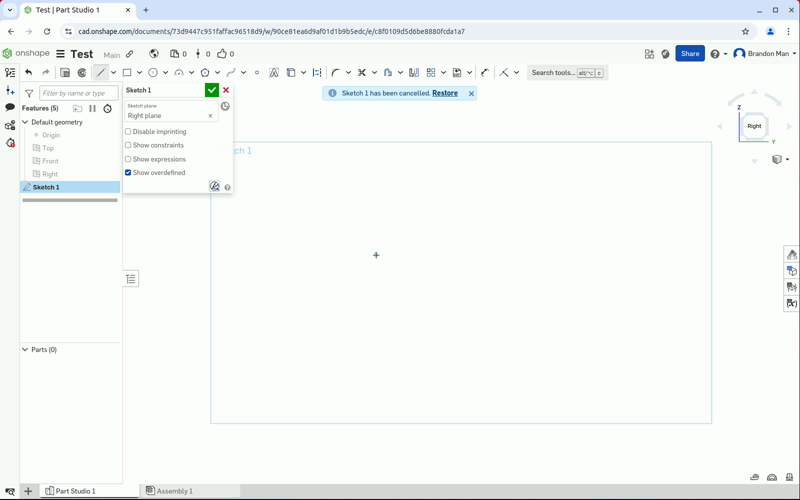
mouse_move(443, 254)
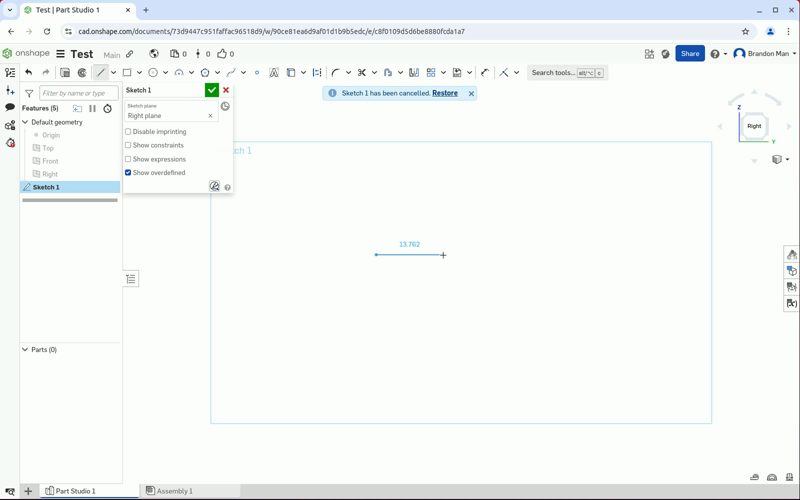
click(443, 254)
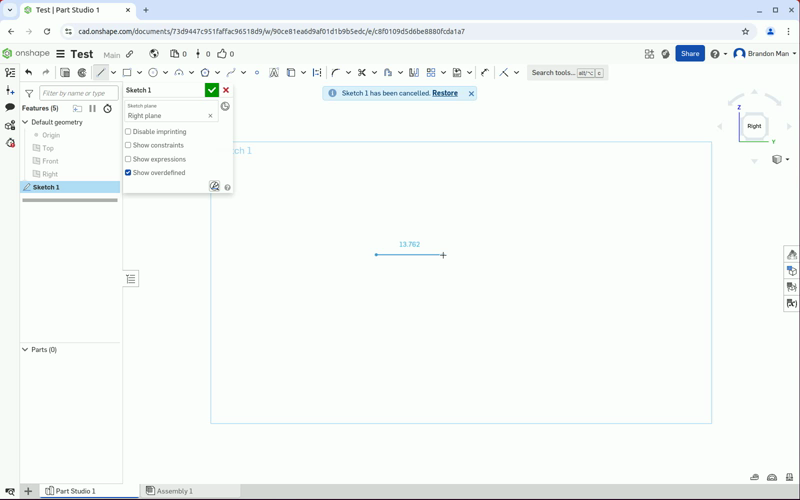
key_up(shift)
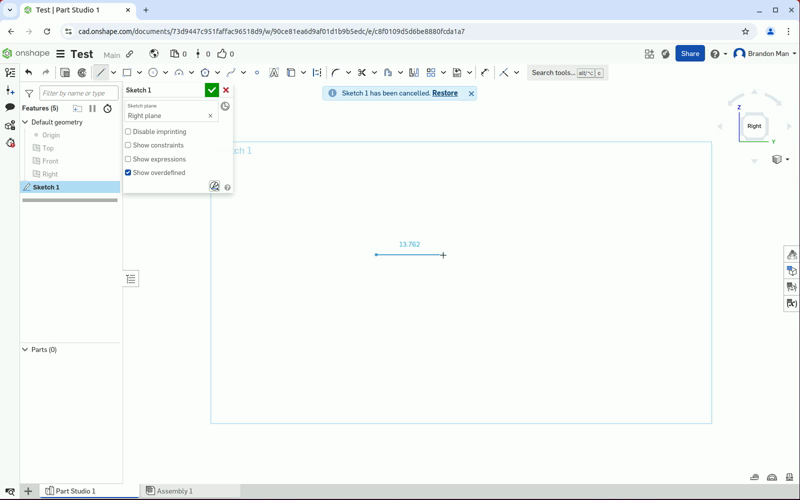
key_down(shift)
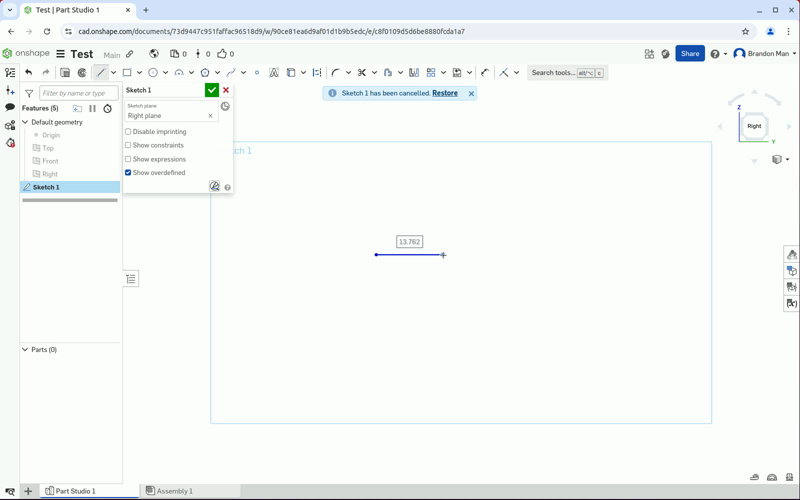
mouse_move(473, 254)
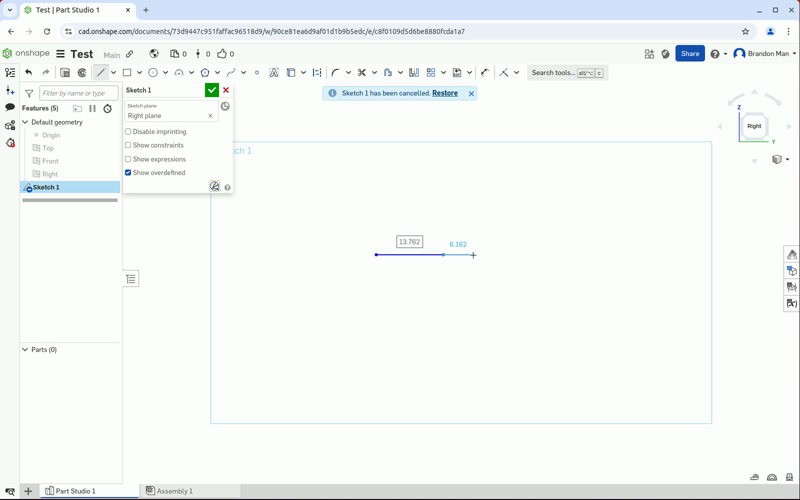
mouse_move(443, 267)
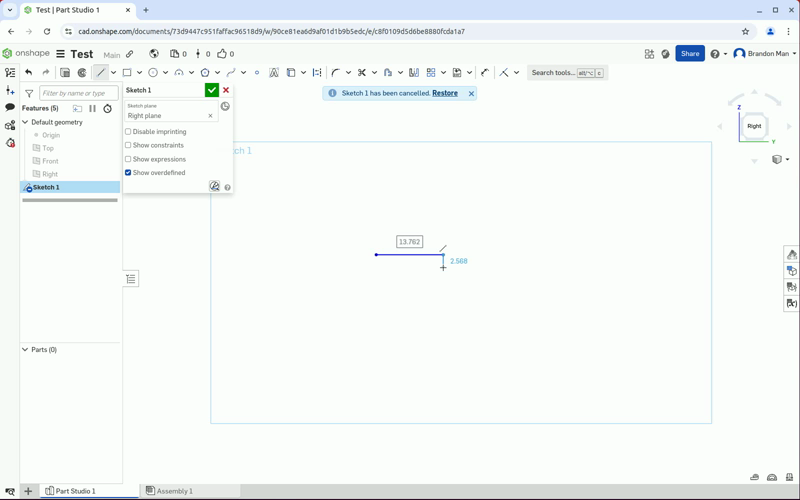
click(443, 267)
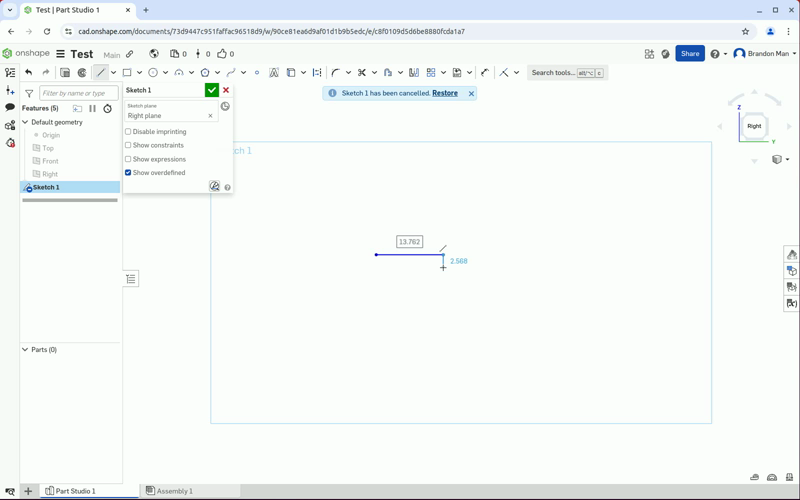
key_up(shift)
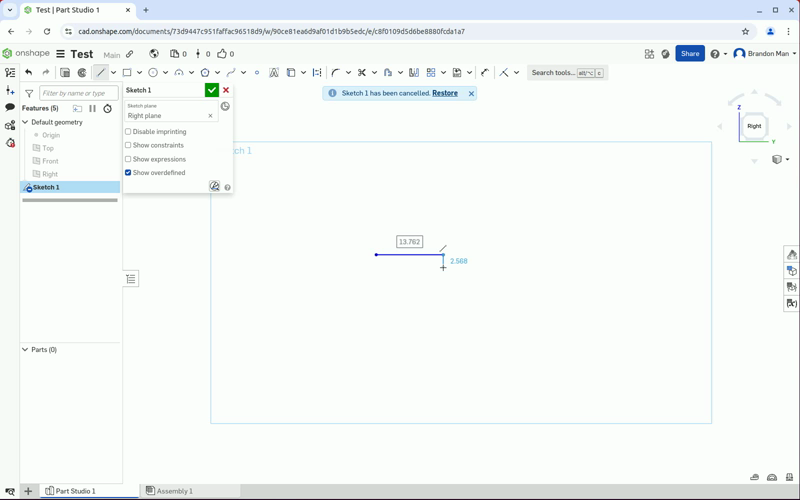
key_down(shift)
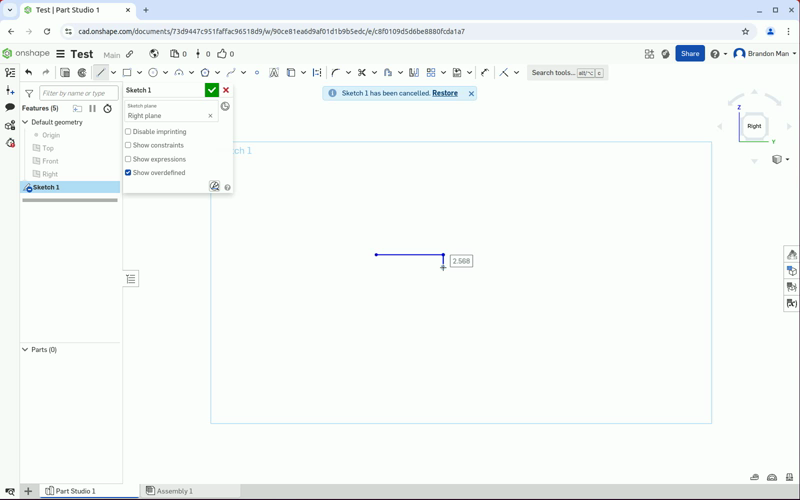
mouse_move(473, 267)
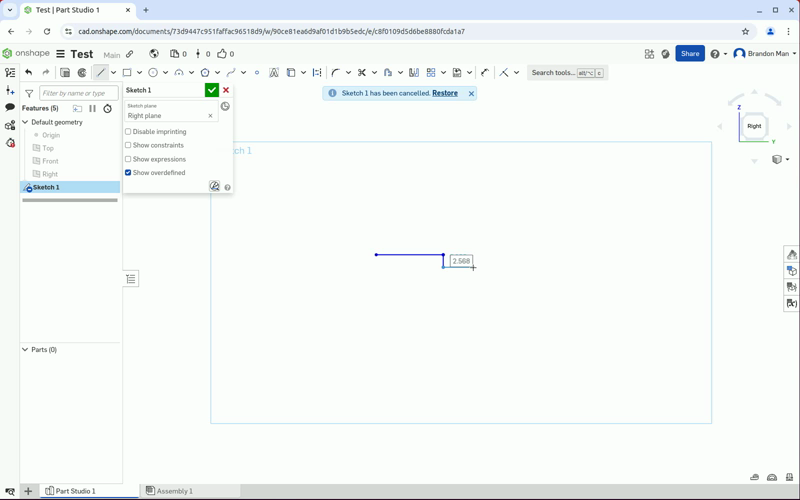
mouse_move(418, 267)
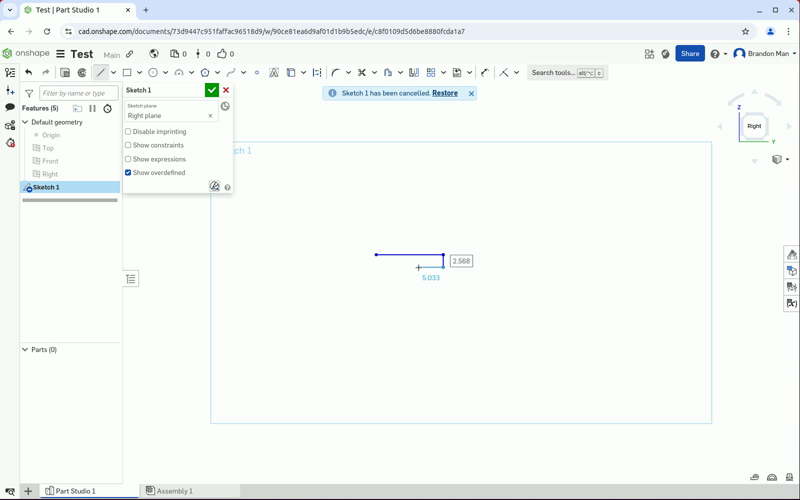
click(418, 267)
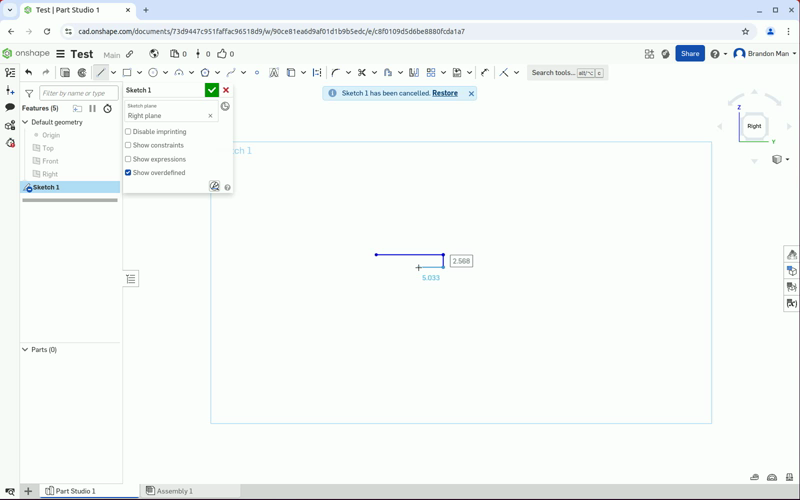
key_up(shift)
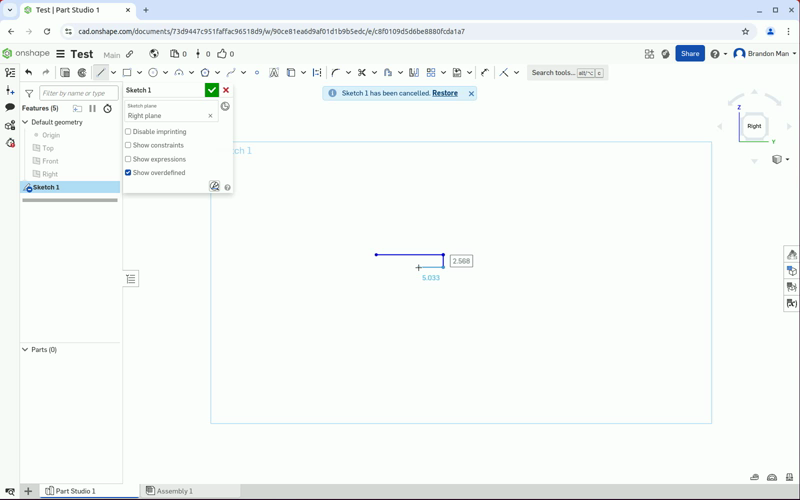
key_down(shift)
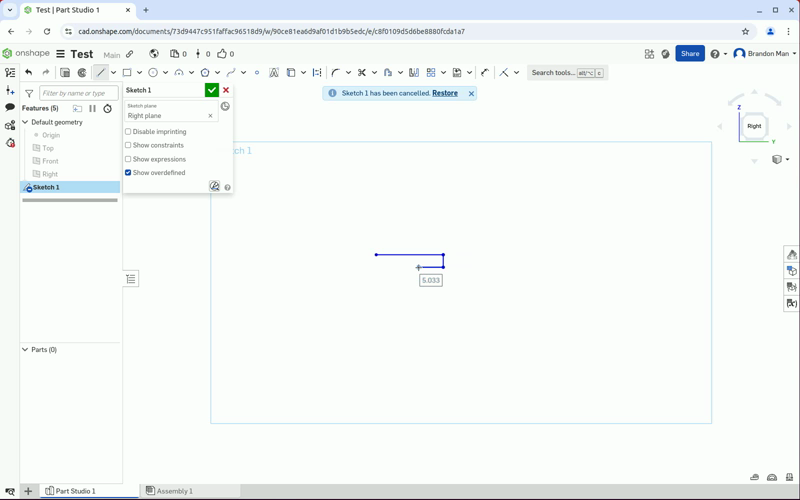
mouse_move(448, 267)
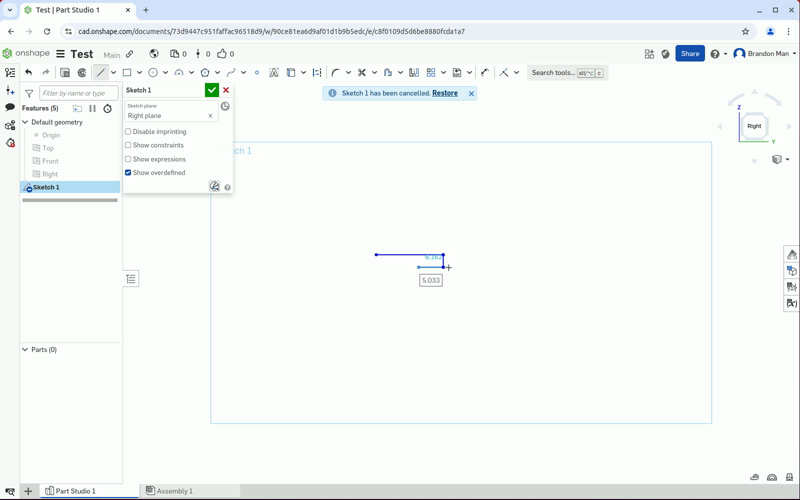
mouse_move(418, 282)
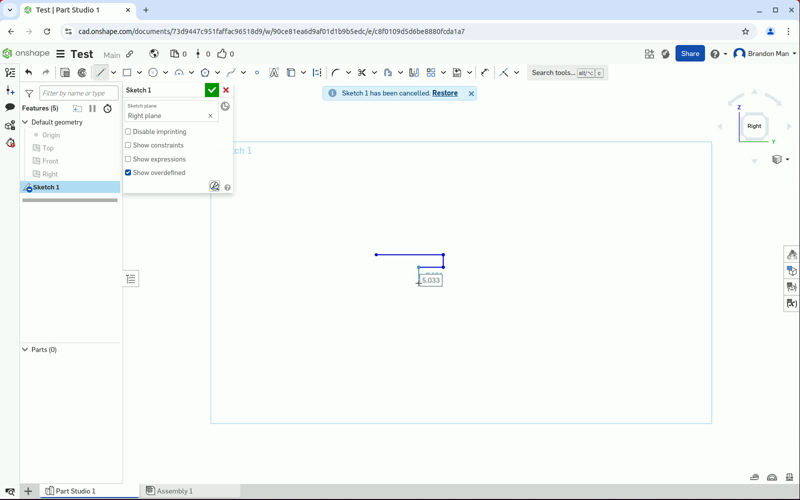
click(418, 282)
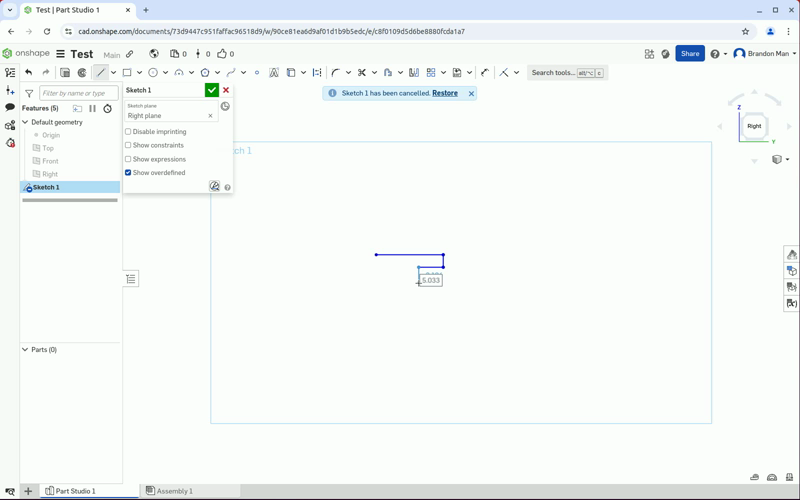
key_up(shift)
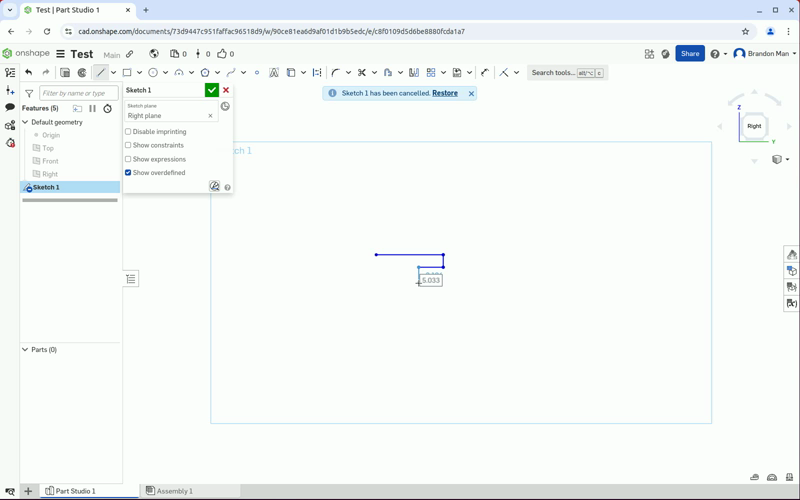
key_down(shift)
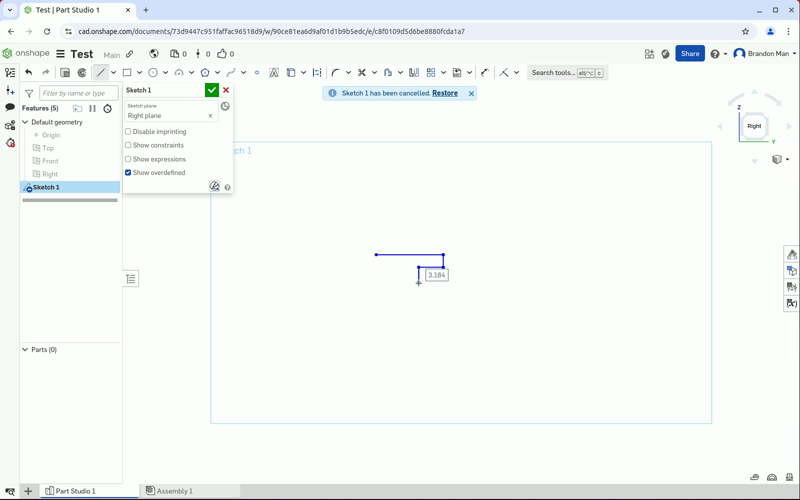
mouse_move(501, 282)
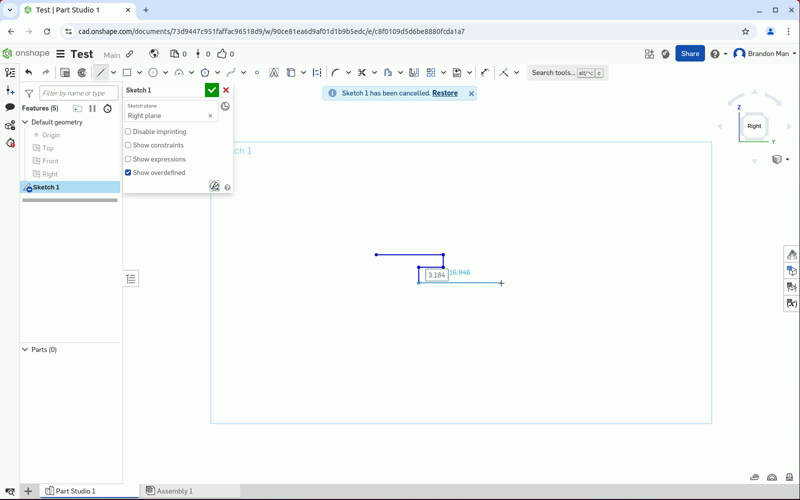
click(501, 282)
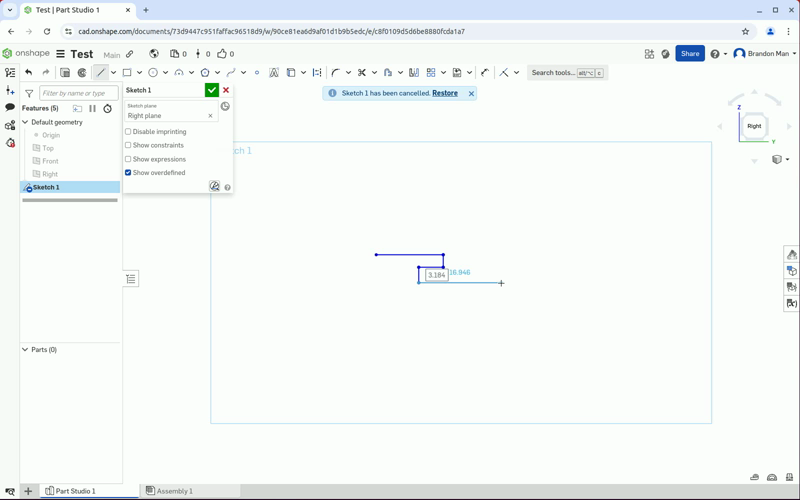
key_up(shift)
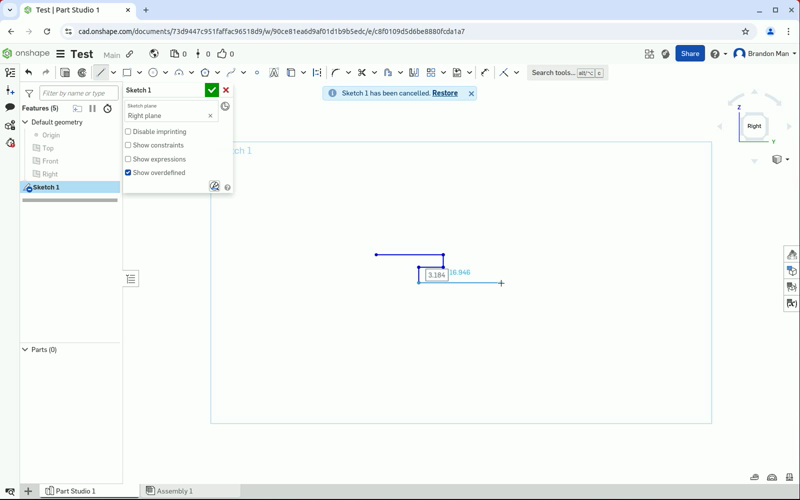
key_down(shift)
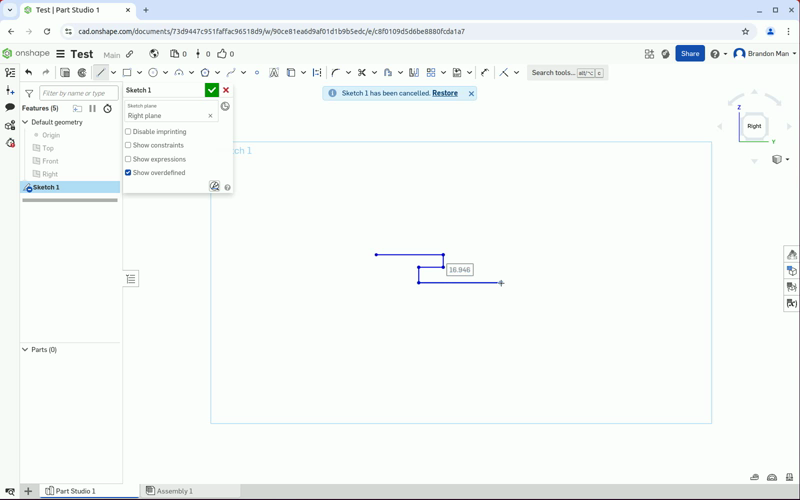
mouse_move(531, 282)
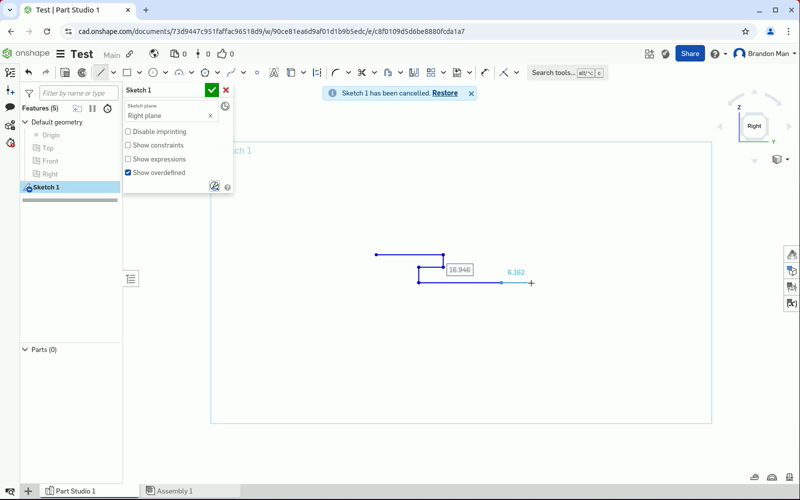
mouse_move(501, 267)
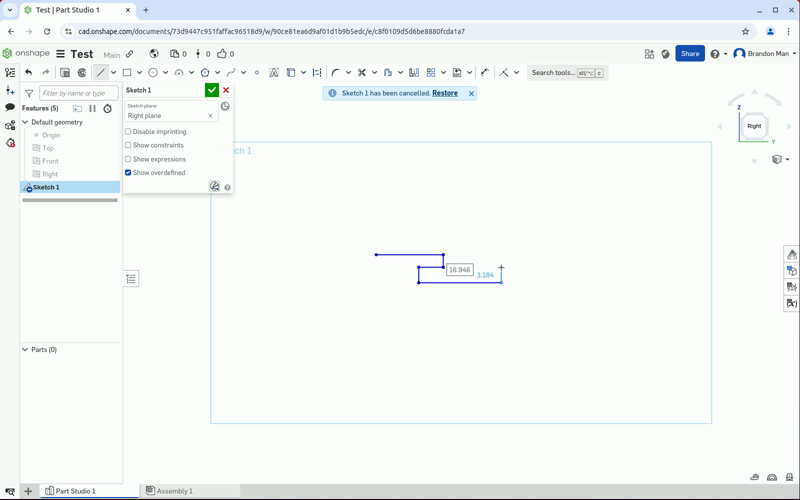
click(501, 267)
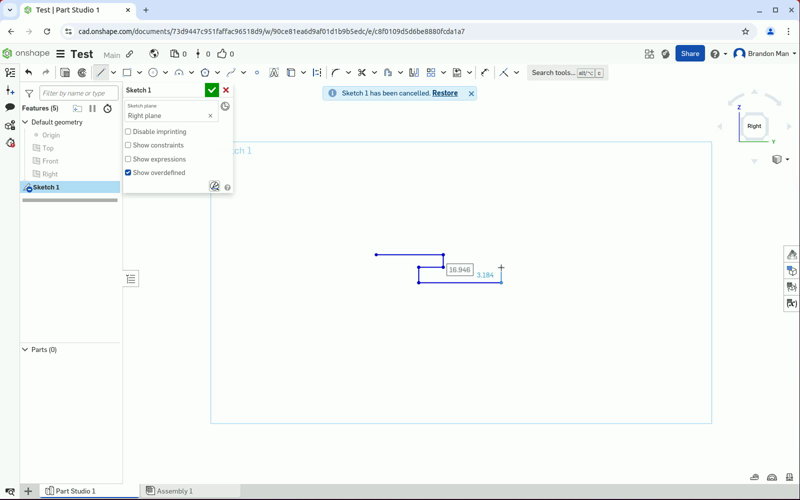
key_up(shift)
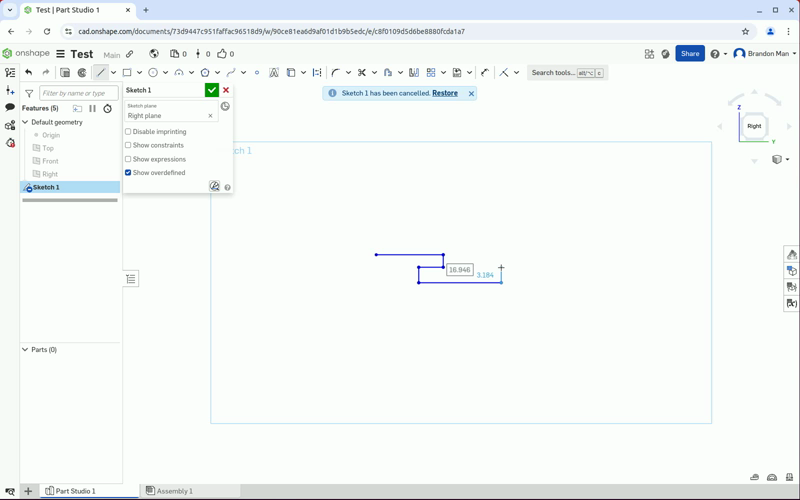
key_down(shift)
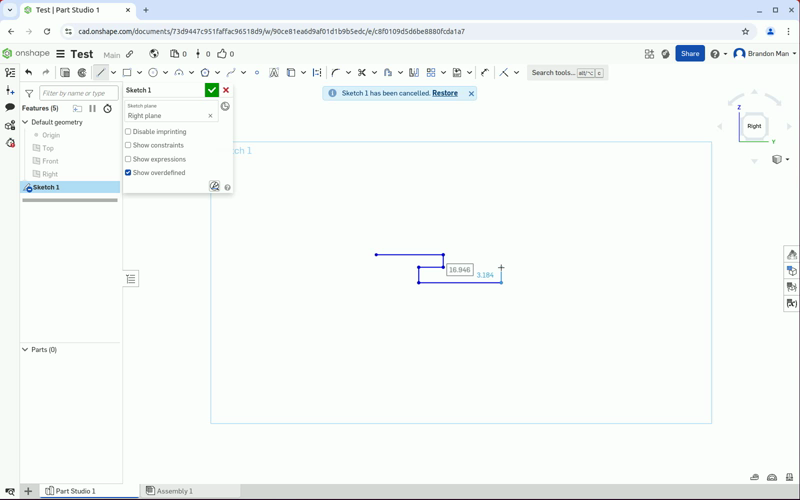
mouse_move(531, 267)
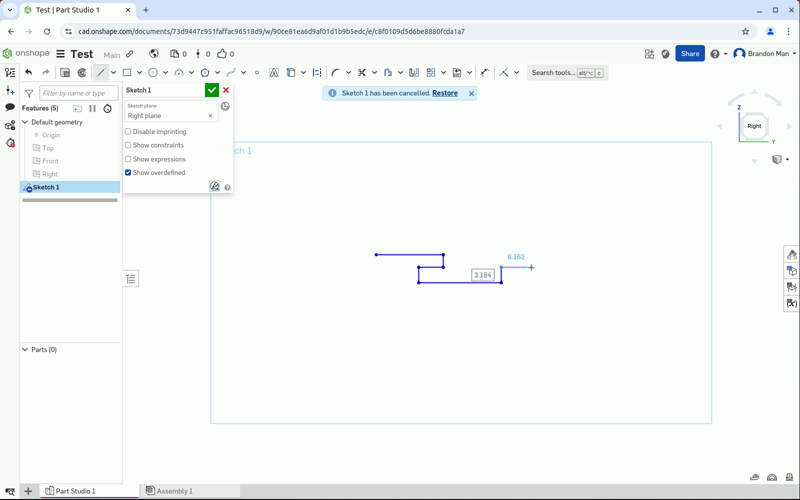
mouse_move(476, 267)
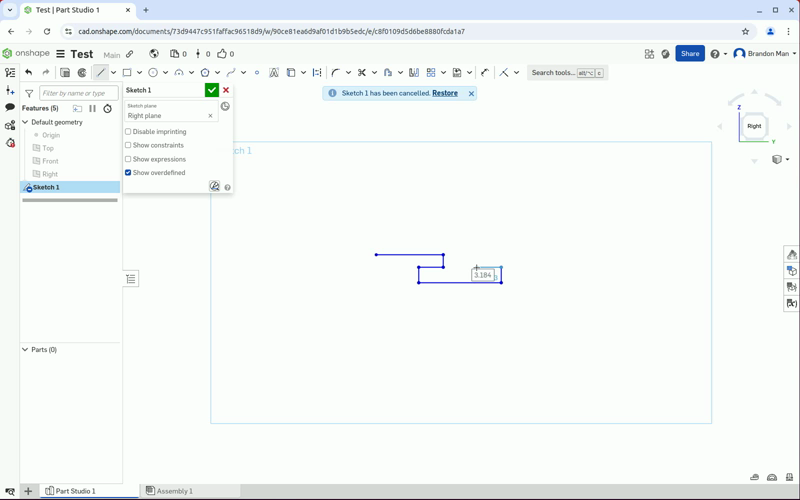
click(476, 267)
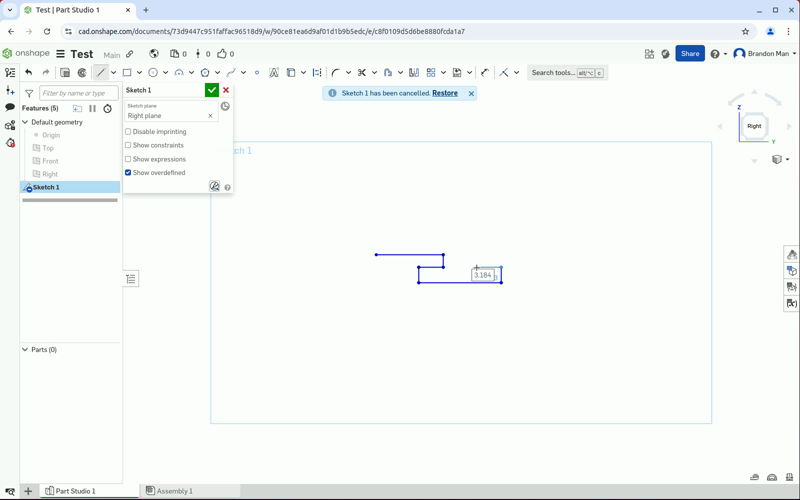
key_up(shift)
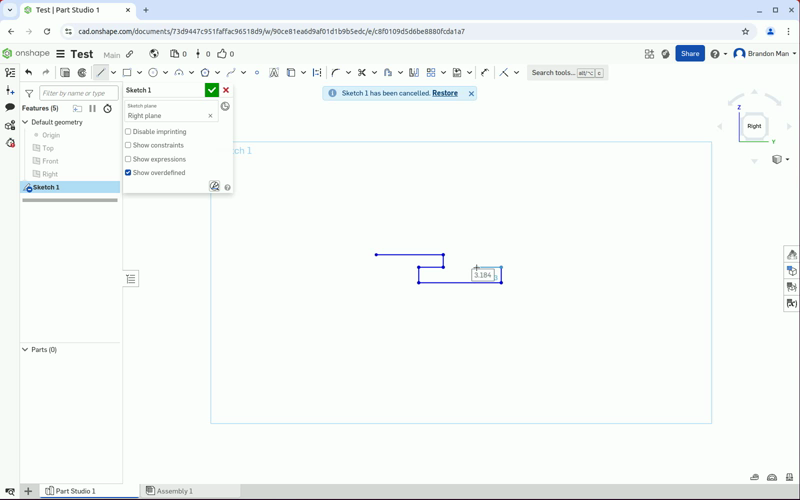
key_down(shift)
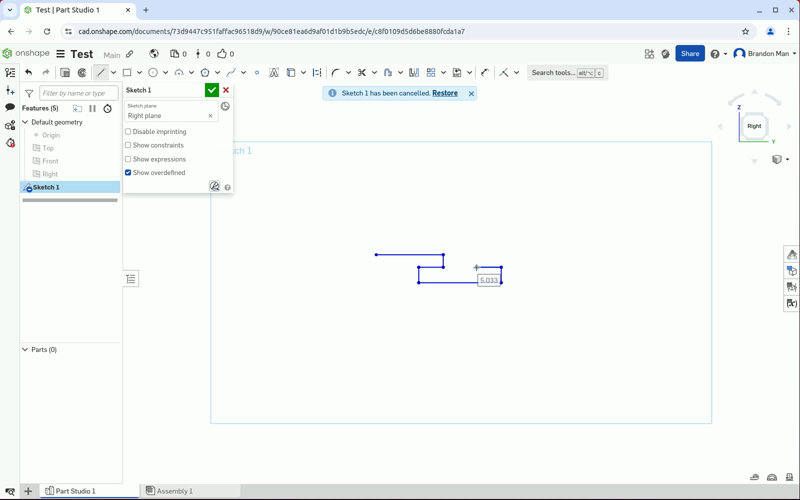
mouse_move(506, 267)
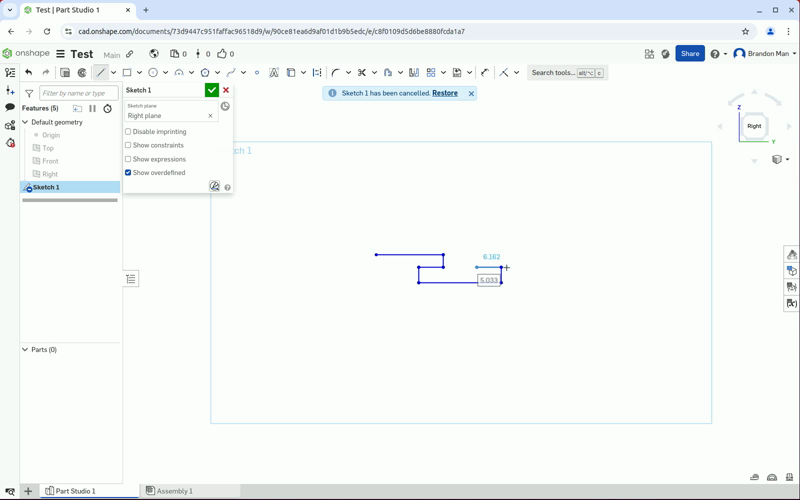
mouse_move(476, 254)
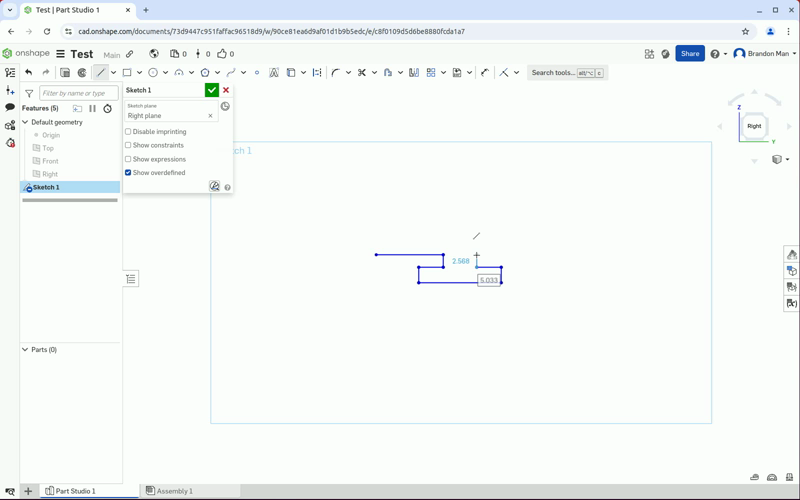
click(476, 254)
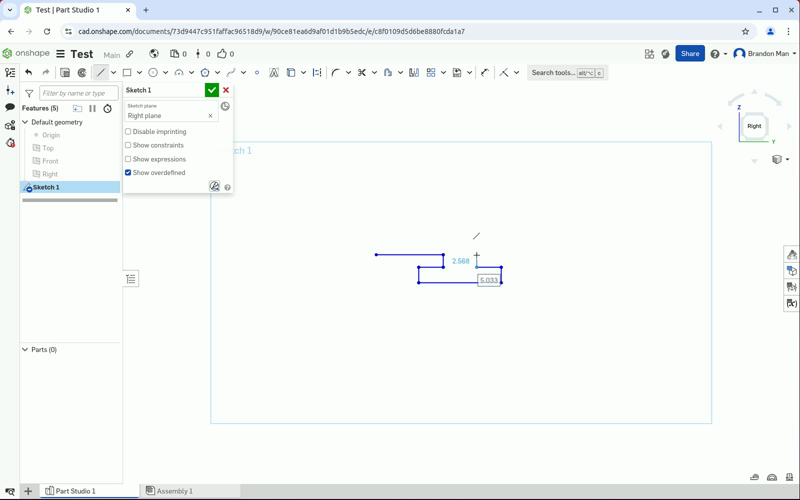
key_up(shift)
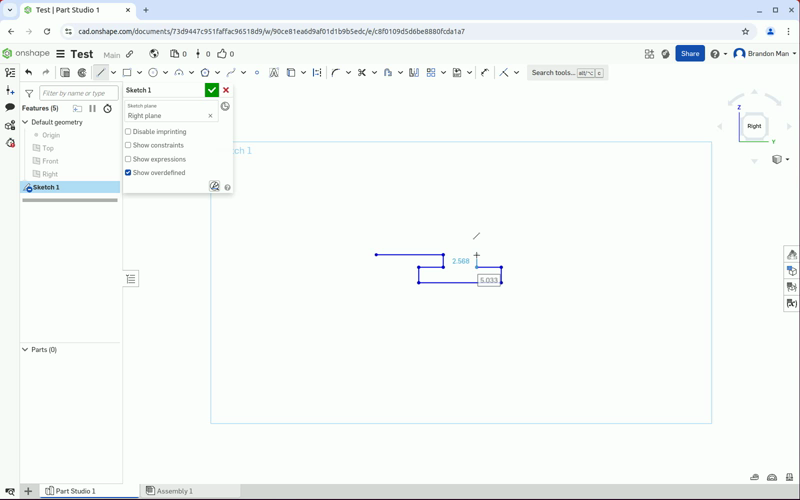
key_down(shift)
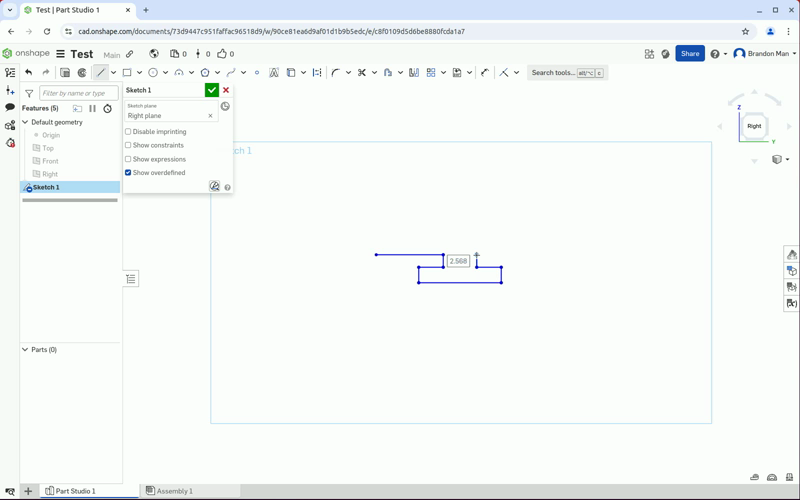
mouse_move(543, 254)
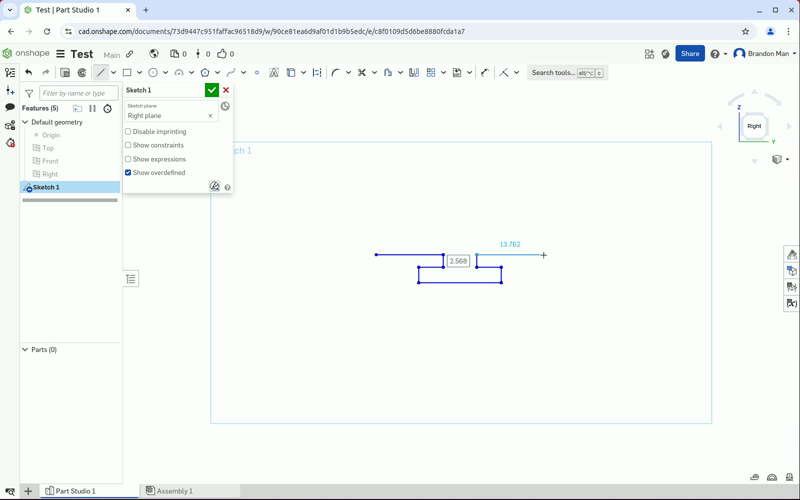
click(543, 254)
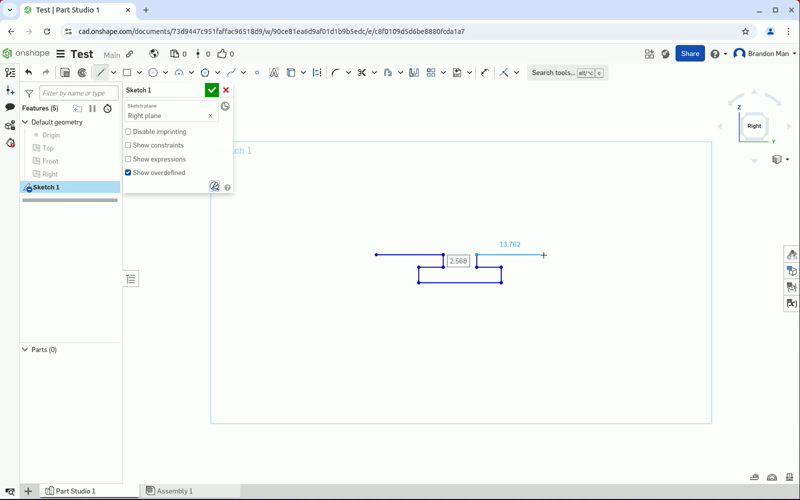
key_up(shift)
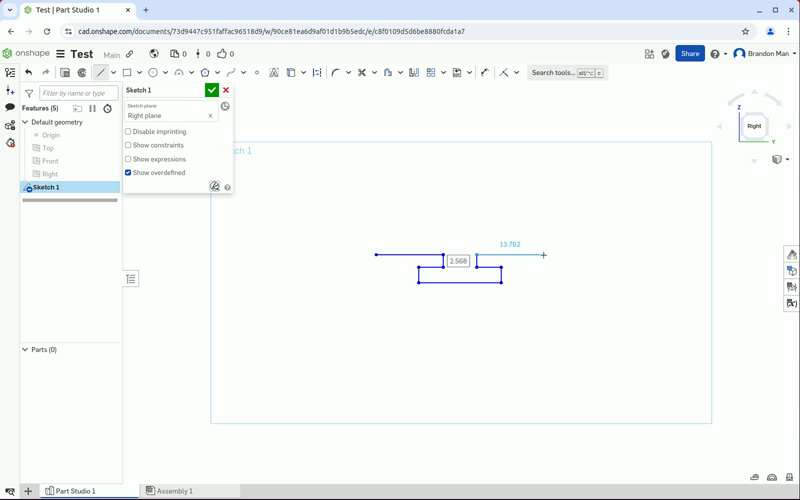
key_down(shift)
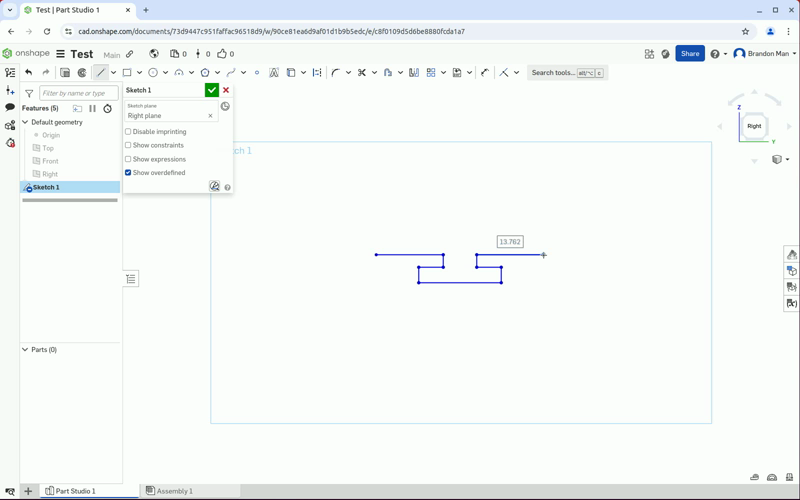
mouse_move(543, 170)
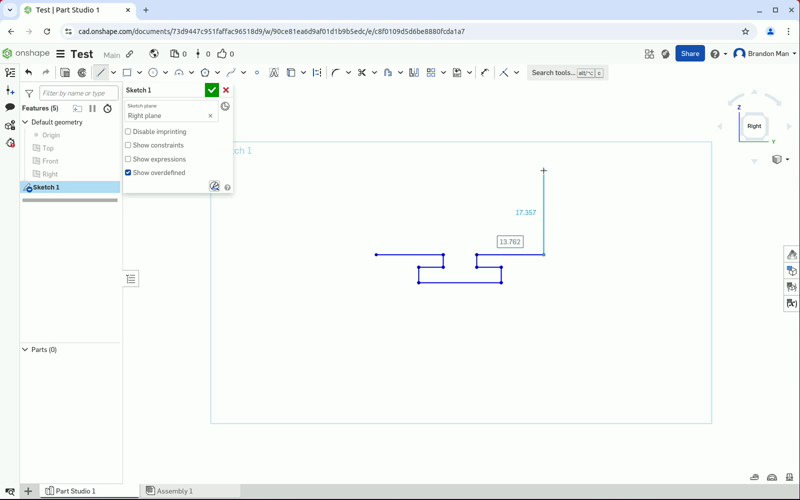
click(543, 170)
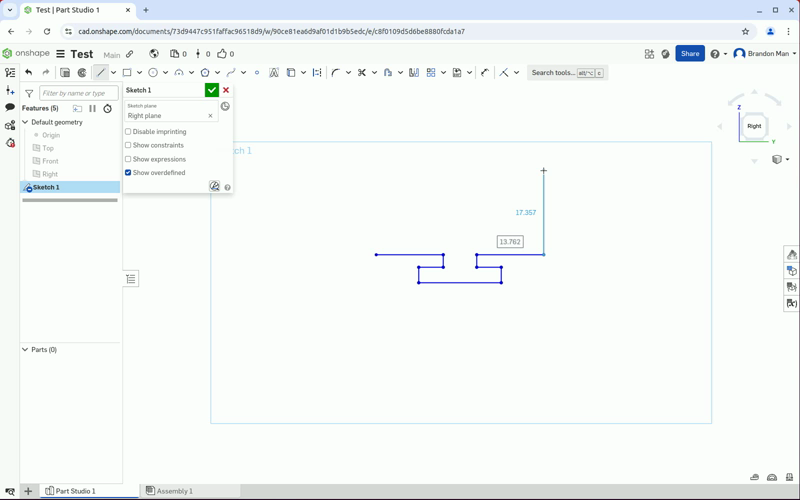
key_up(shift)
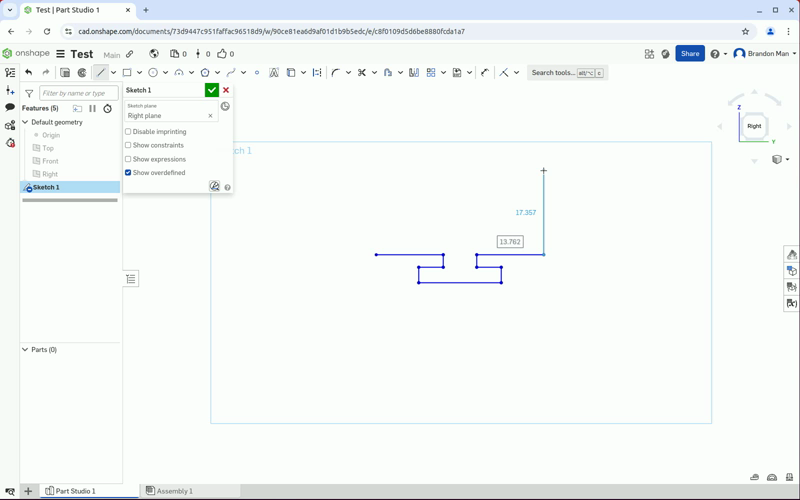
key_down(shift)
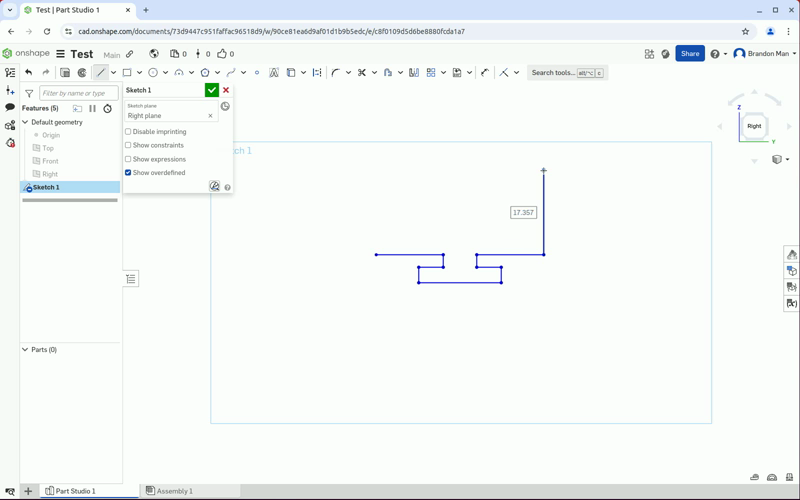
mouse_move(376, 170)
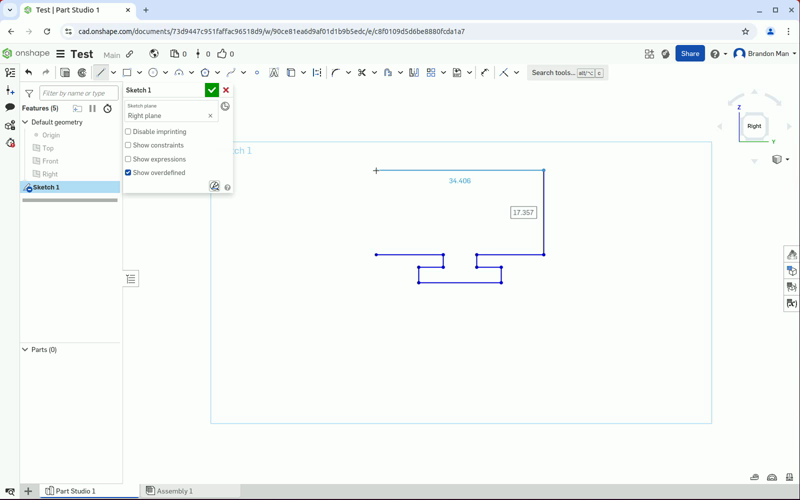
click(376, 170)
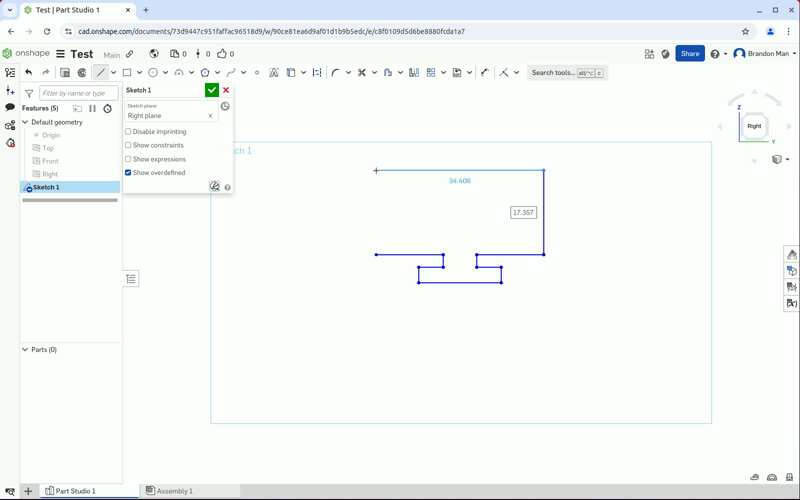
key_up(shift)
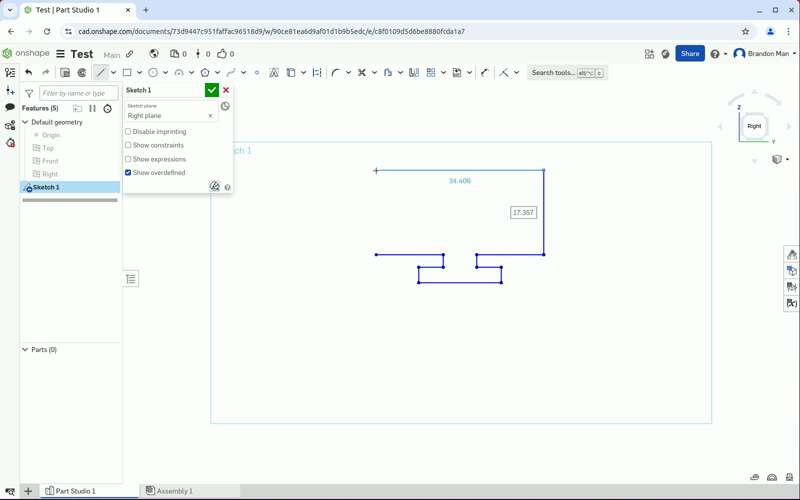
key_down(shift)
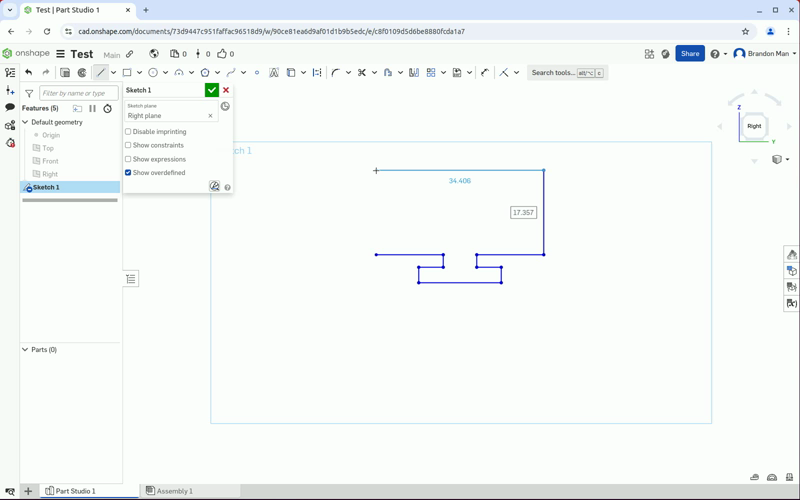
mouse_move(376, 254)
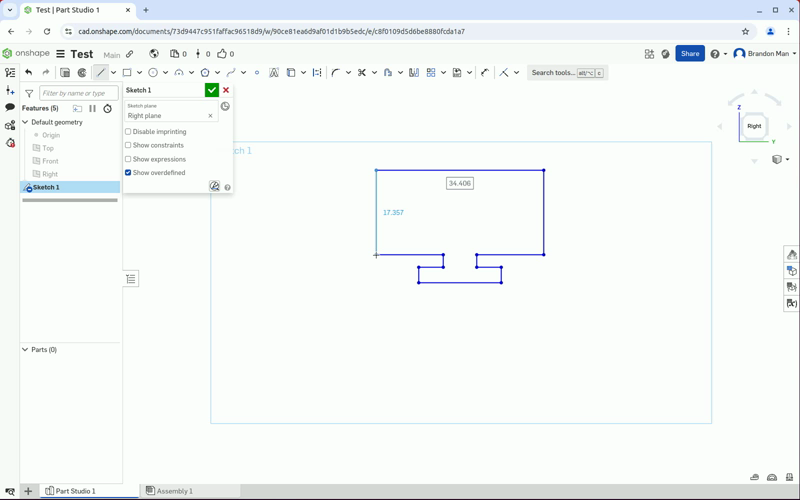
key_up(shift)
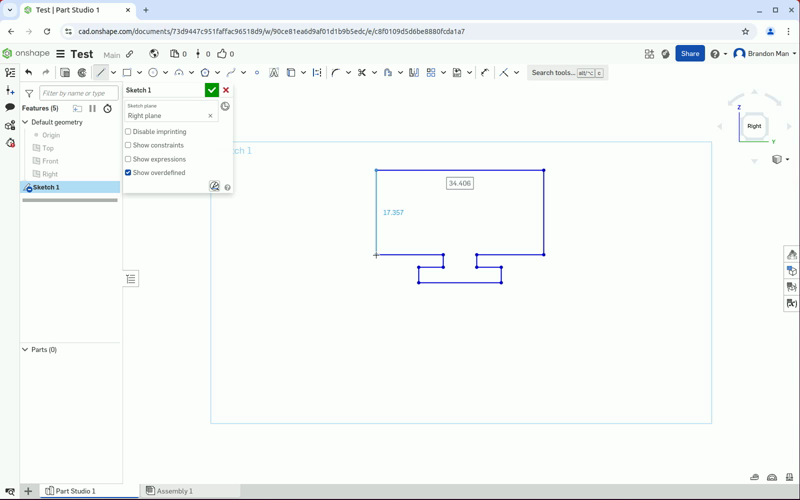
click(376, 254)
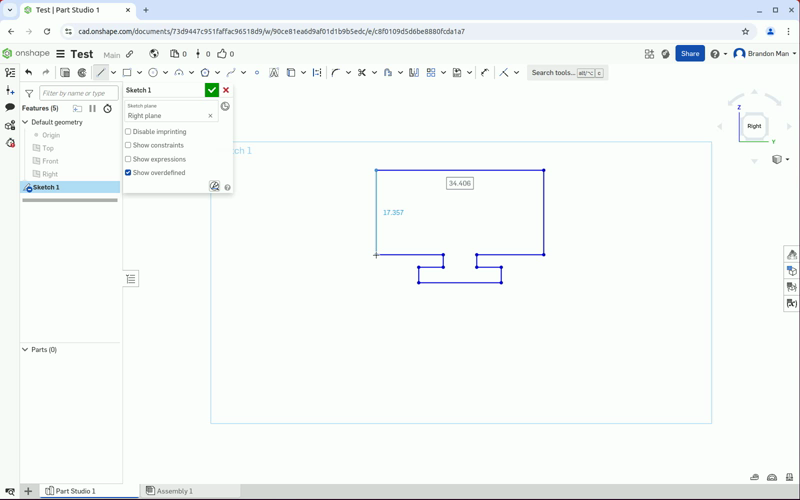
key(esc)
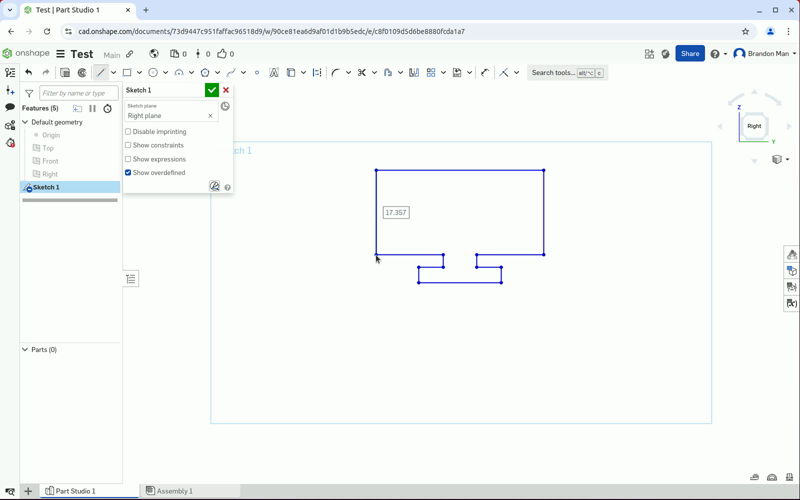
mouse_move(531, 196)
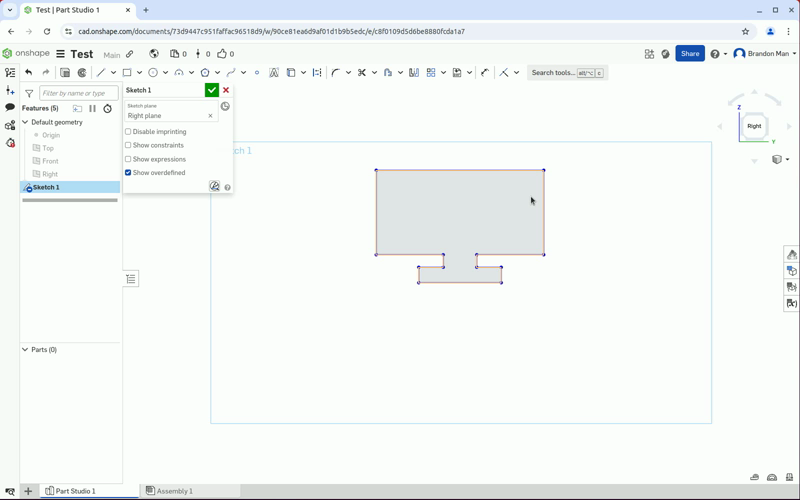
click(531, 196)
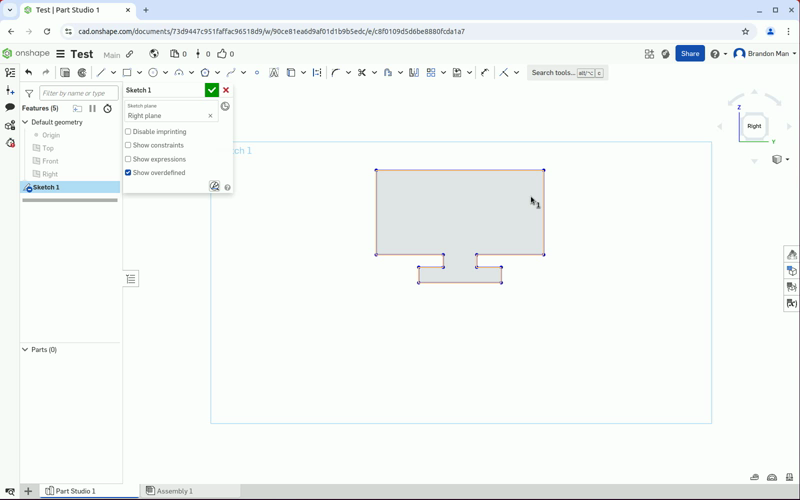
mouse_move(73, 352)
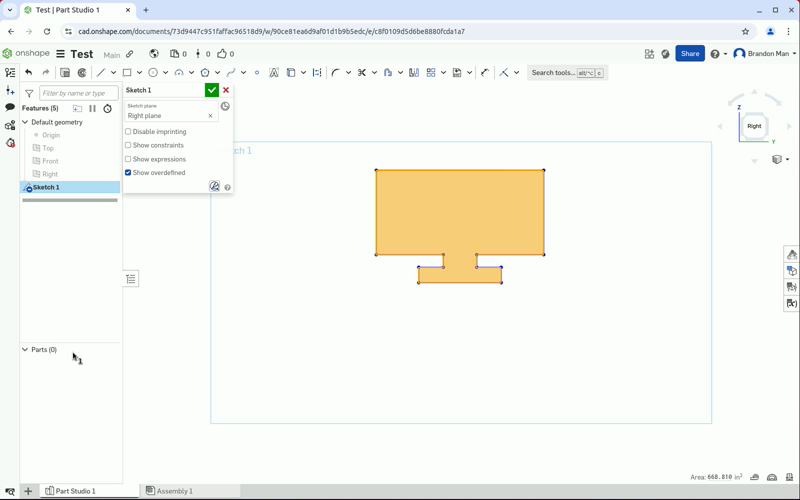
key(shift+y)
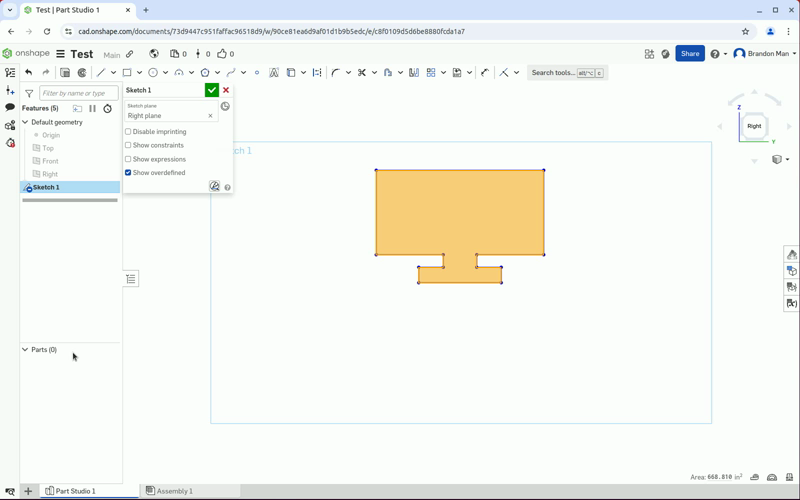
key(shift+e)
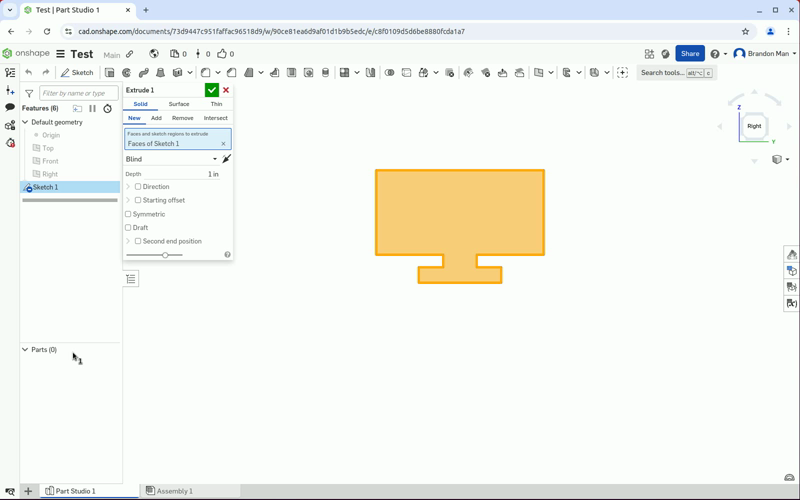
mouse_move(143, 106)
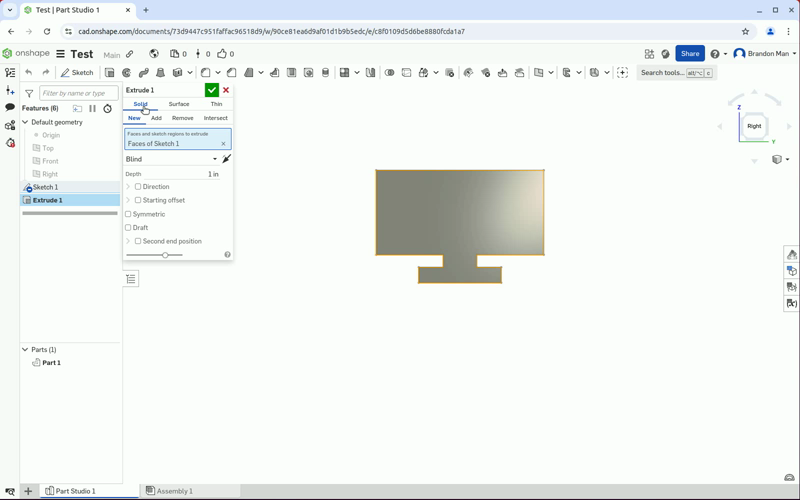
click(143, 106)
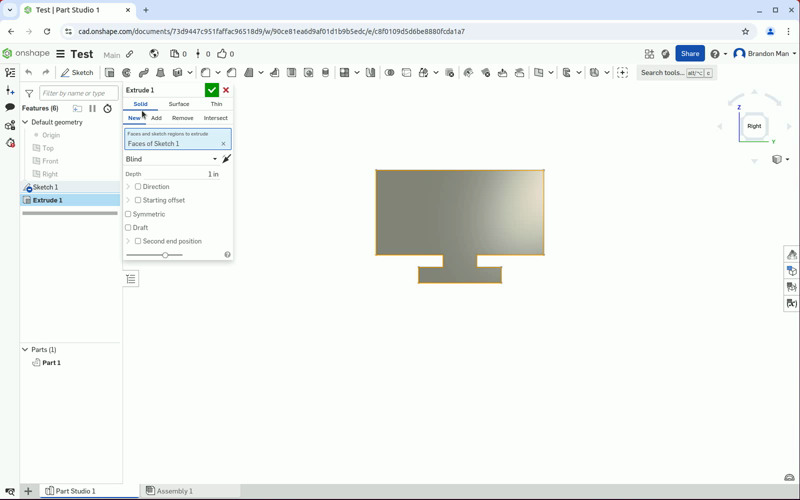
mouse_move(137, 120)
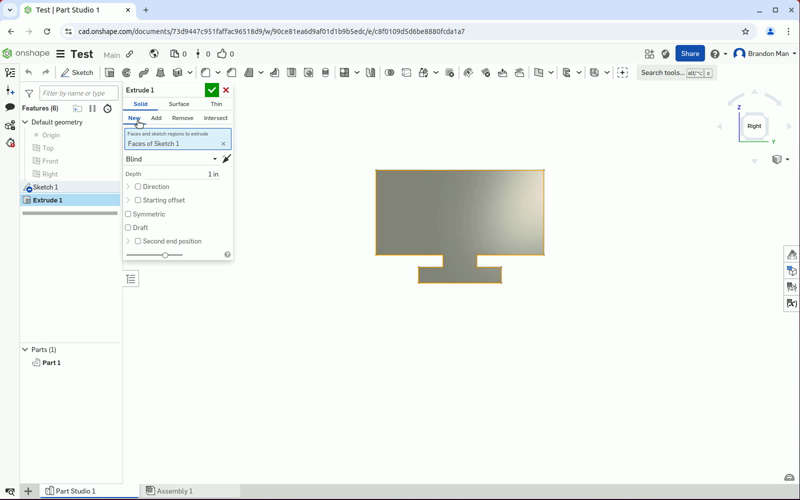
click(137, 120)
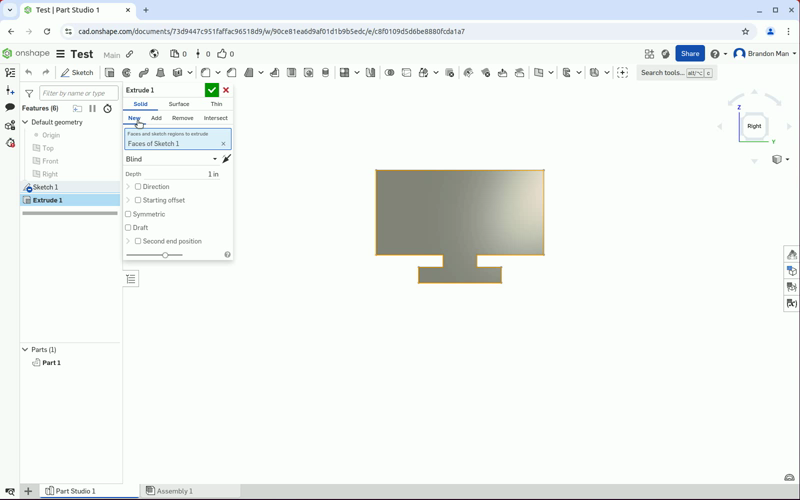
key(tab, 4)
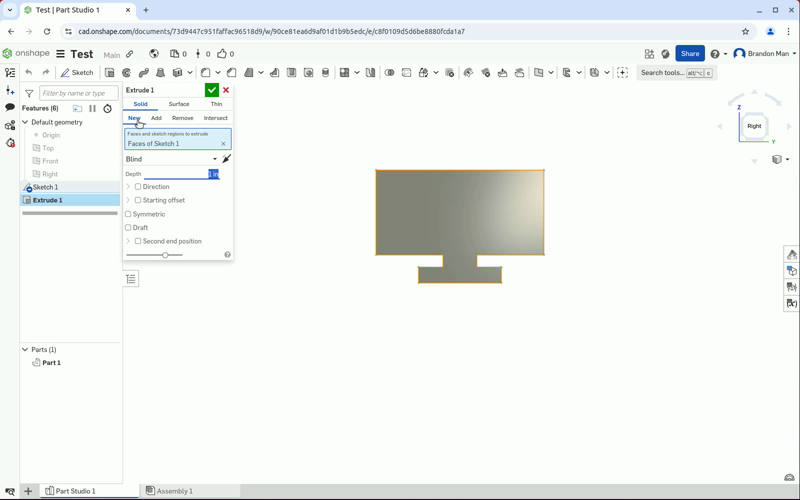
text(15.405)
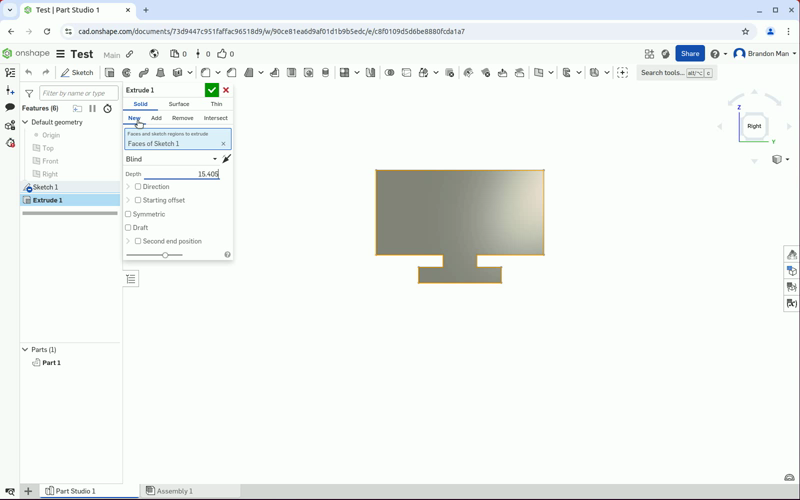
key(enter)
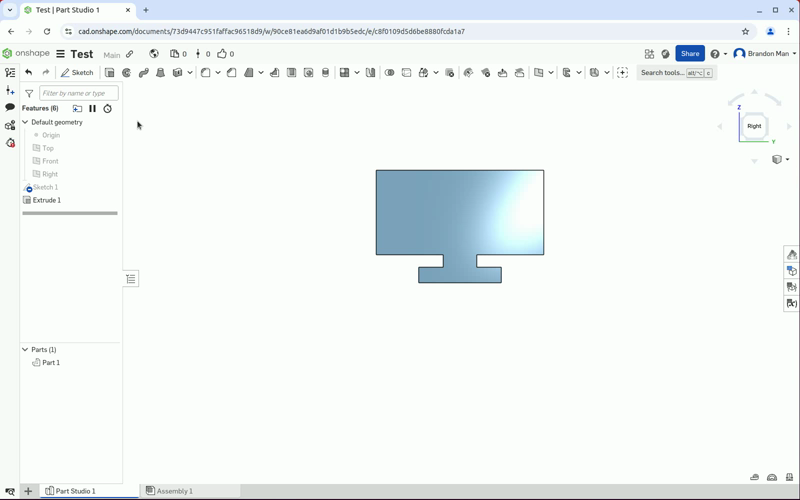
key(shift+h)
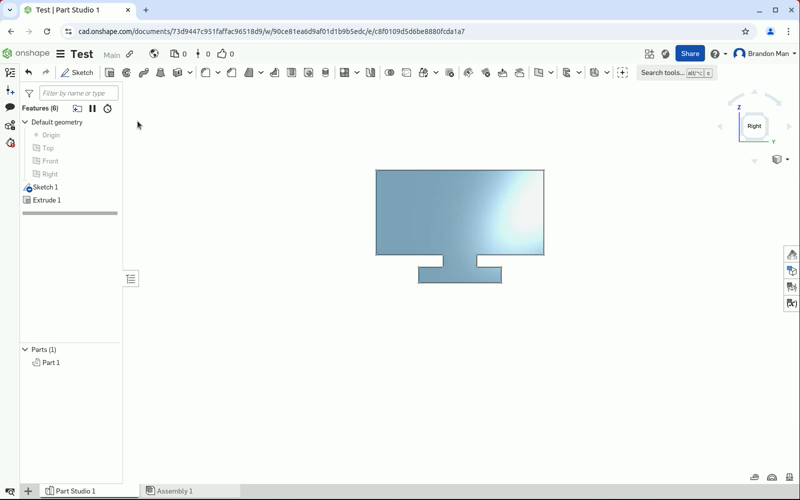
key(shift+h)
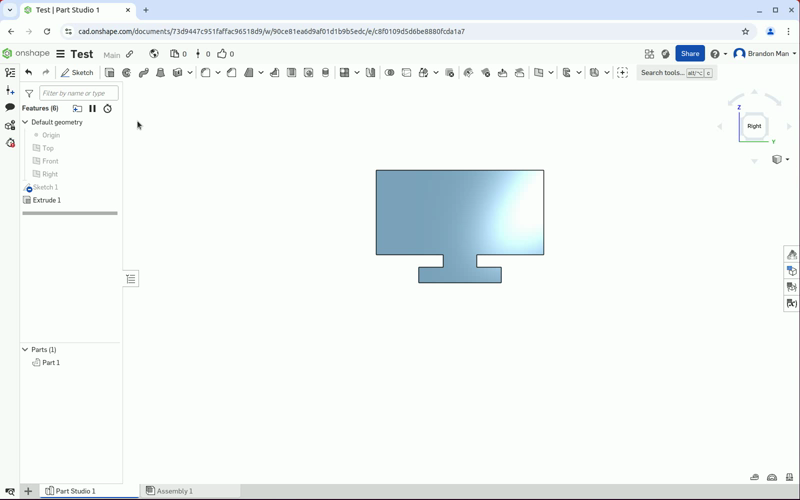
mouse_move(73, 189)
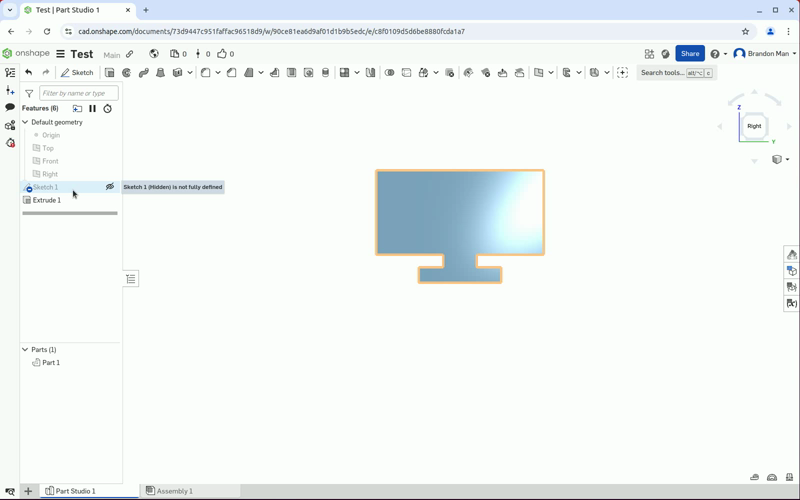
click(73, 189)
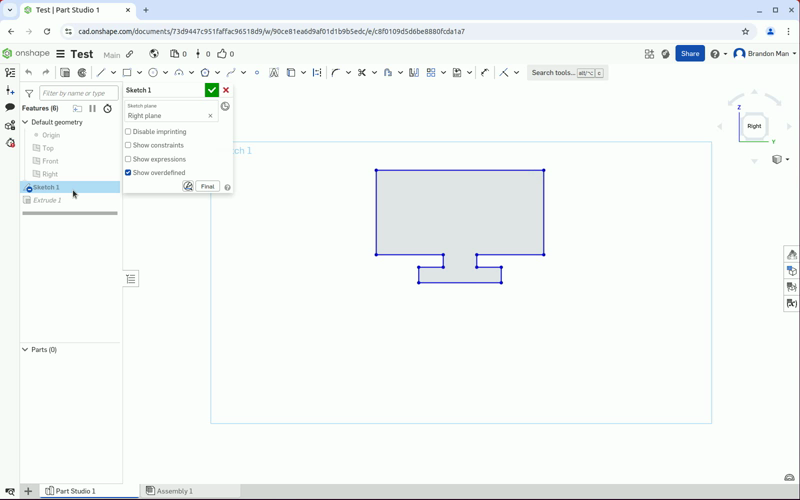
mouse_move(229, 92)
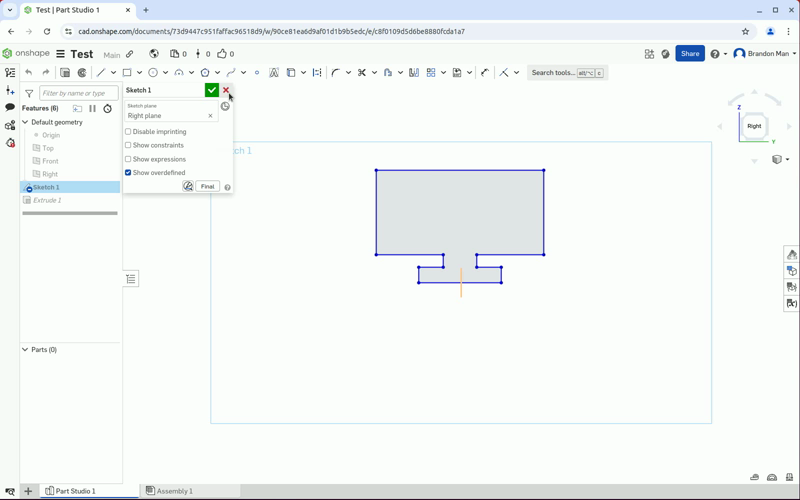
click(229, 92)
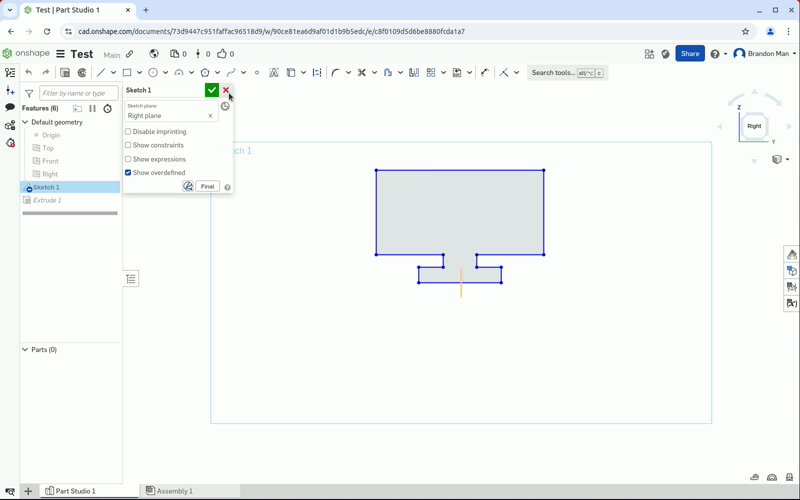
key(shift+s)
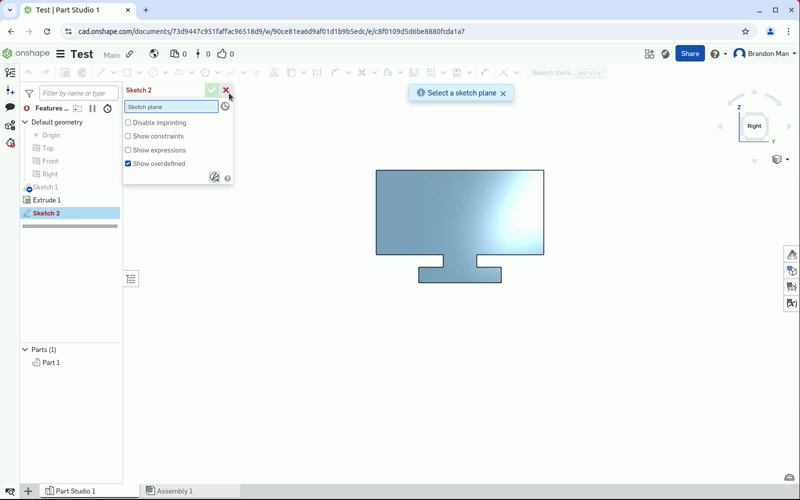
mouse_move(73, 176)
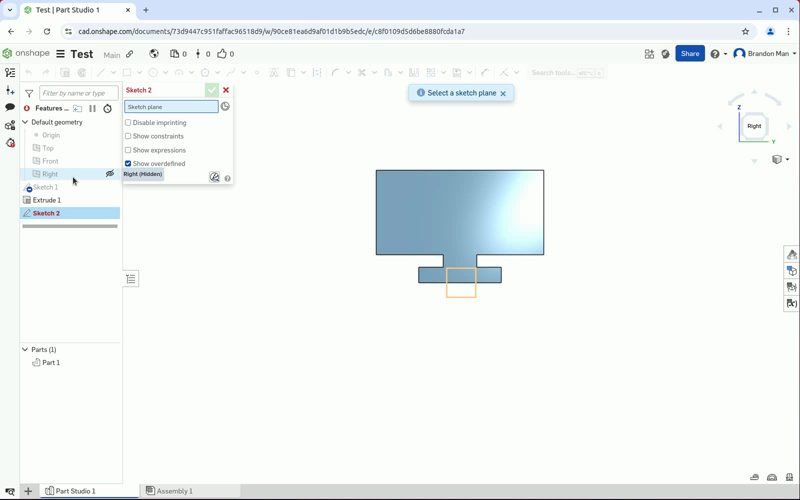
click(73, 176)
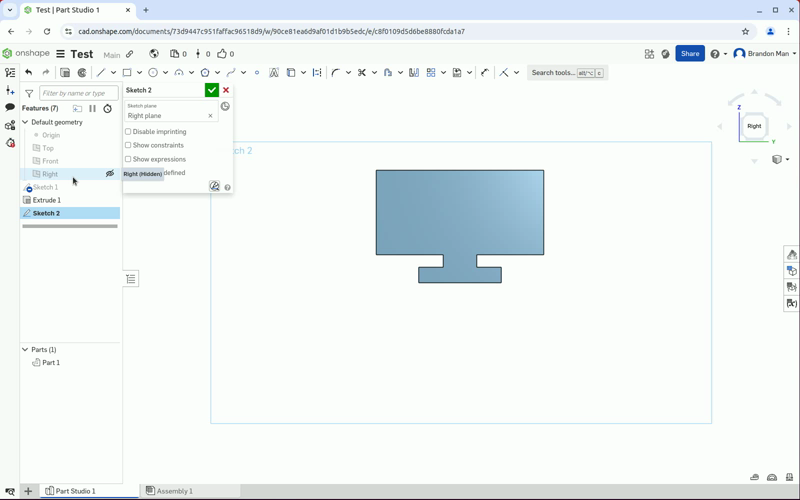
mouse_move(73, 352)
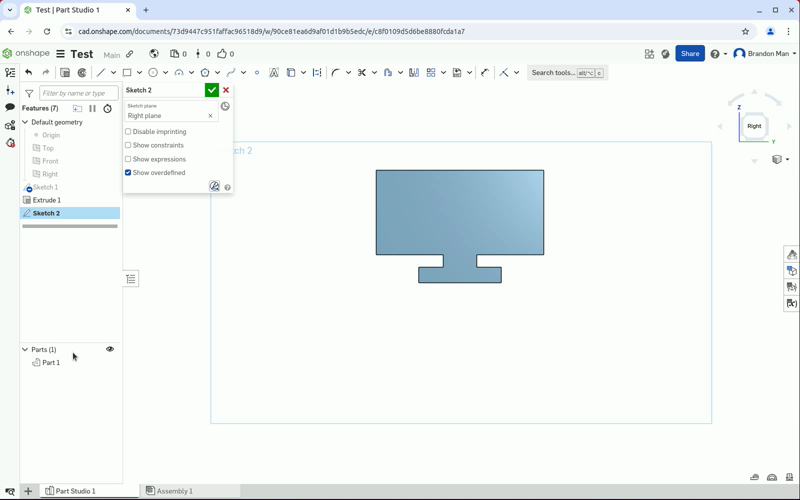
key(y)
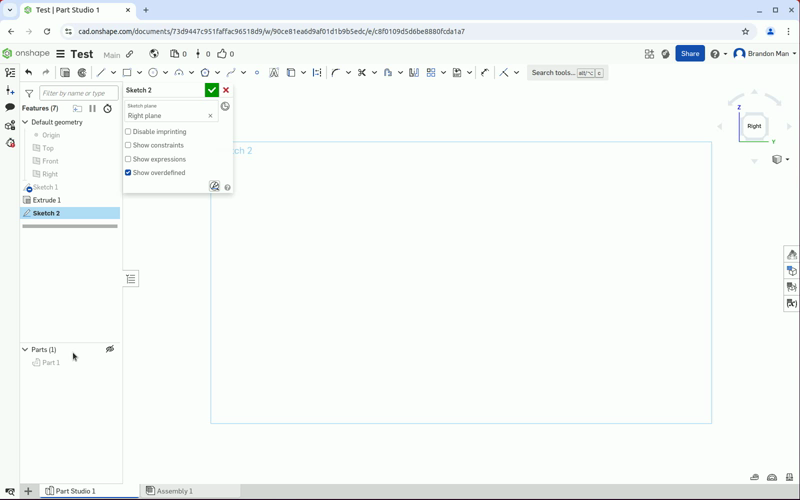
key(l)
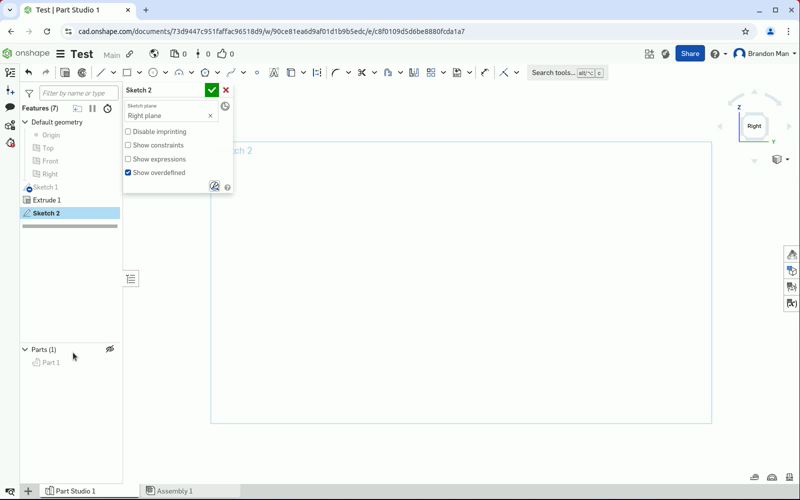
key_down(shift)
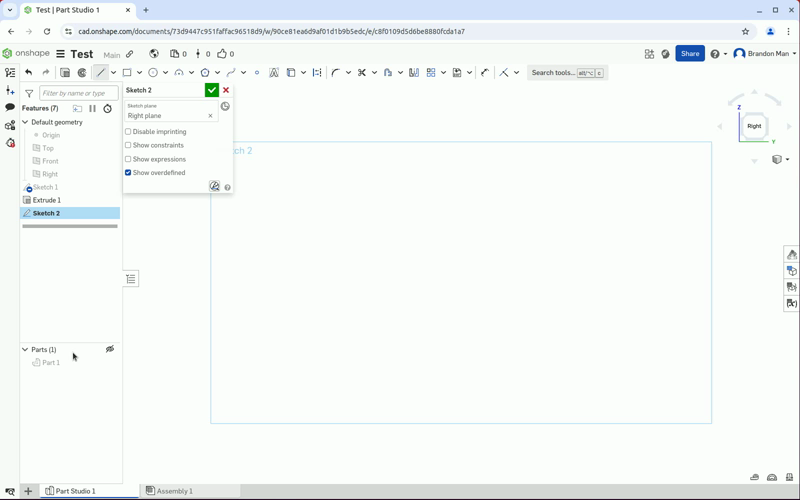
mouse_move(376, 237)
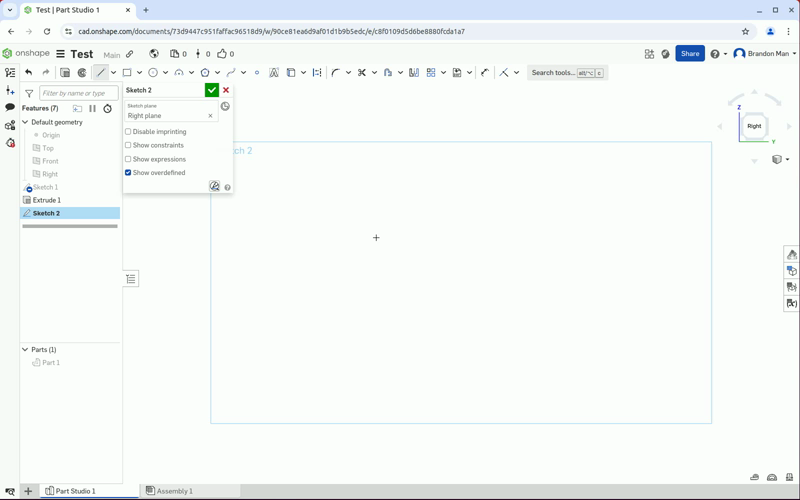
click(376, 237)
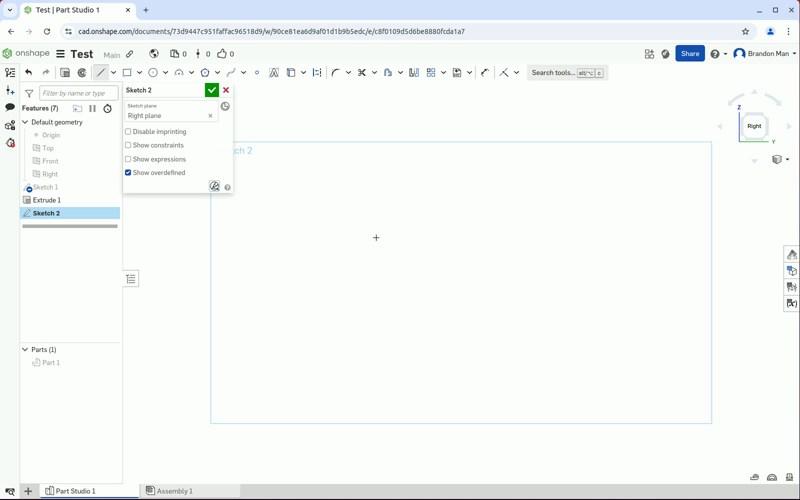
key_up(shift)
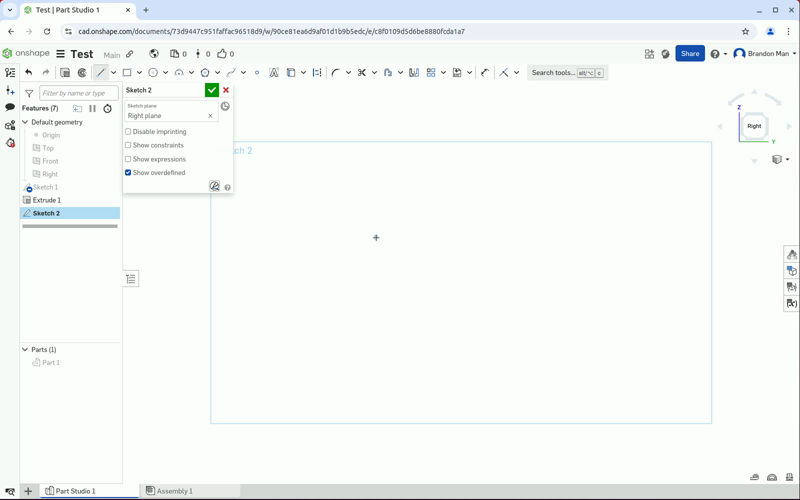
key_down(shift)
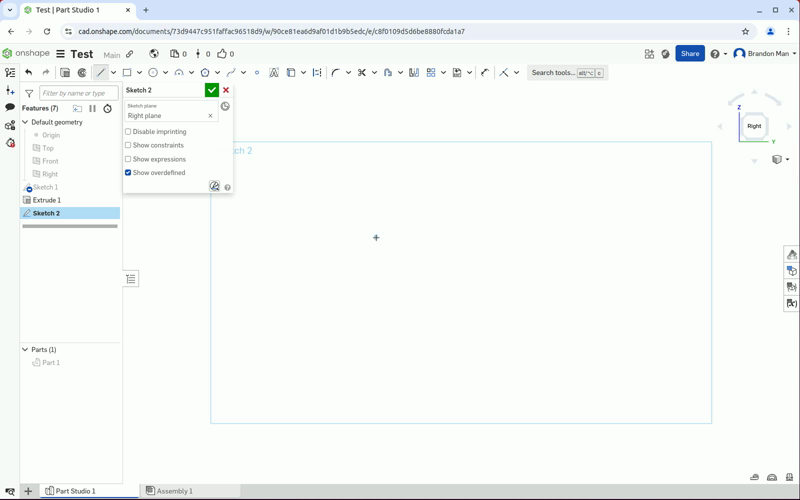
mouse_move(406, 237)
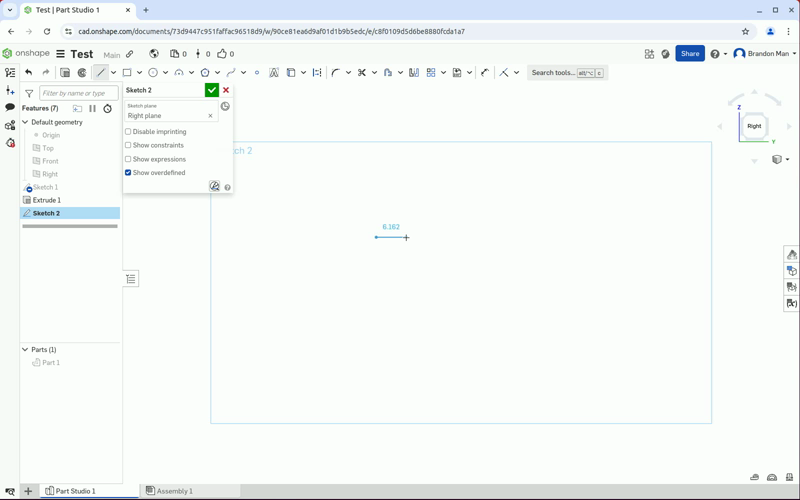
mouse_move(397, 237)
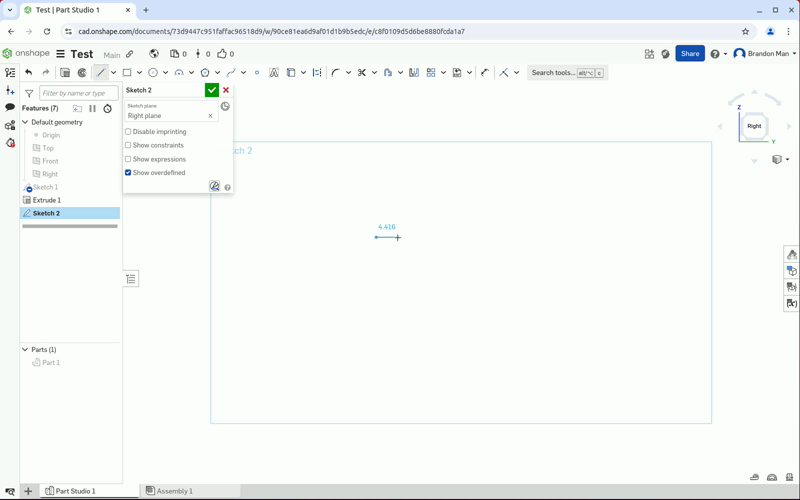
click(397, 237)
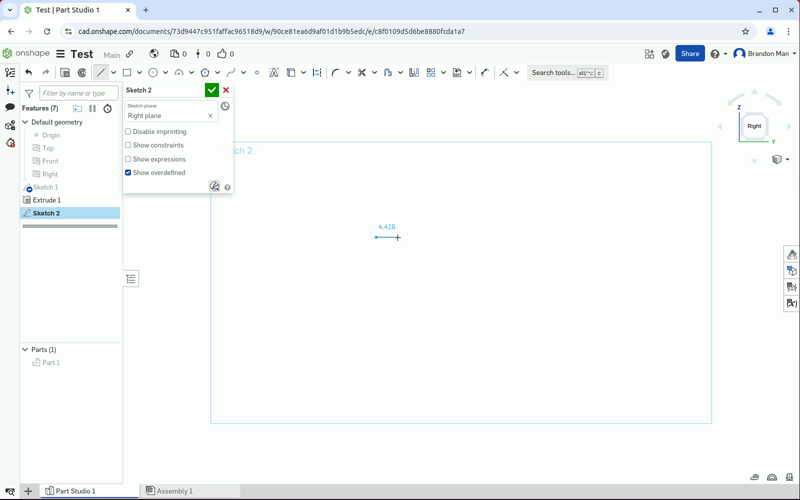
key_up(shift)
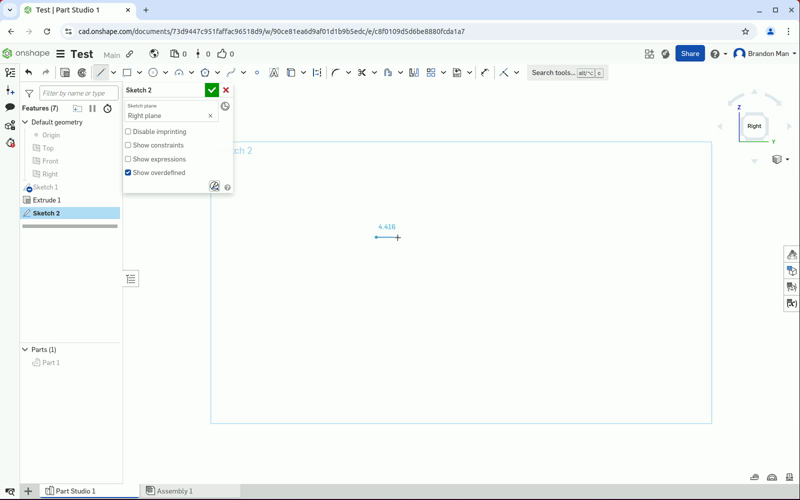
key_down(shift)
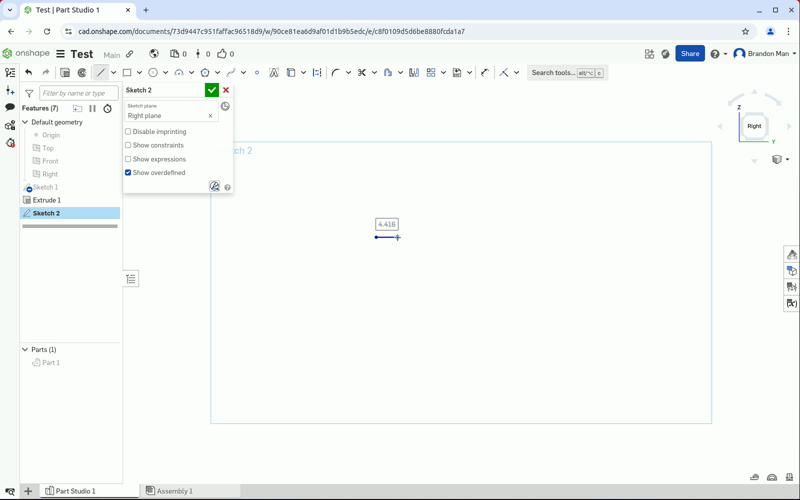
mouse_move(432, 184)
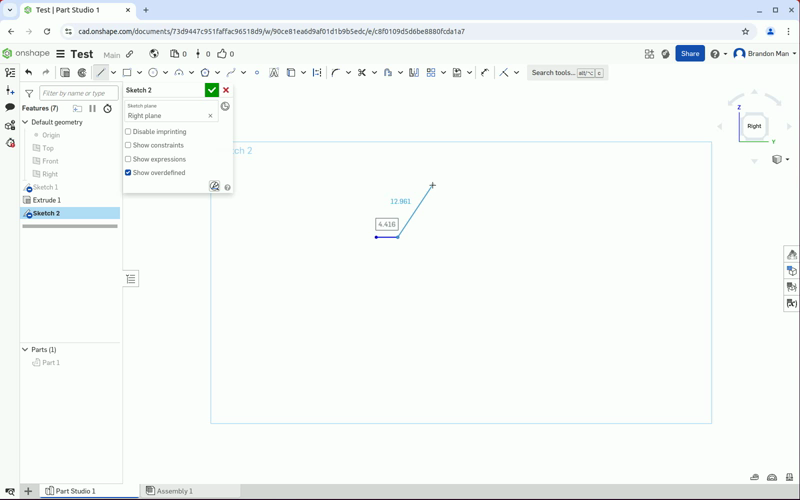
click(432, 184)
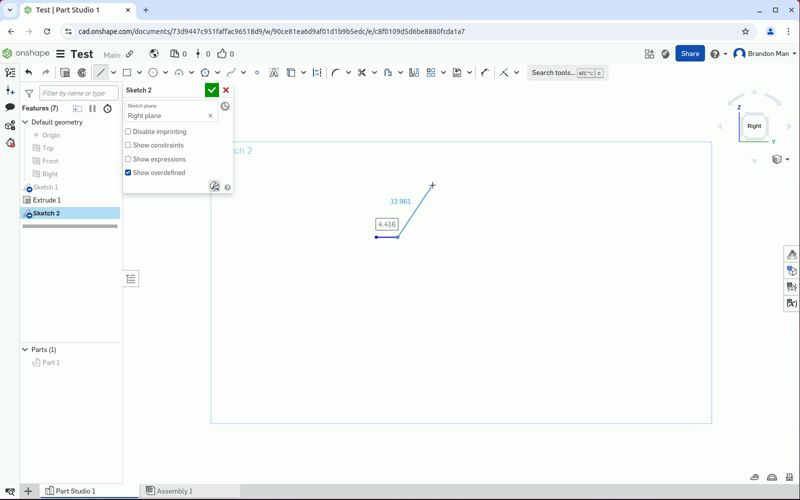
key_up(shift)
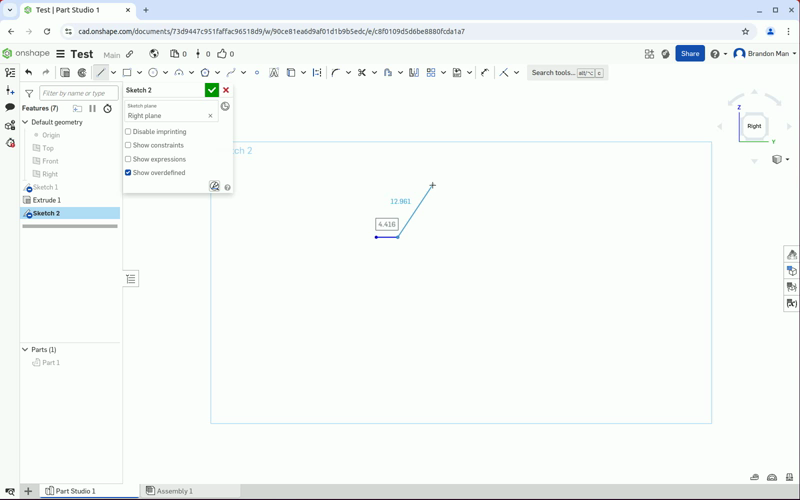
key(esc)
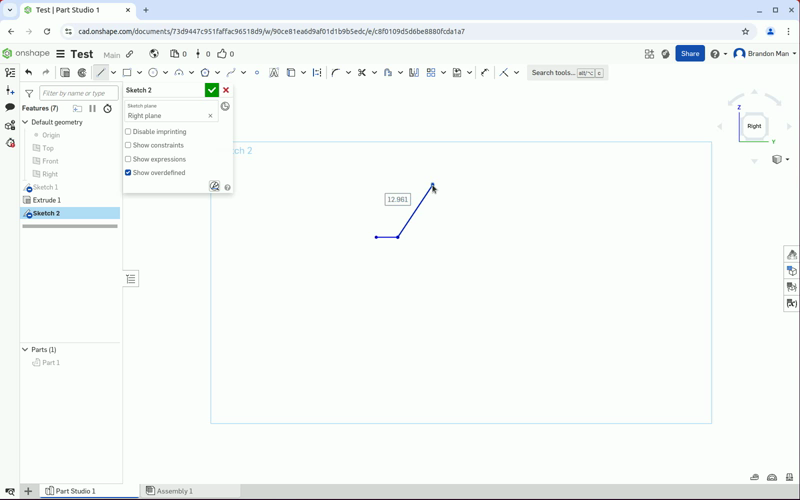
key(a)
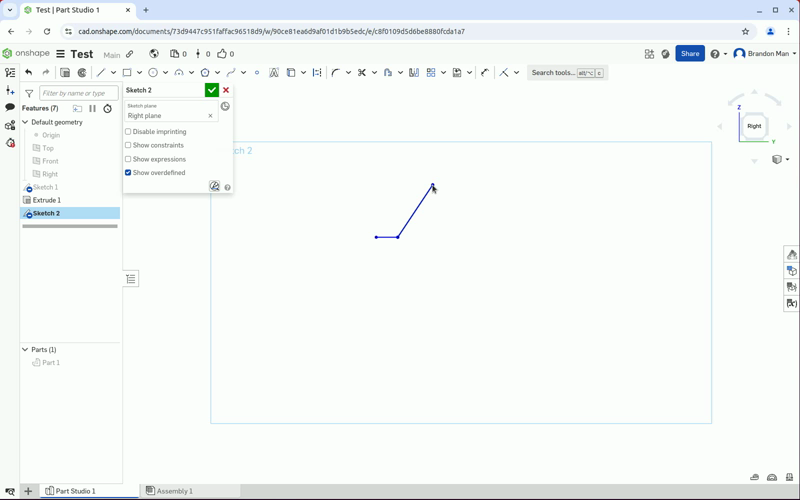
mouse_move(432, 184)
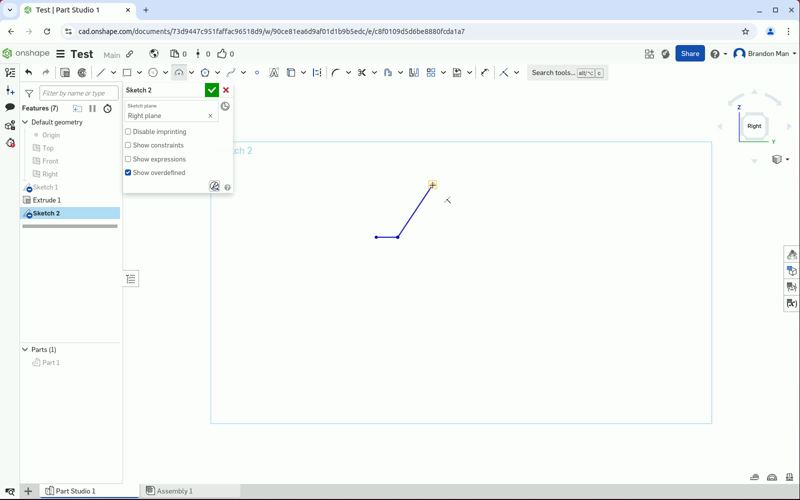
click(432, 184)
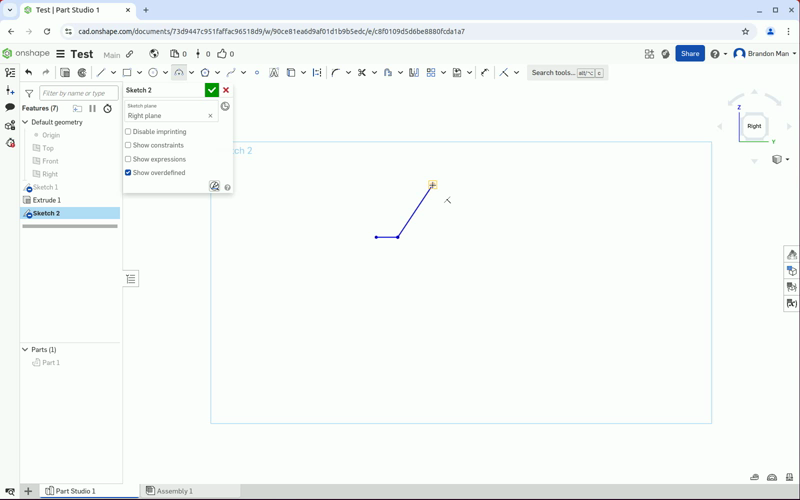
key_down(shift)
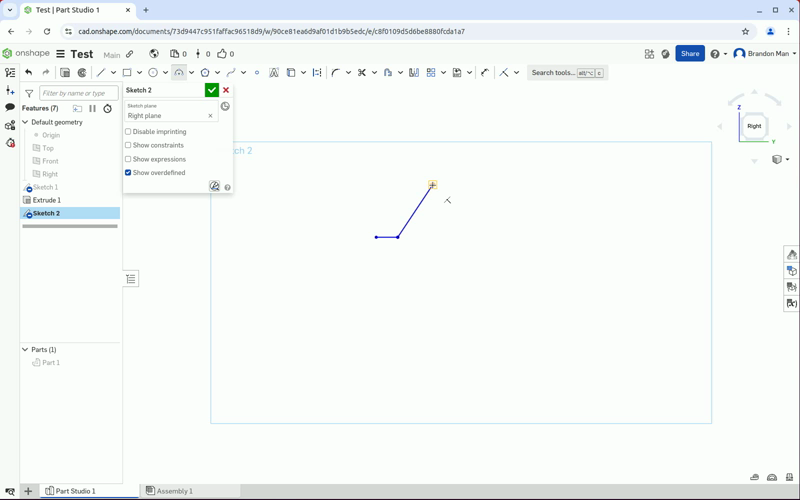
mouse_move(461, 169)
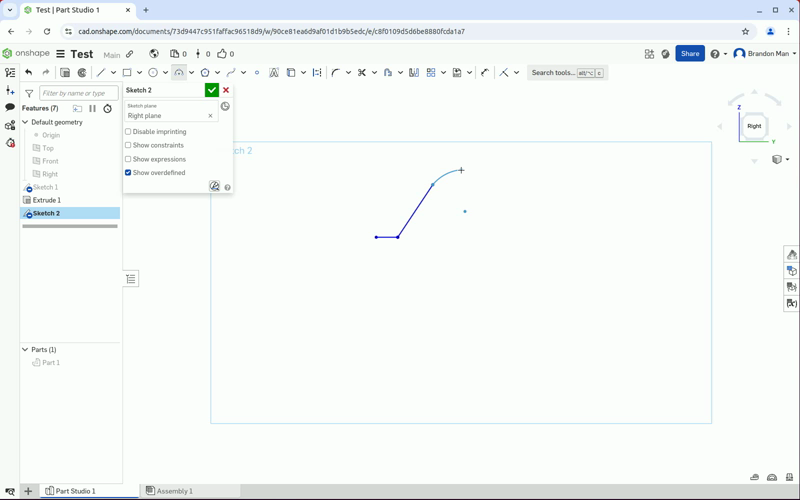
click(461, 169)
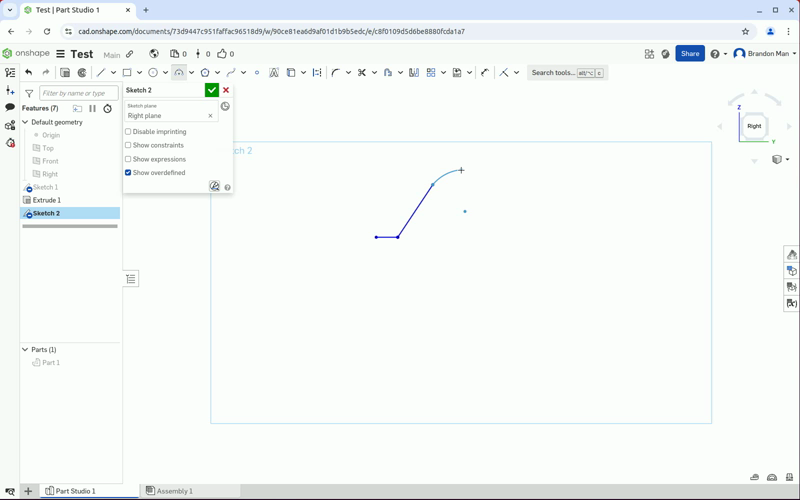
mouse_move(444, 173)
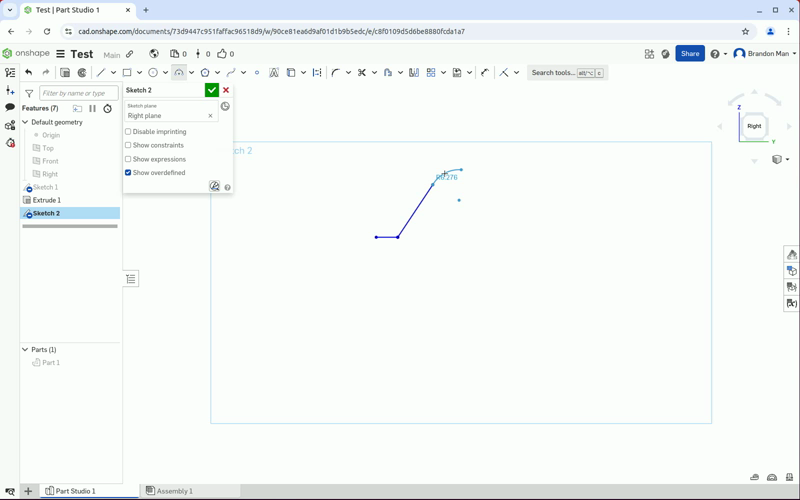
click(444, 173)
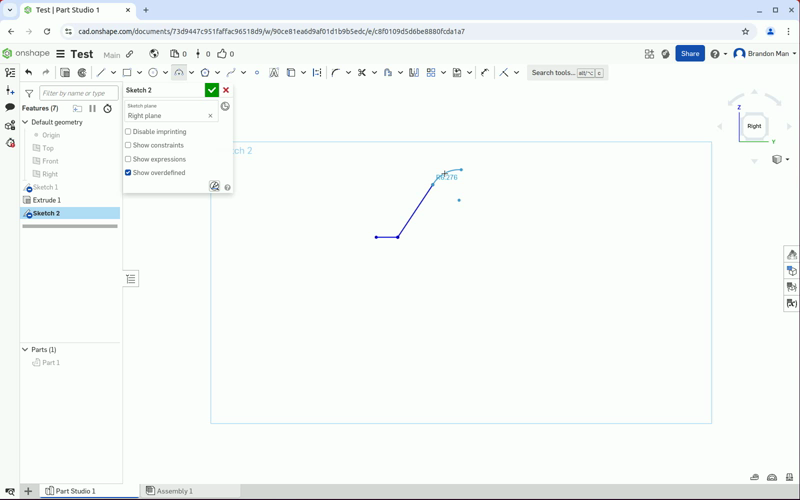
key_up(shift)
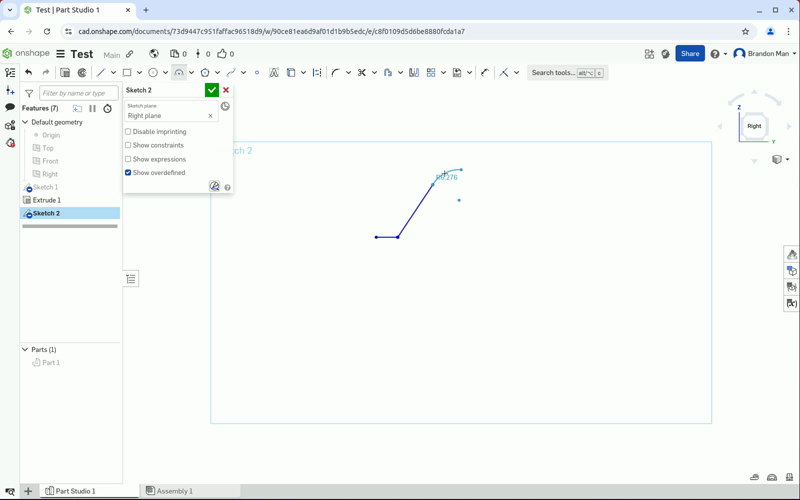
key(esc)
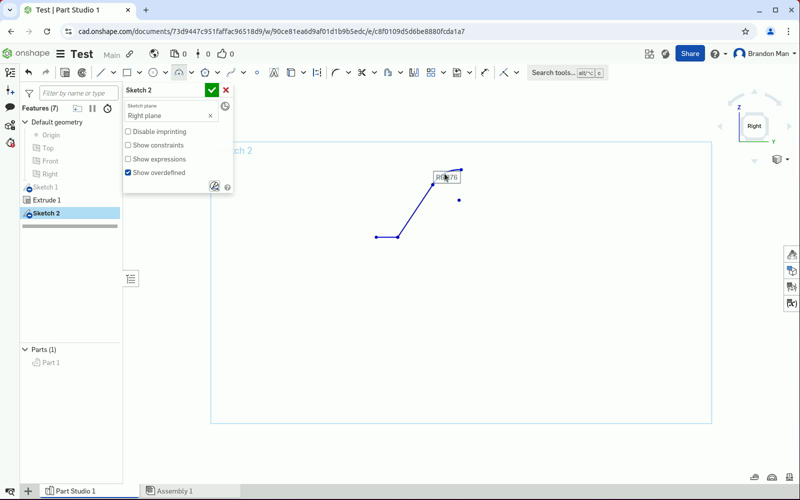
key(l)
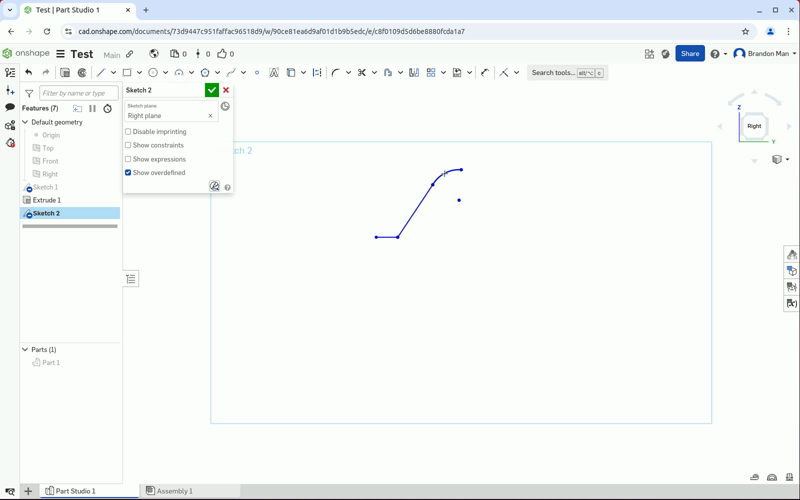
mouse_move(461, 169)
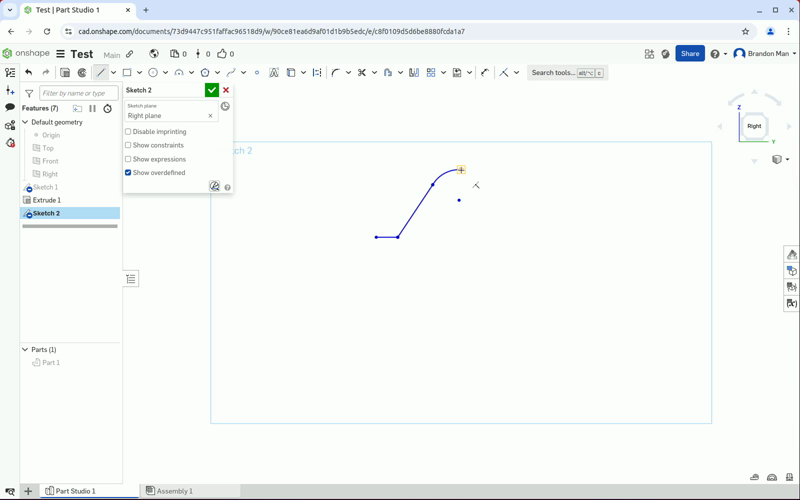
click(461, 169)
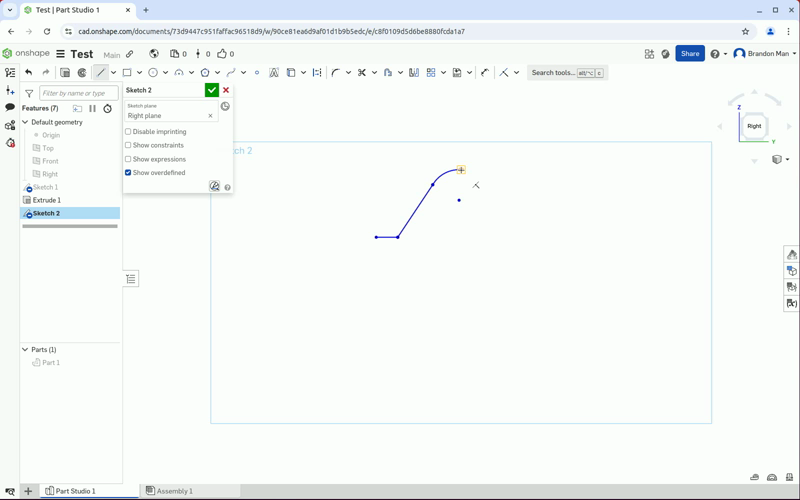
key_down(shift)
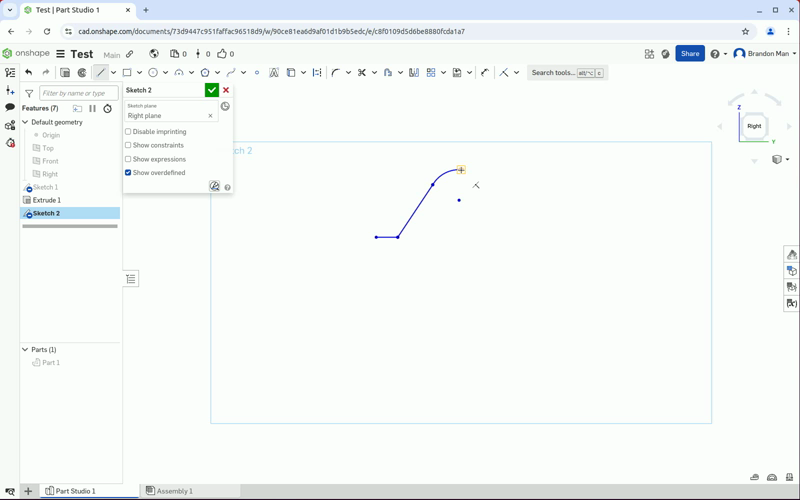
mouse_move(376, 169)
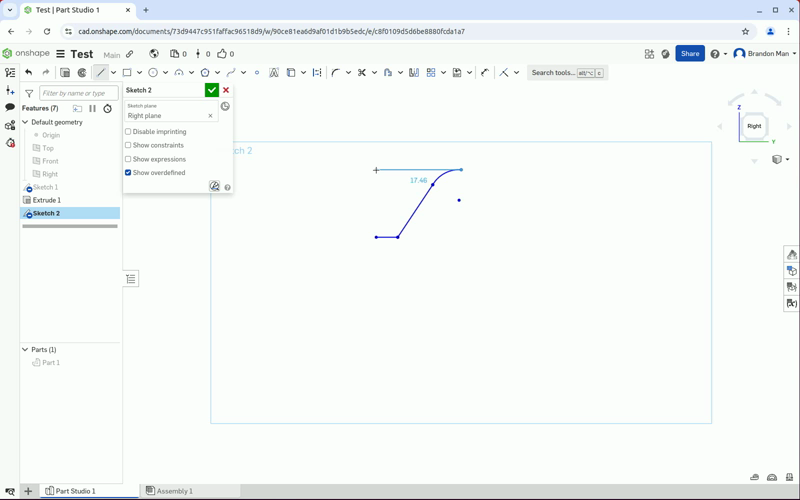
click(376, 169)
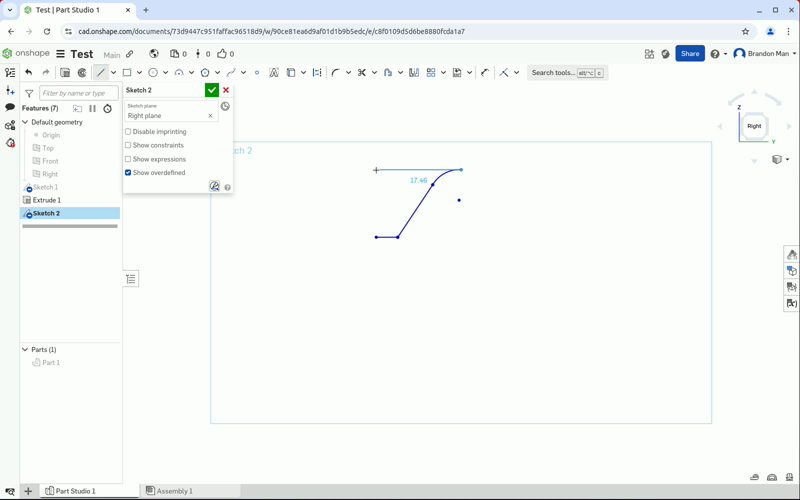
key_up(shift)
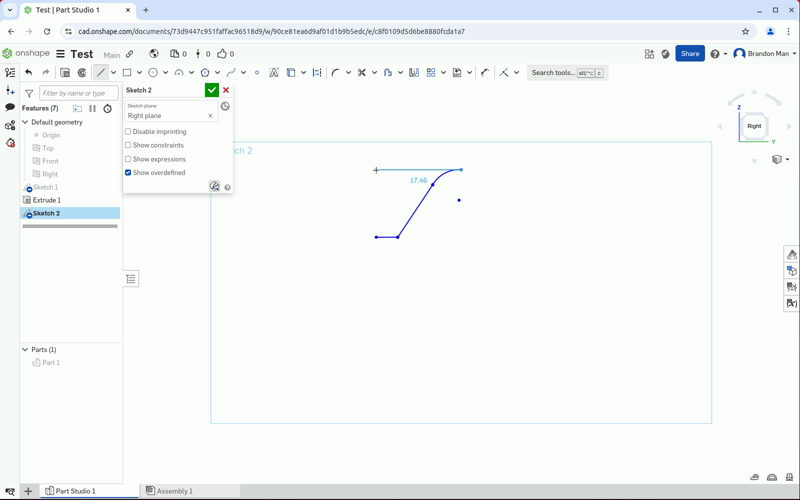
key_down(shift)
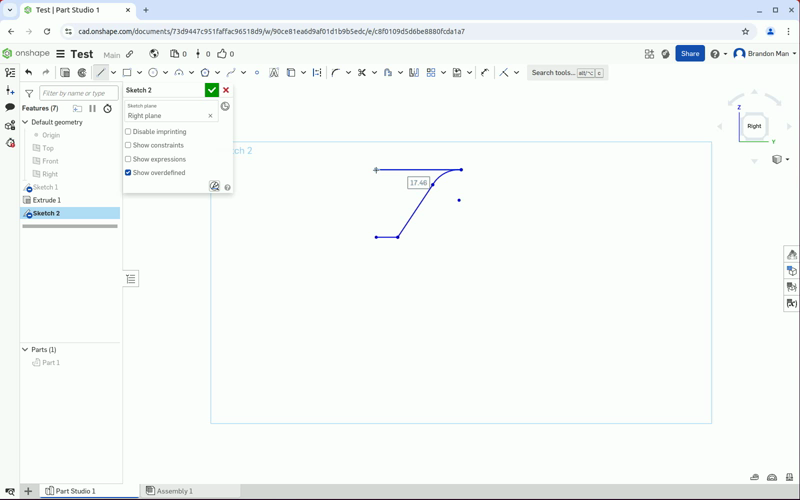
mouse_move(376, 237)
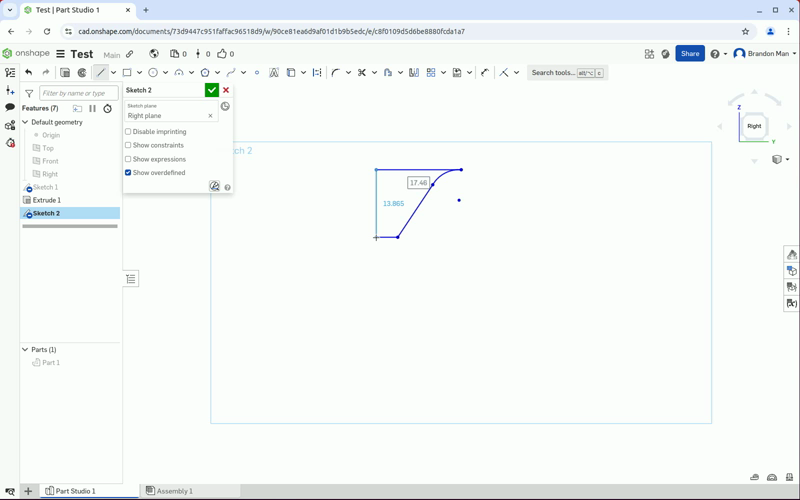
key_up(shift)
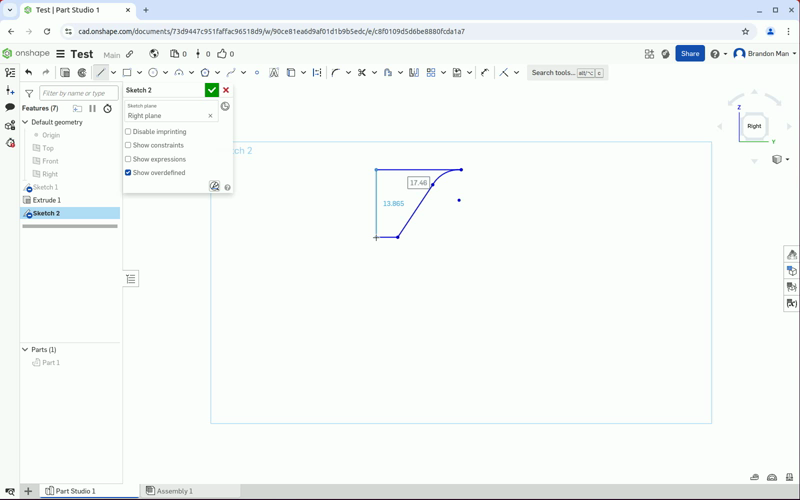
click(376, 237)
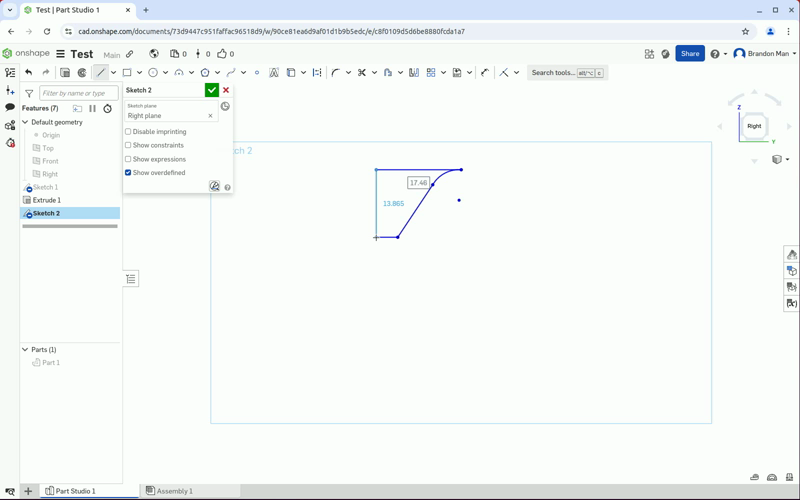
key(esc)
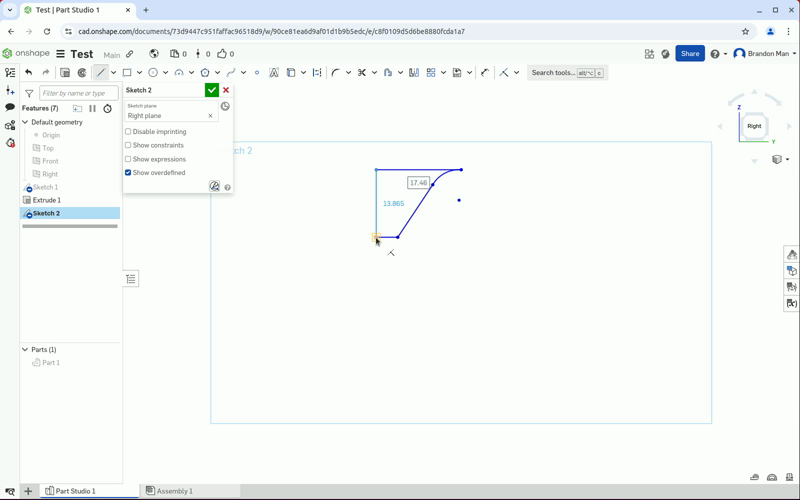
mouse_move(381, 191)
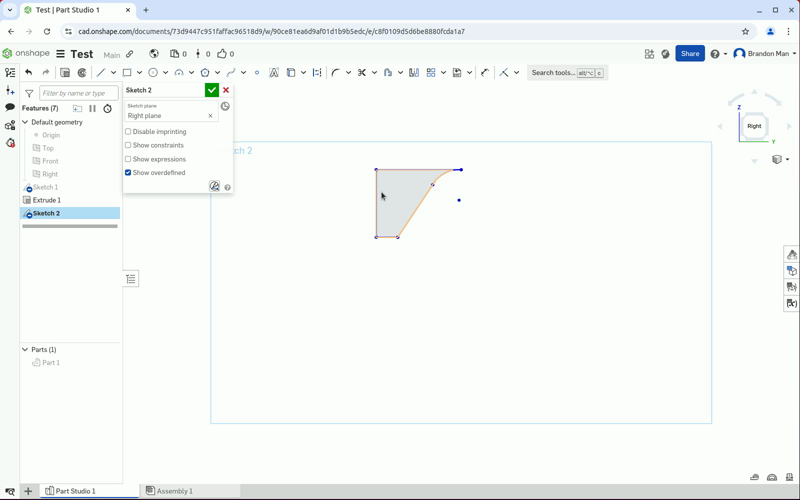
click(381, 191)
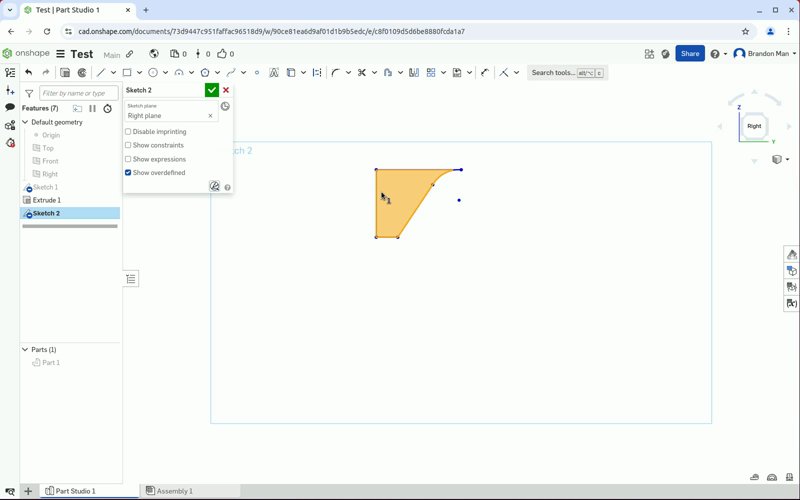
mouse_move(73, 352)
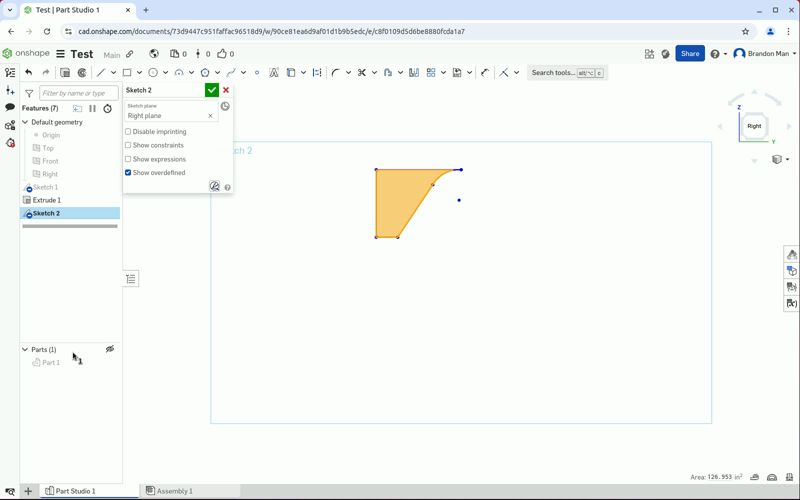
key(shift+y)
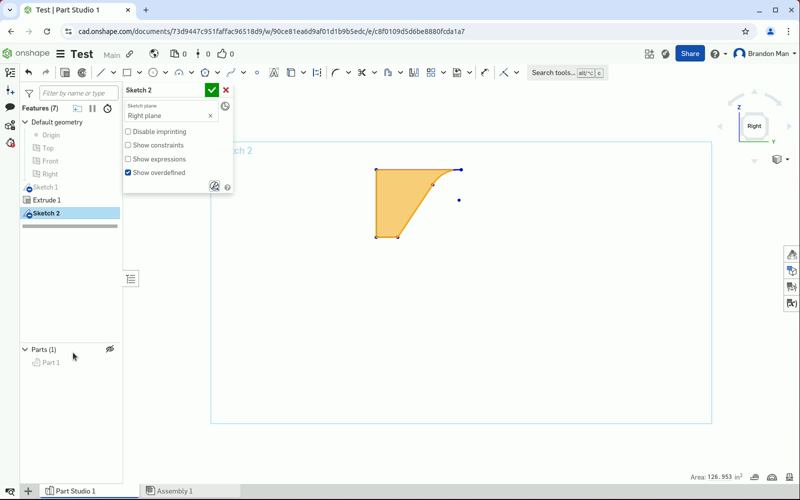
key(shift+e)
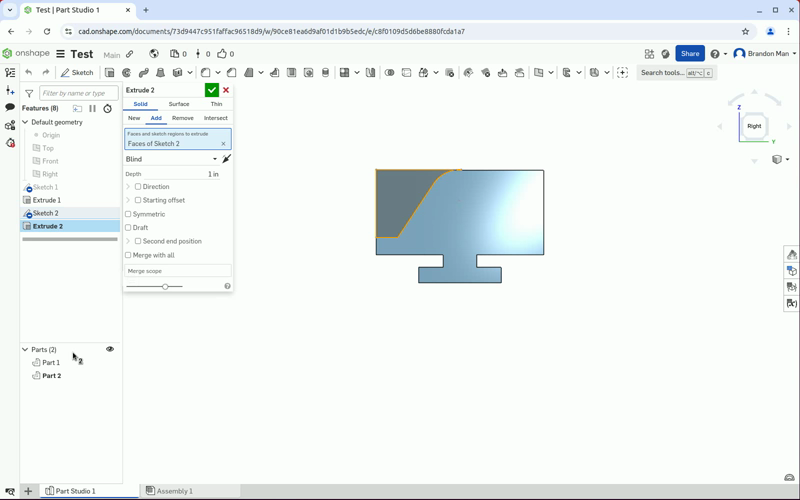
mouse_move(143, 106)
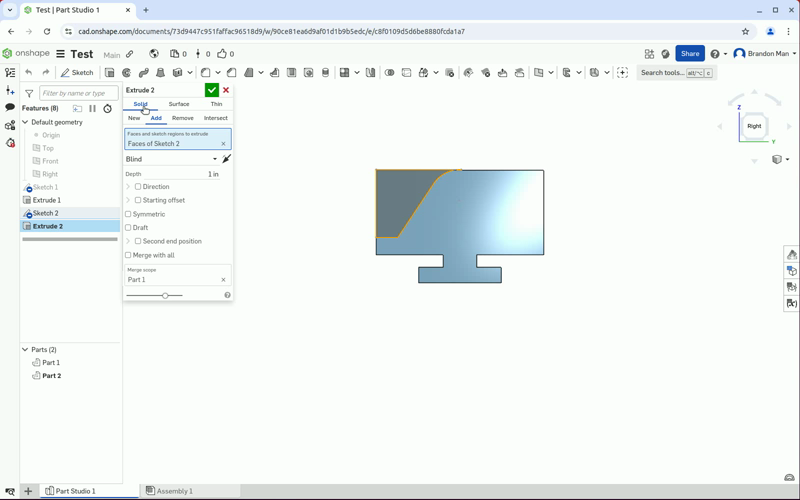
click(143, 106)
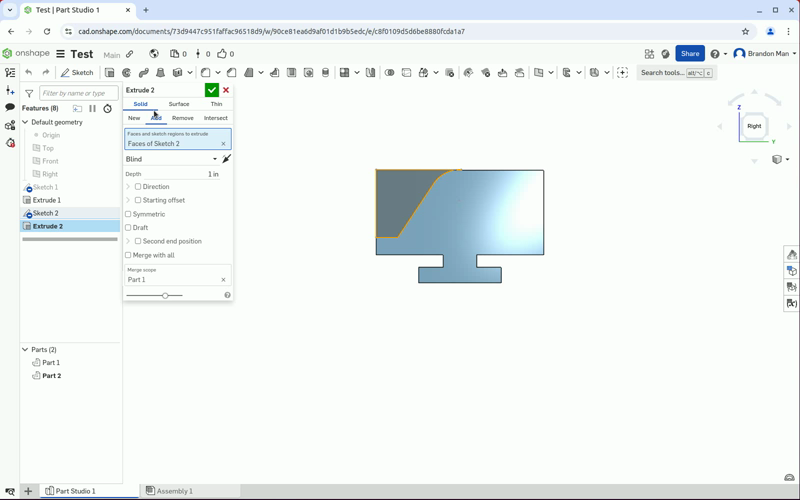
mouse_move(186, 120)
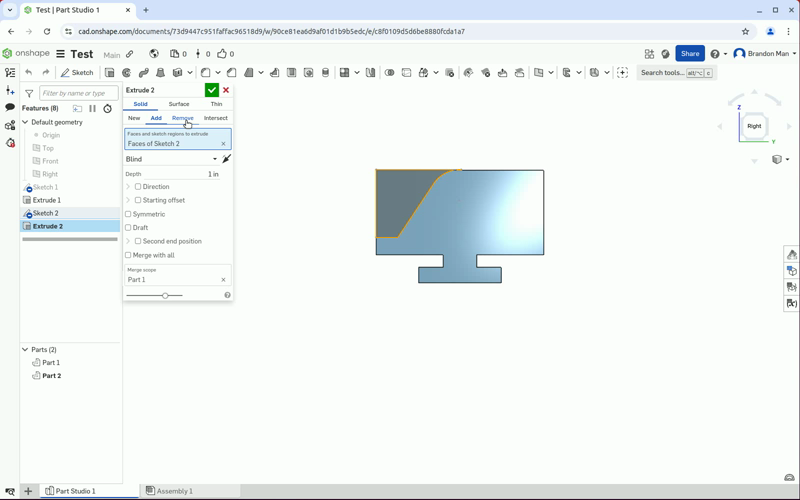
click(186, 120)
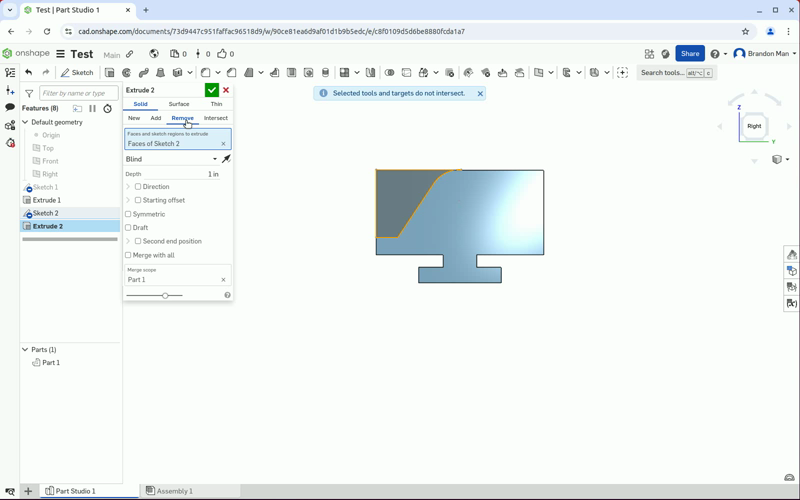
key(tab, 4)
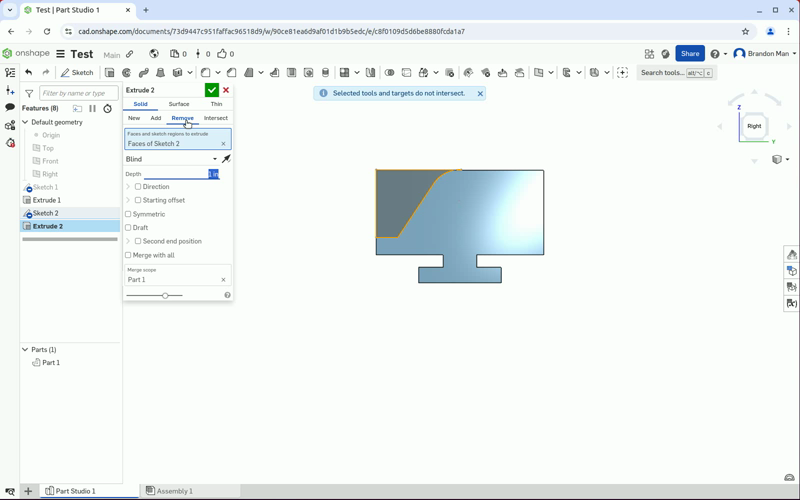
text(12.036)
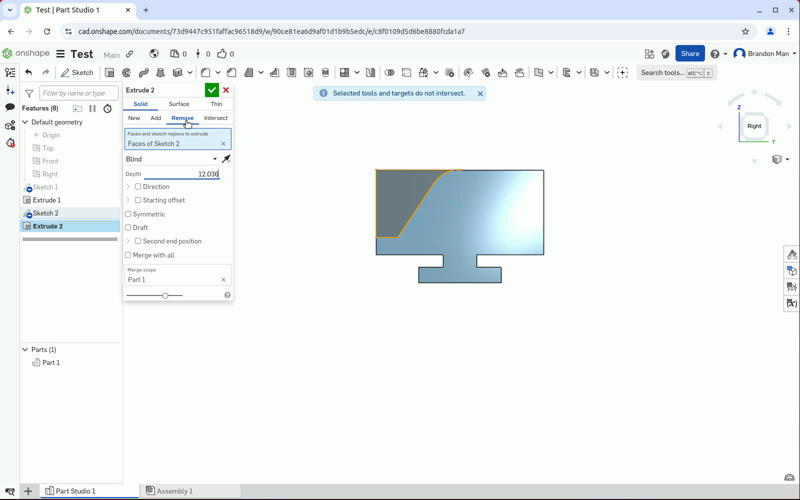
key(tab, 6)
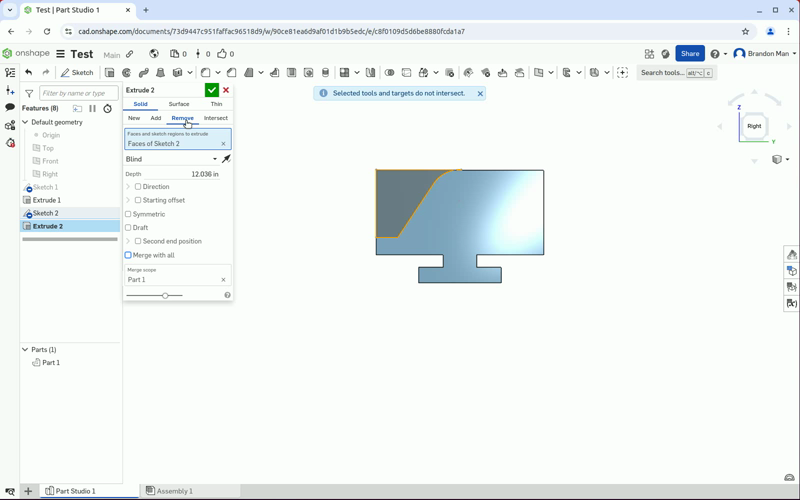
key(space)
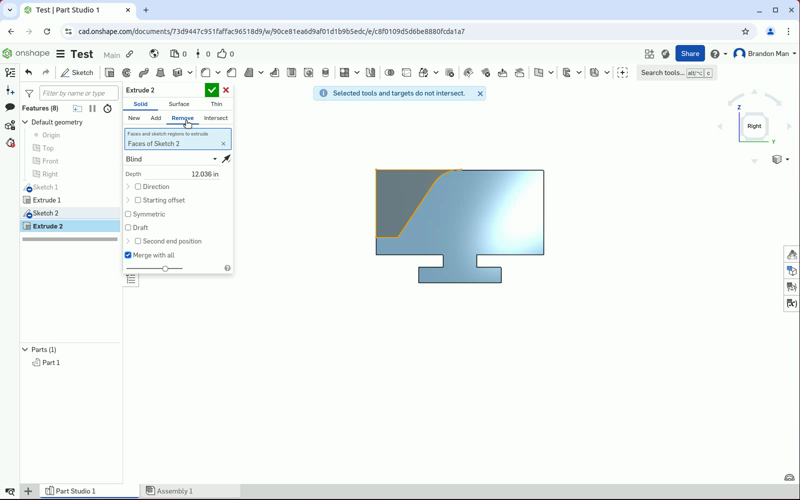
key(enter)
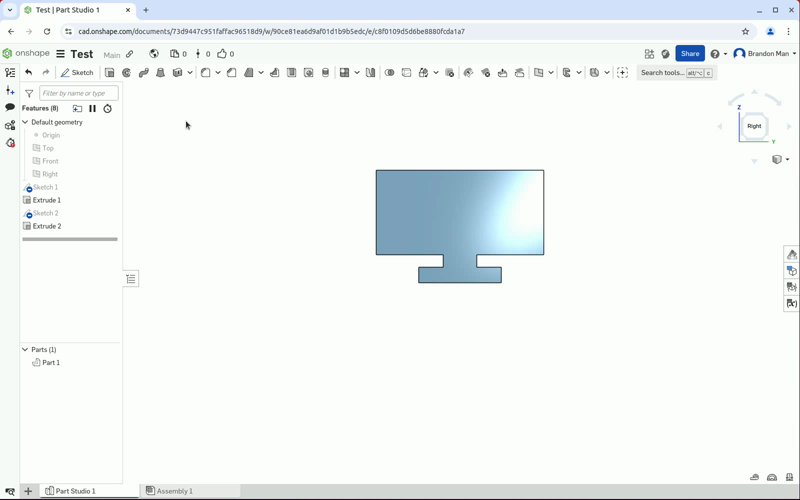
key(shift+h)
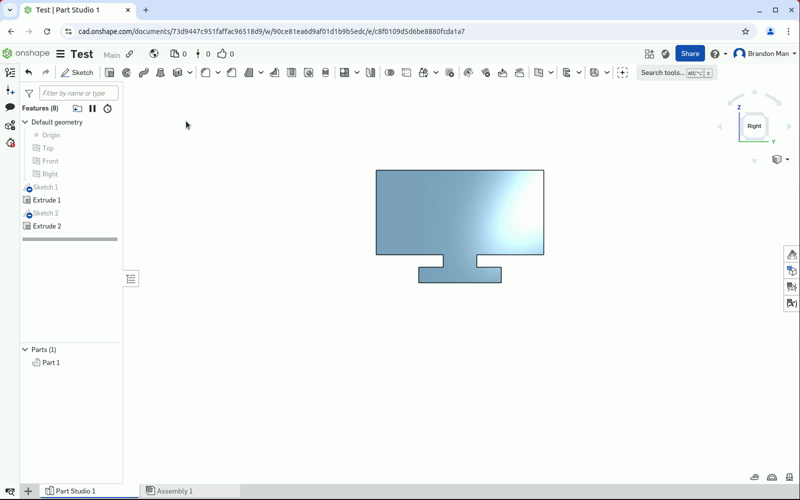
key(shift+h)
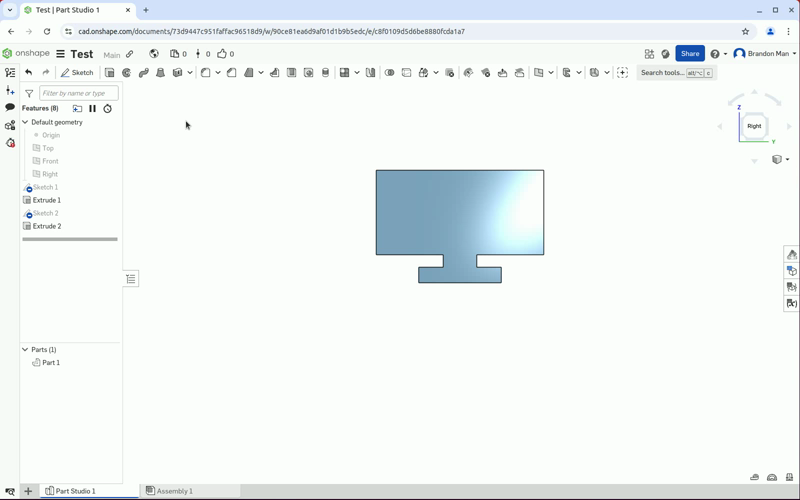
mouse_move(73, 189)
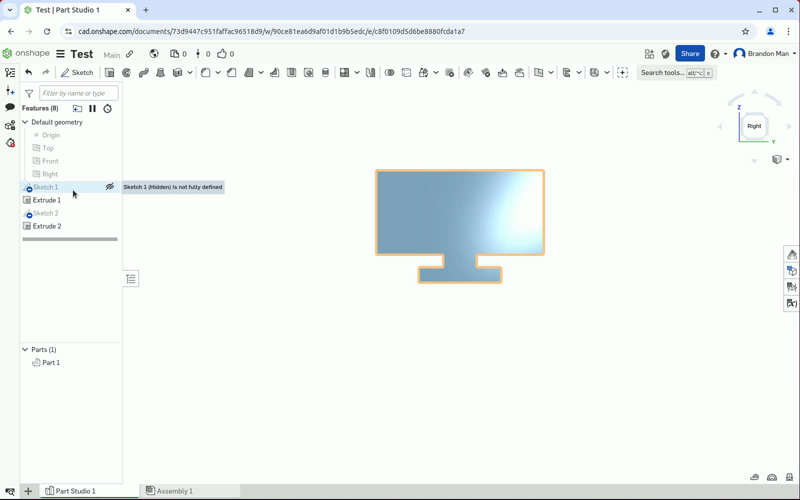
click(73, 189)
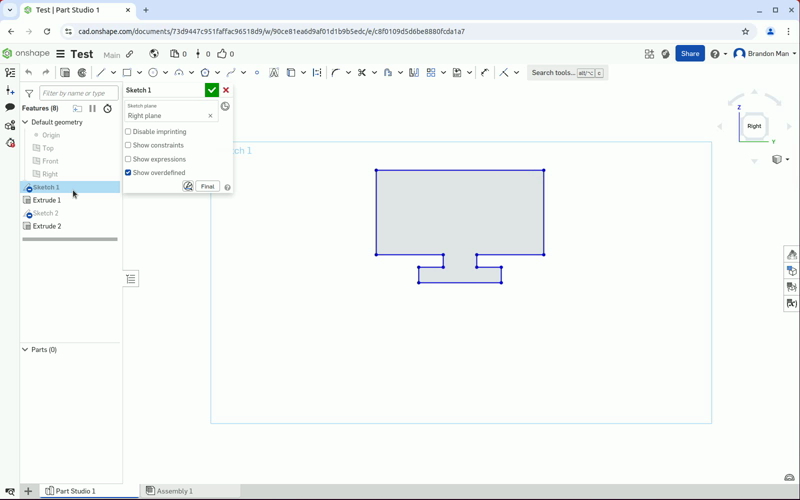
mouse_move(229, 92)
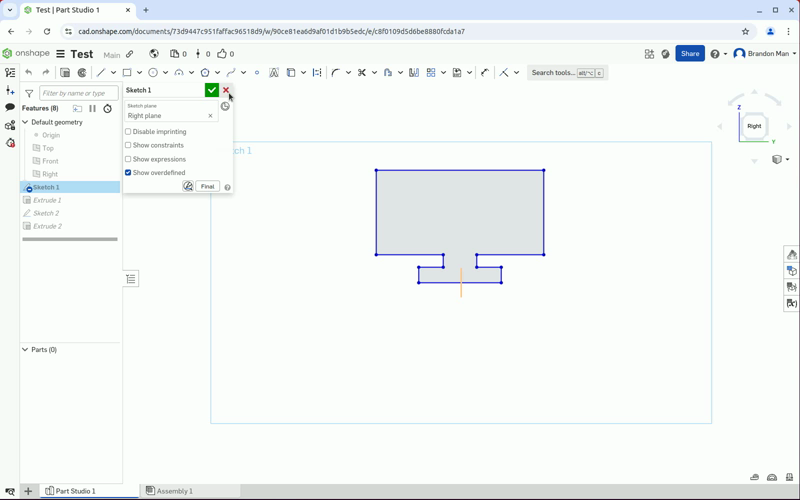
click(229, 92)
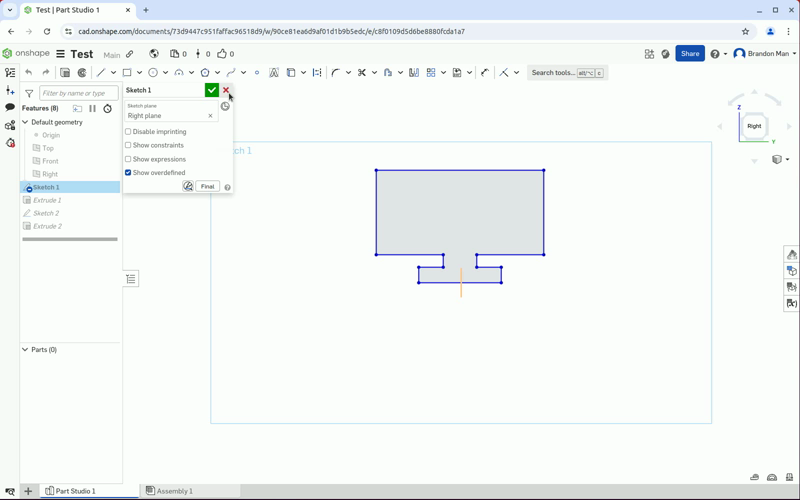
key(shift+s)
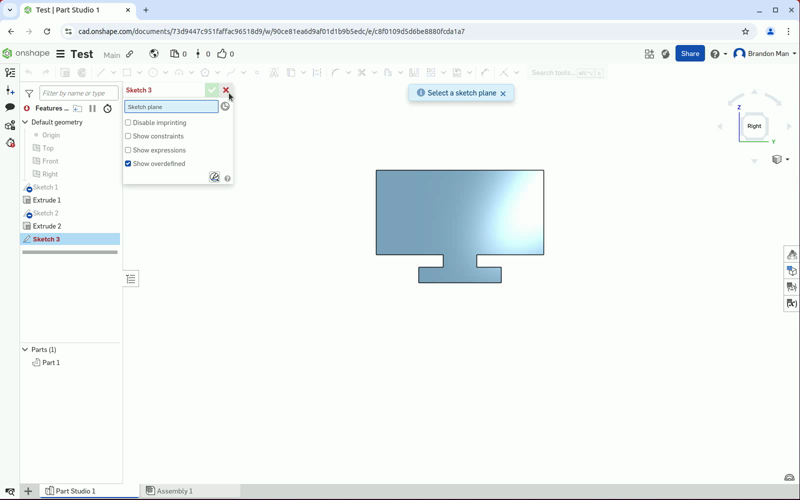
mouse_move(73, 176)
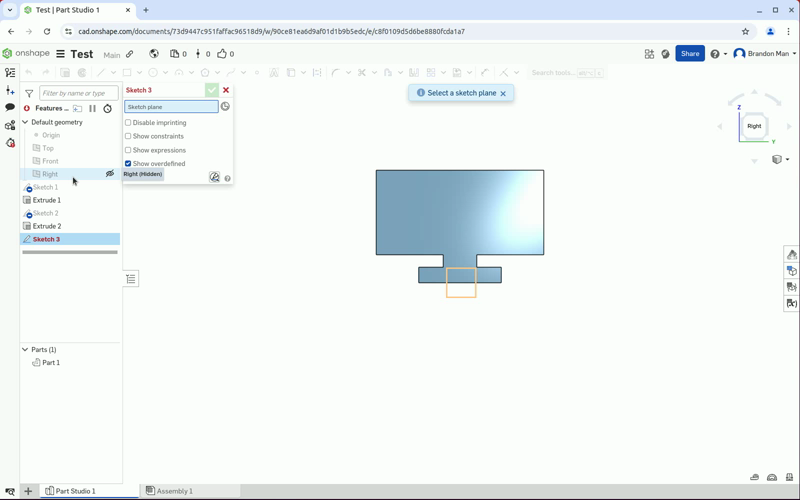
click(73, 176)
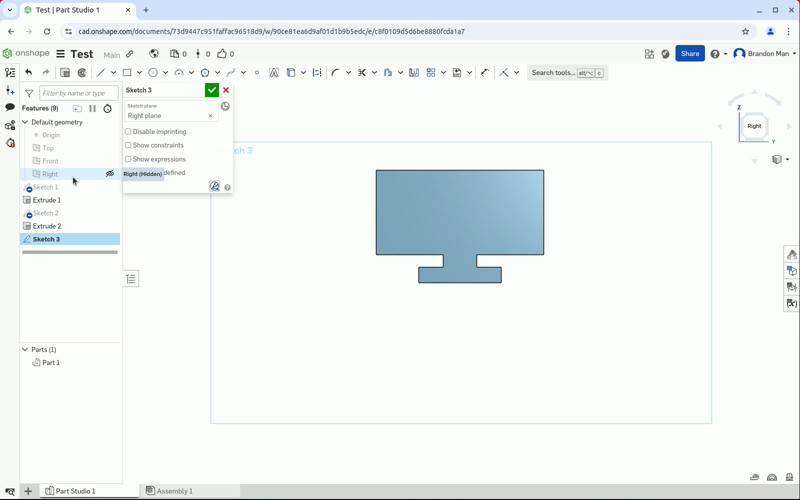
mouse_move(73, 352)
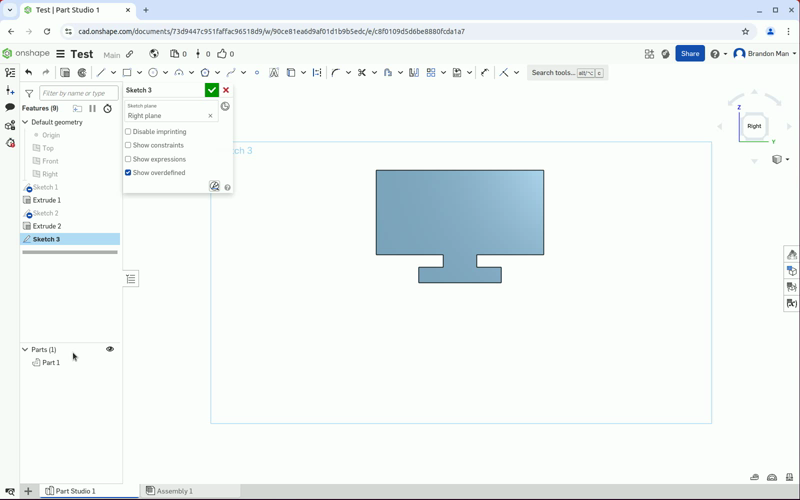
key(y)
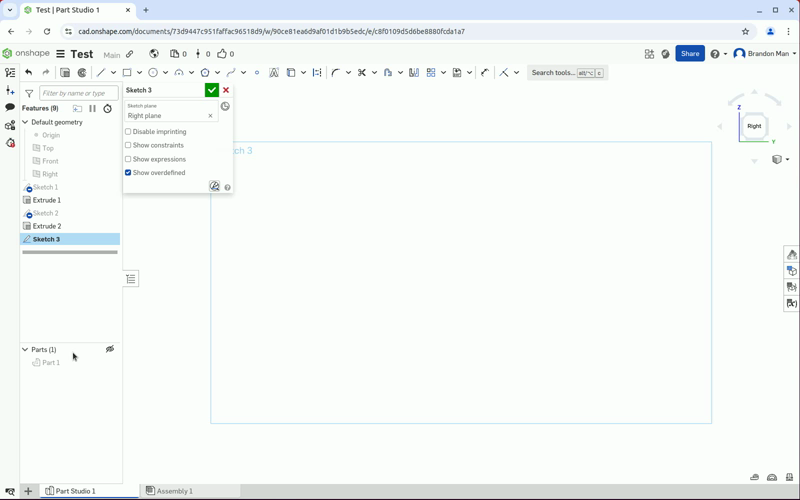
key(a)
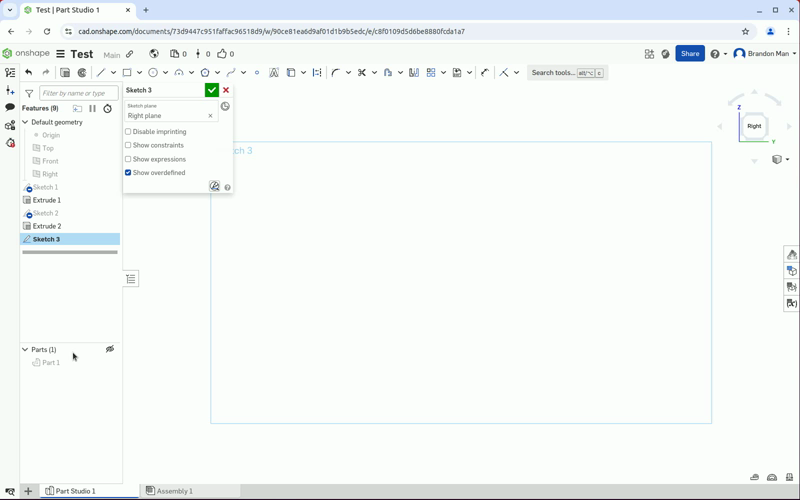
key_down(shift)
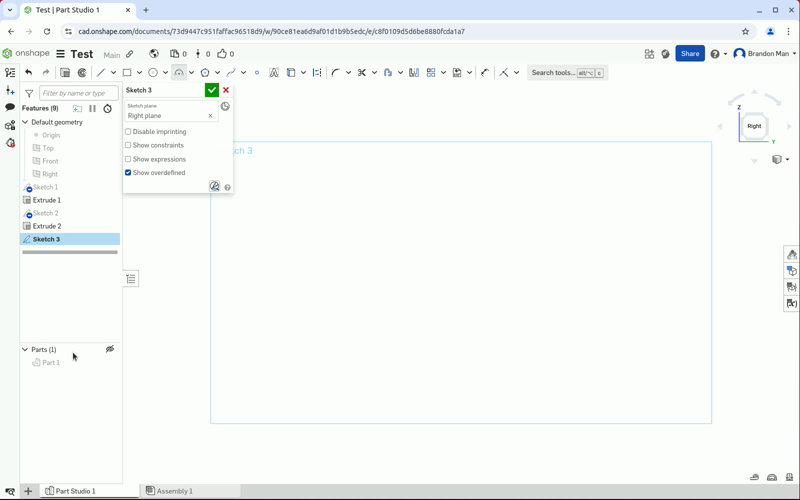
mouse_move(460, 170)
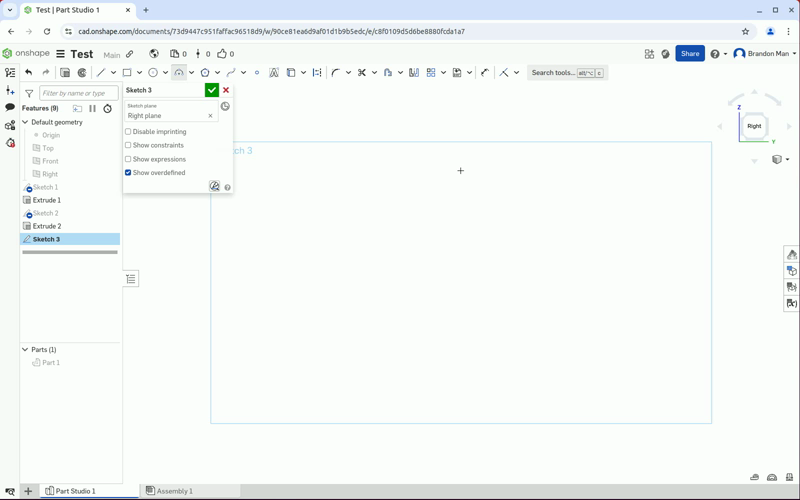
click(460, 170)
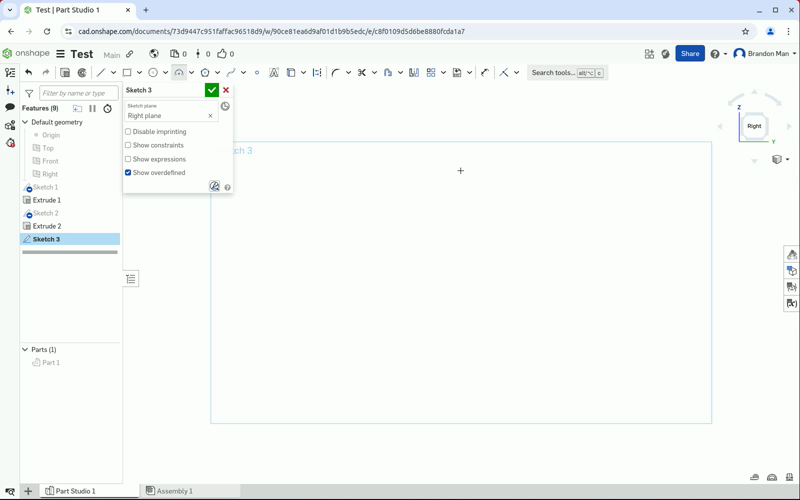
key_up(shift)
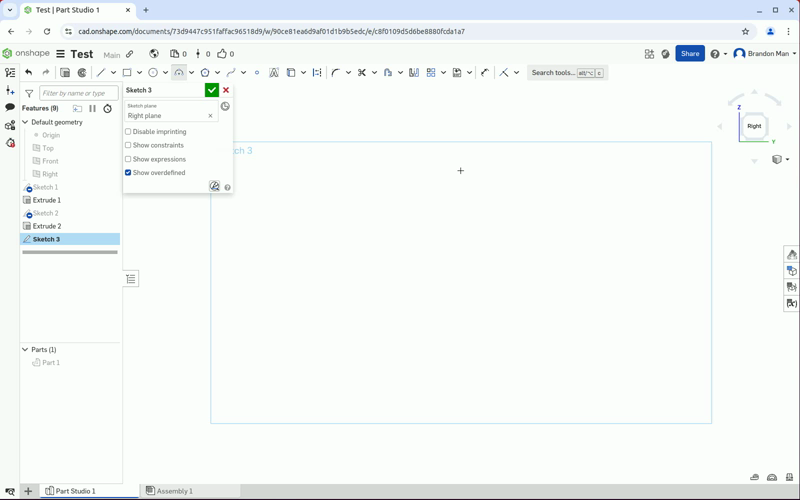
key_down(shift)
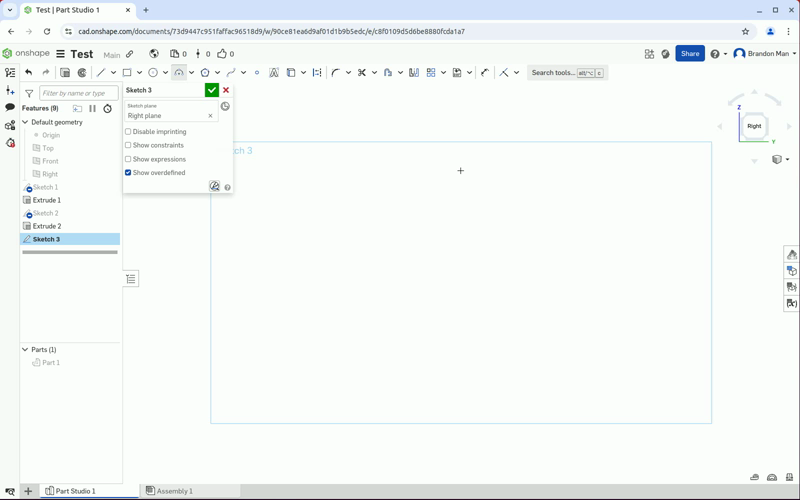
mouse_move(489, 185)
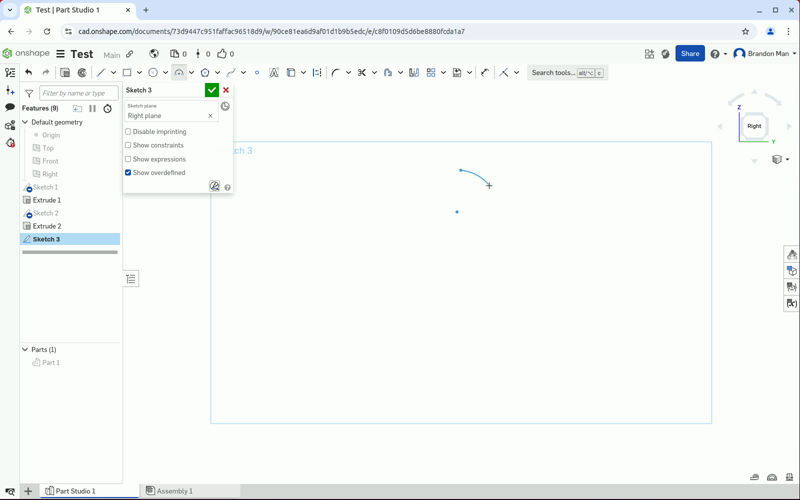
click(489, 185)
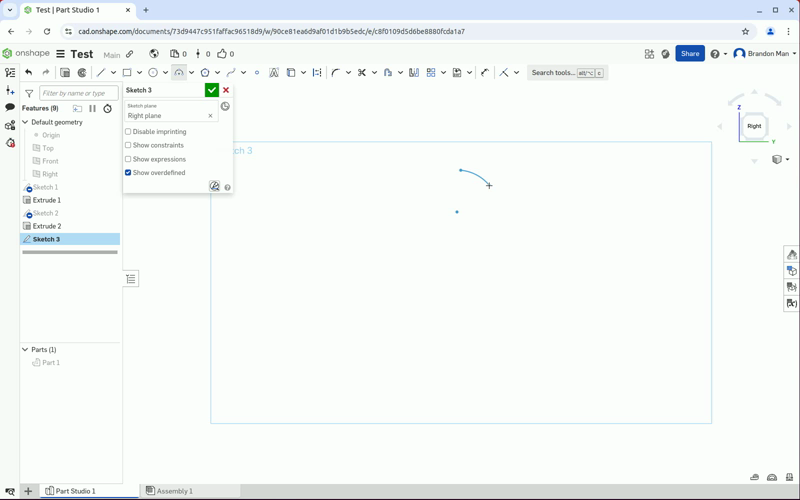
mouse_move(477, 174)
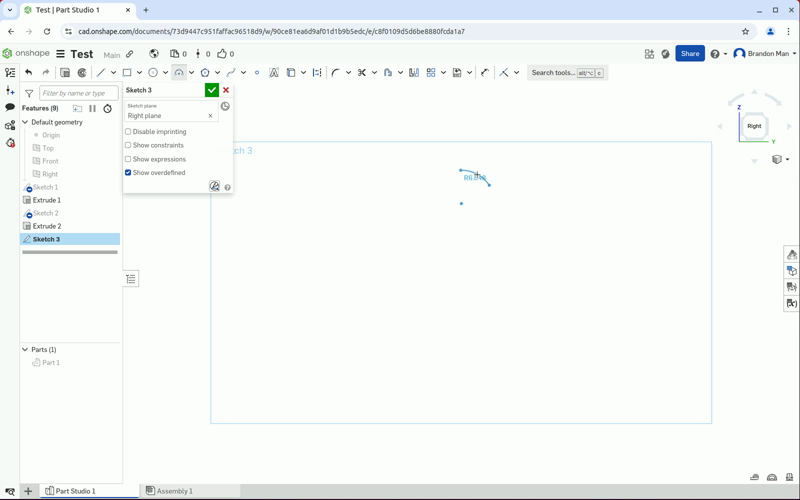
click(477, 174)
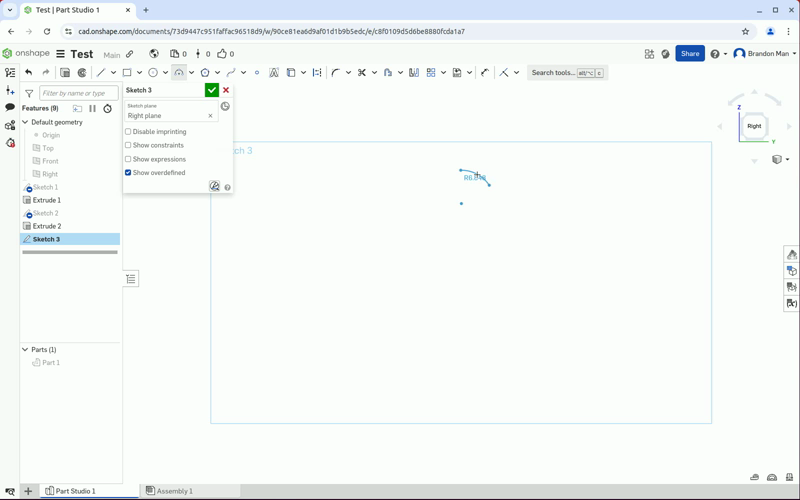
key_up(shift)
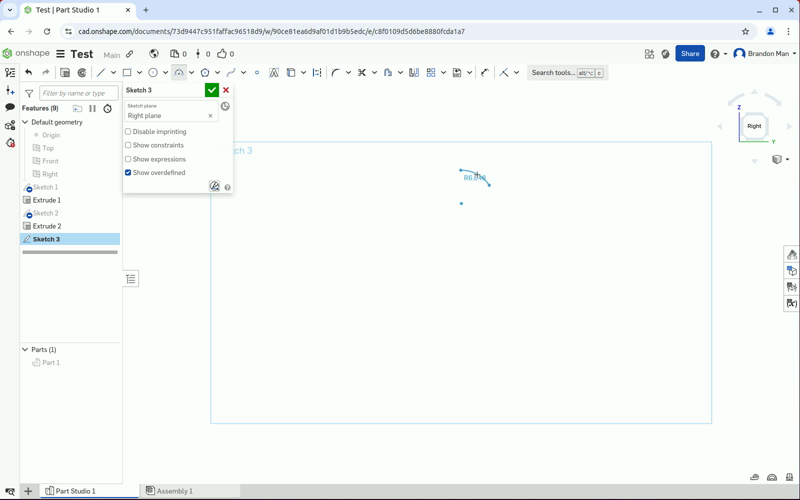
key(esc)
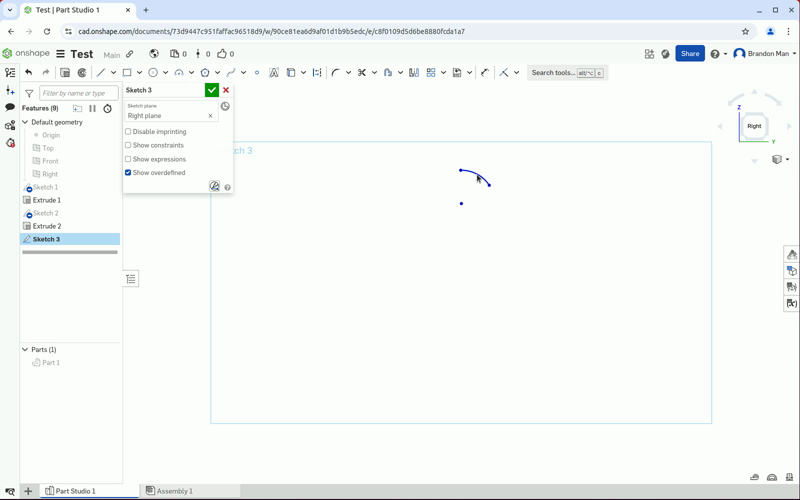
key(l)
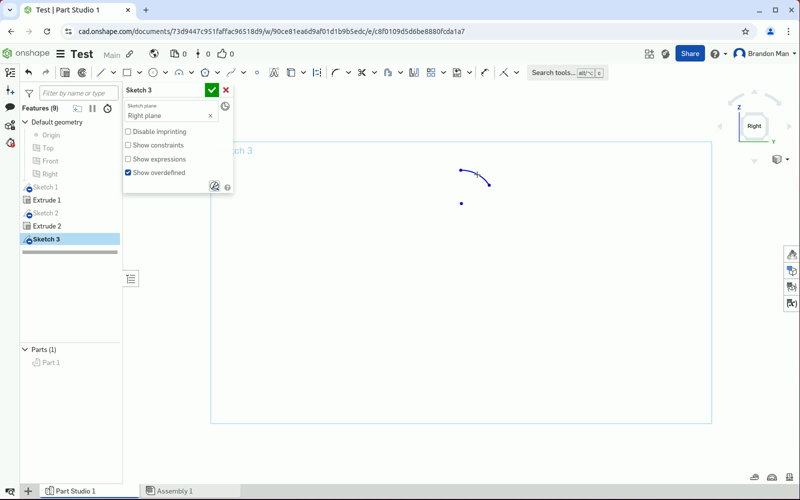
mouse_move(489, 185)
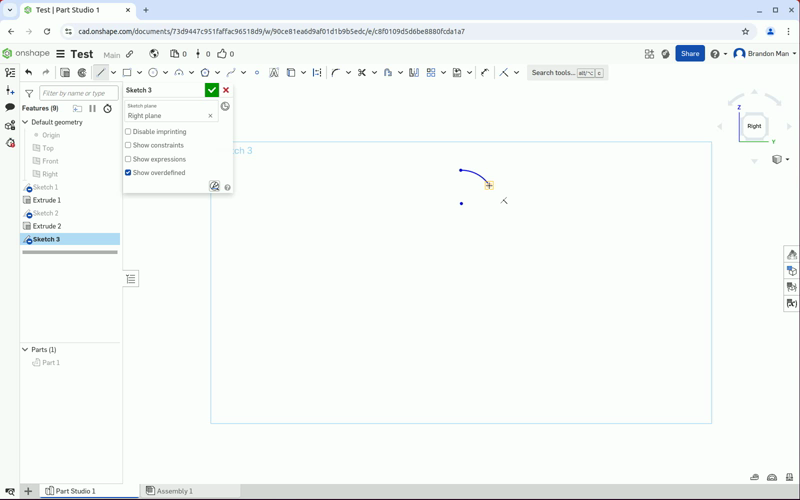
click(489, 185)
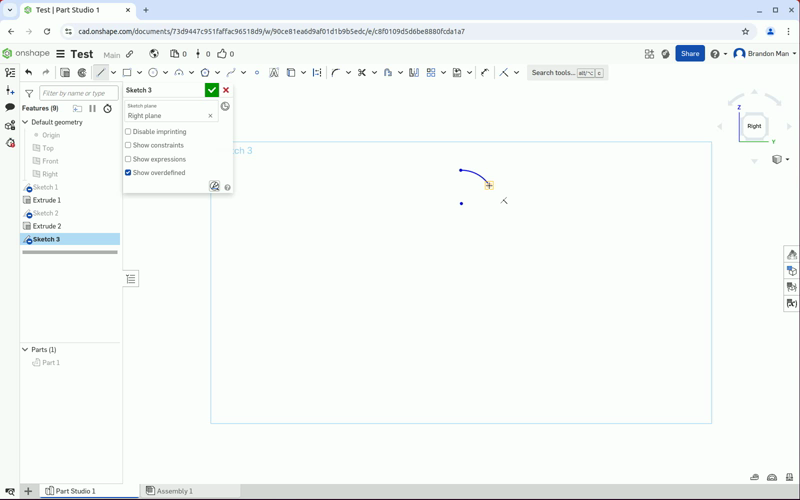
key_down(shift)
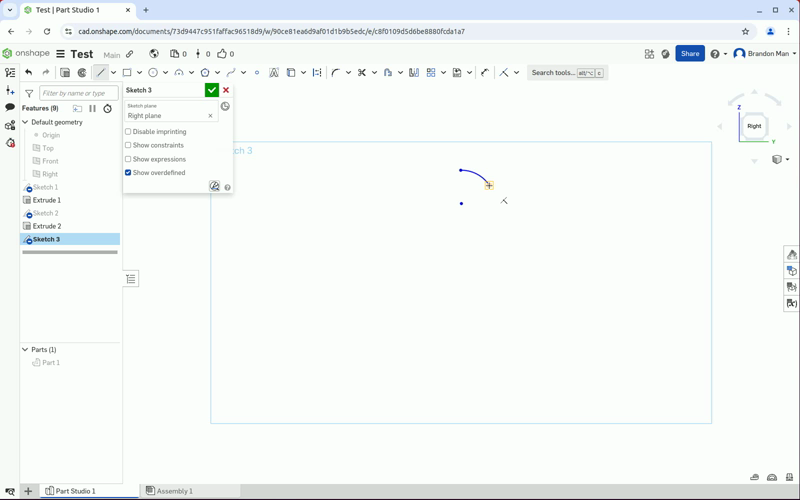
mouse_move(524, 238)
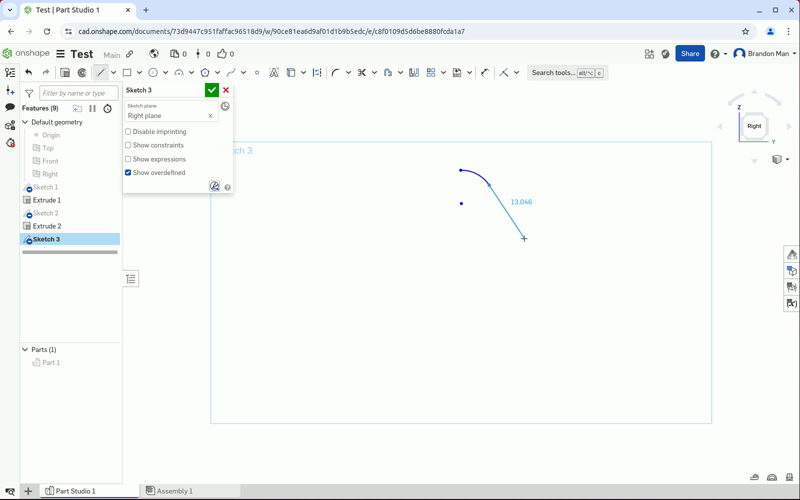
click(524, 238)
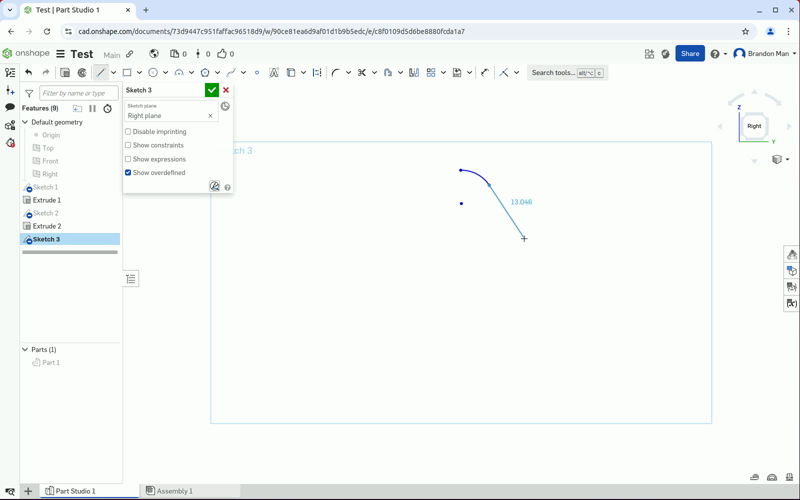
key_up(shift)
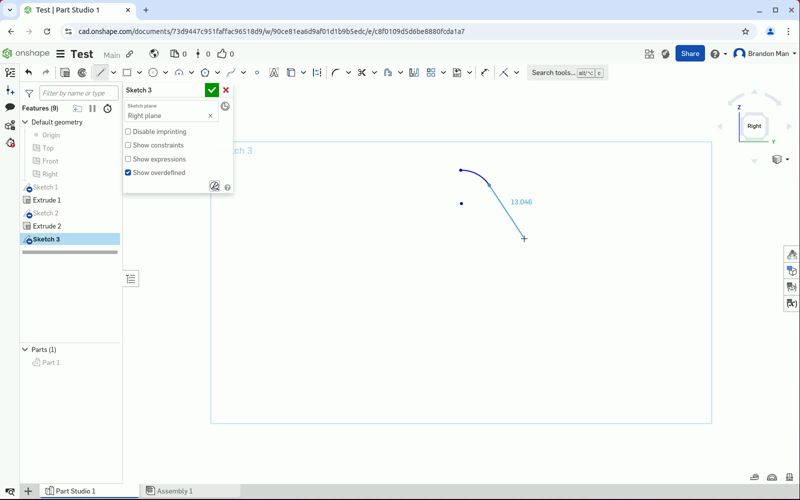
key_down(shift)
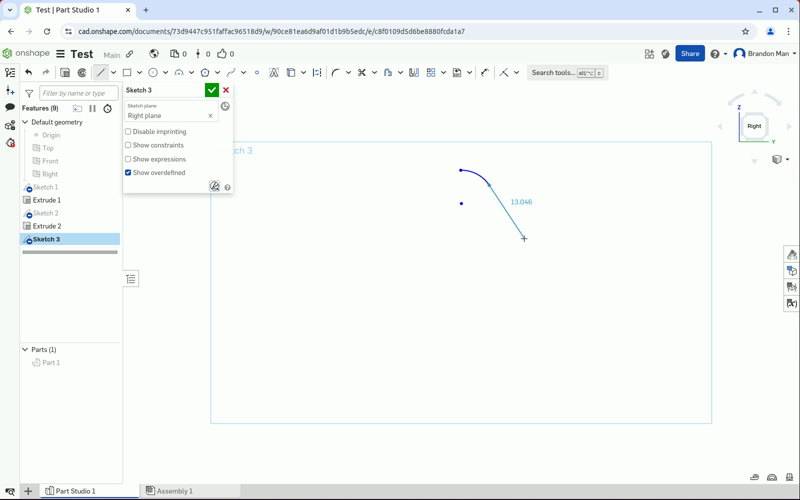
mouse_move(554, 238)
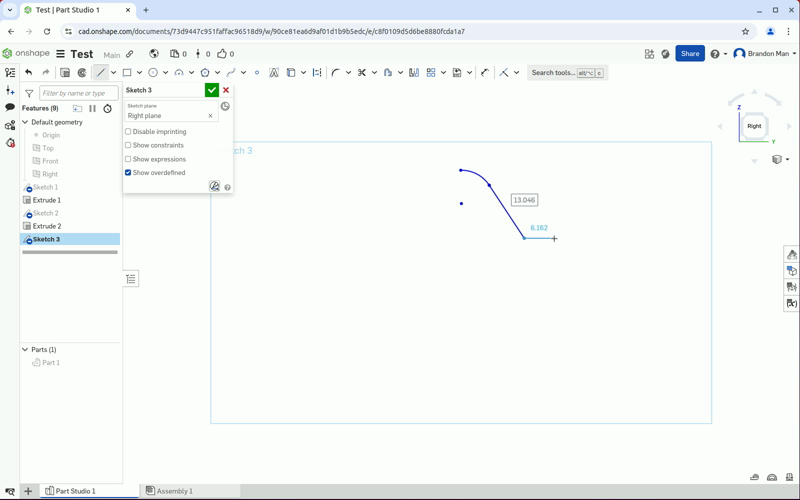
mouse_move(545, 238)
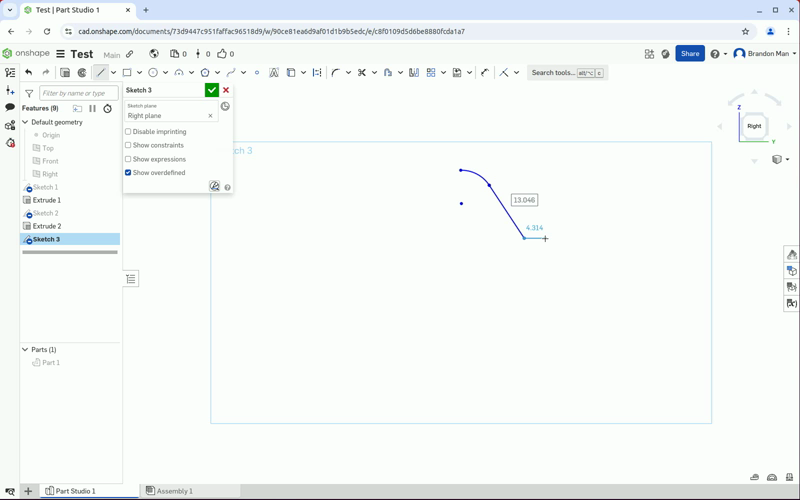
click(545, 238)
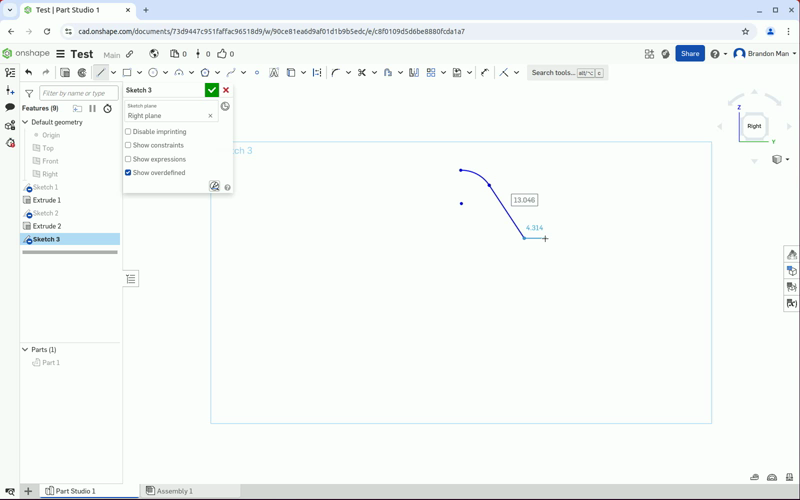
key_up(shift)
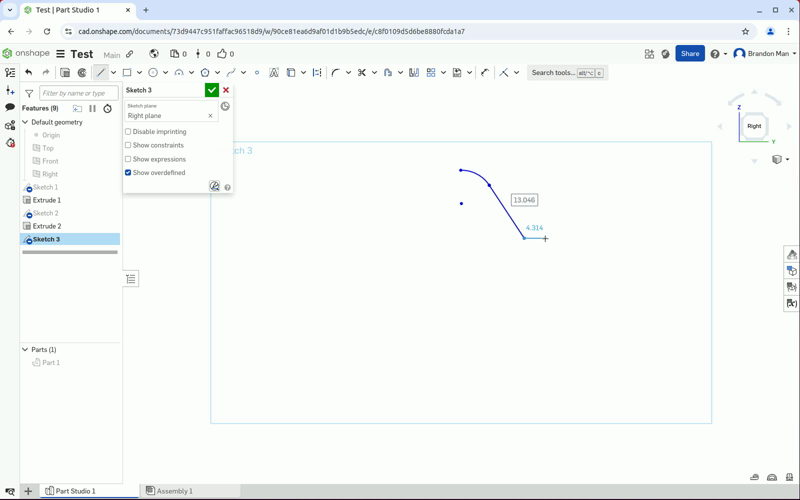
key_down(shift)
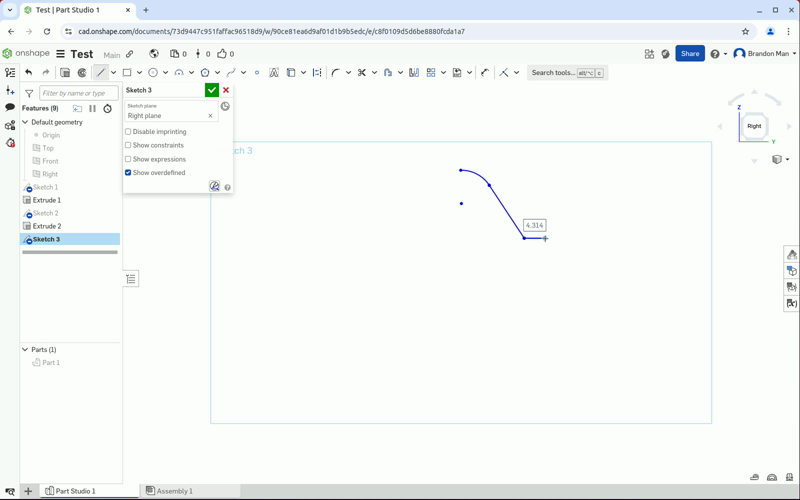
mouse_move(545, 170)
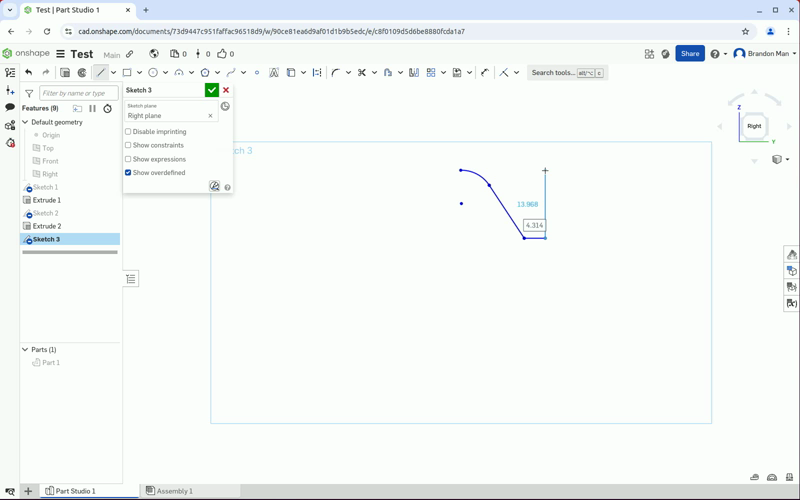
click(545, 170)
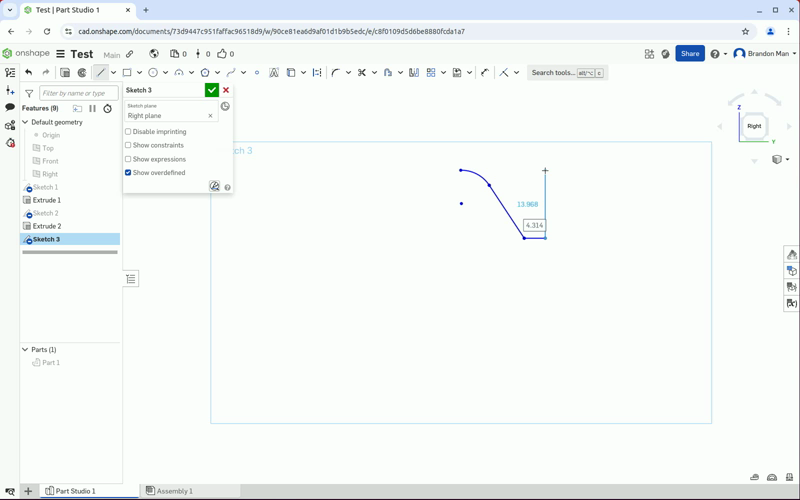
key_up(shift)
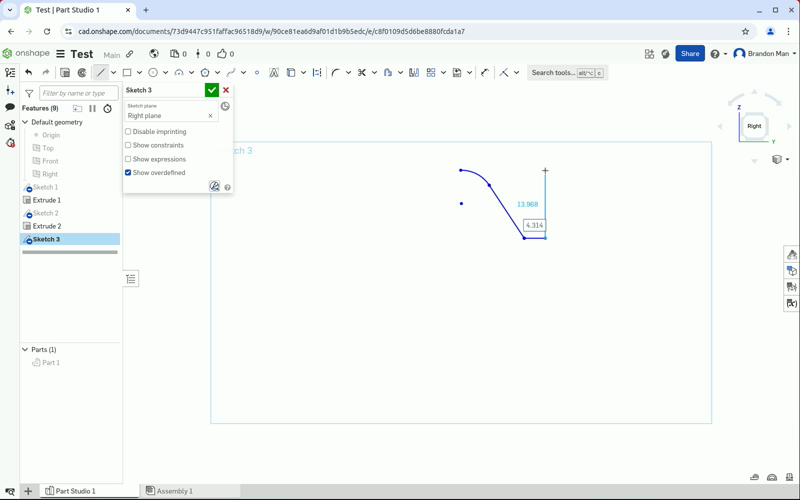
key_down(shift)
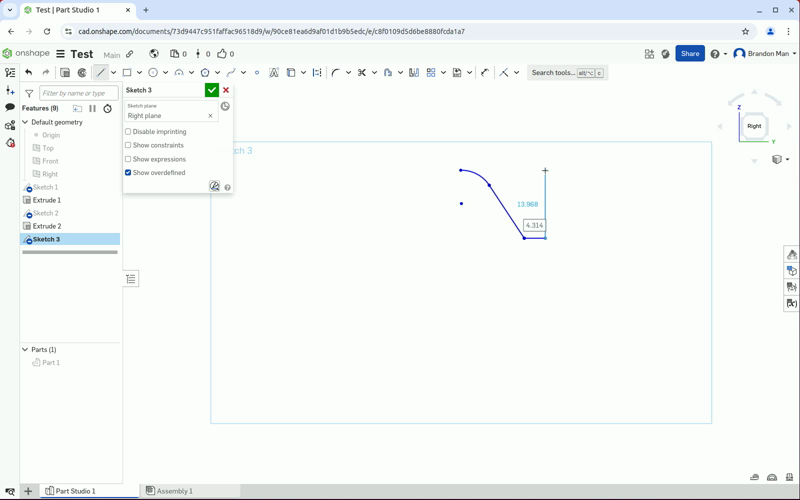
mouse_move(460, 170)
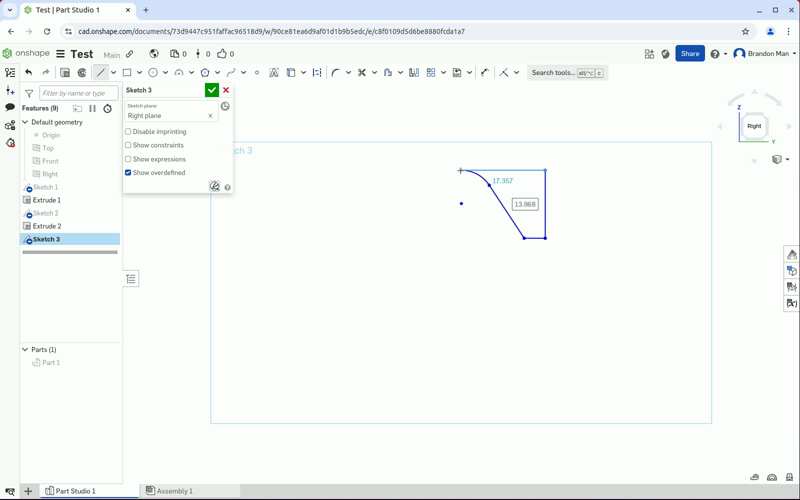
key_up(shift)
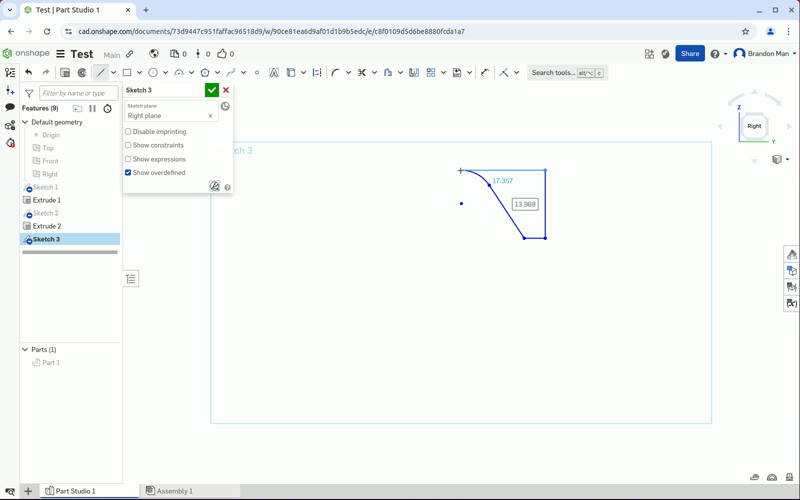
click(460, 170)
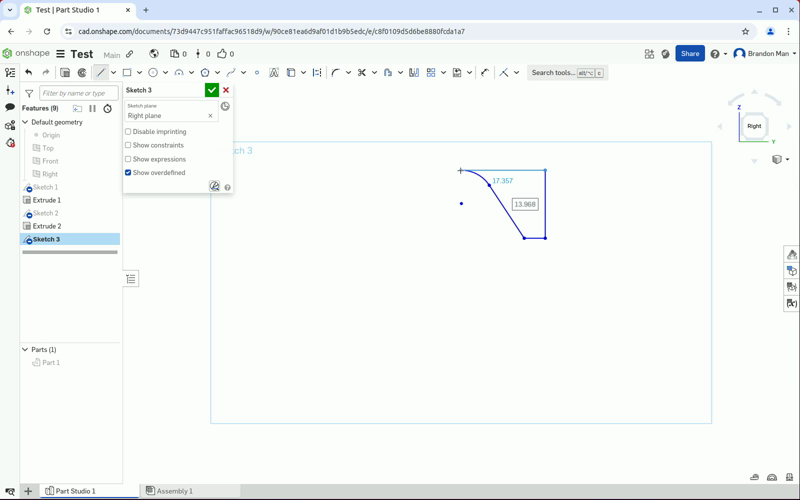
key(esc)
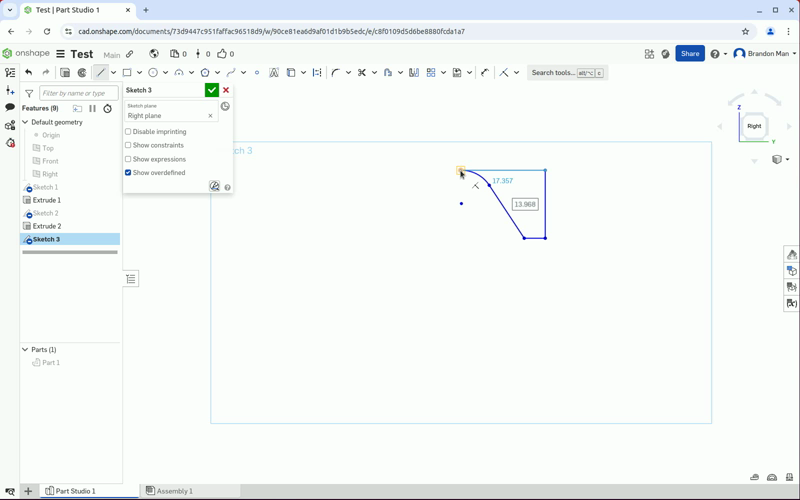
mouse_move(504, 178)
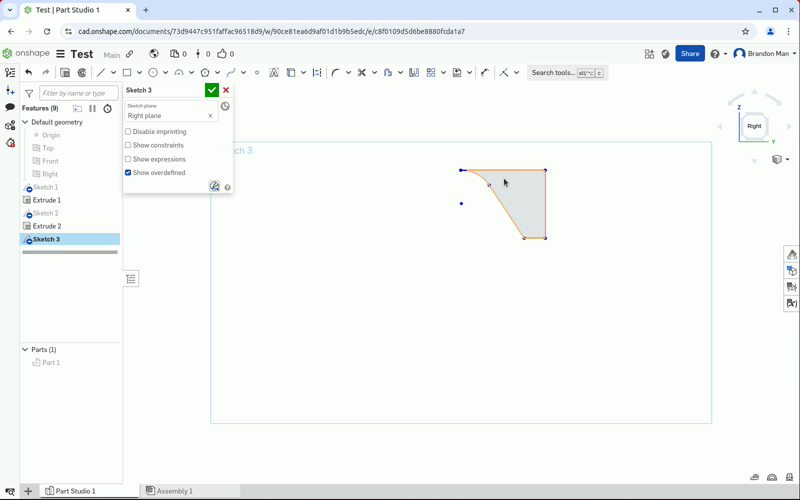
click(504, 178)
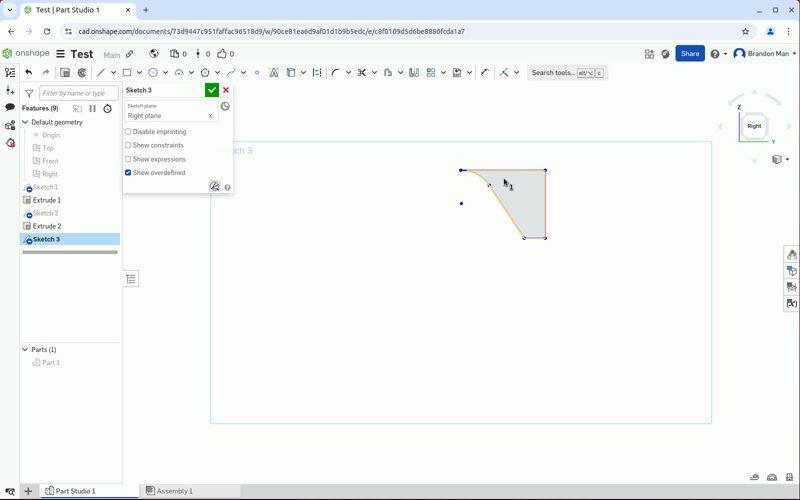
mouse_move(73, 352)
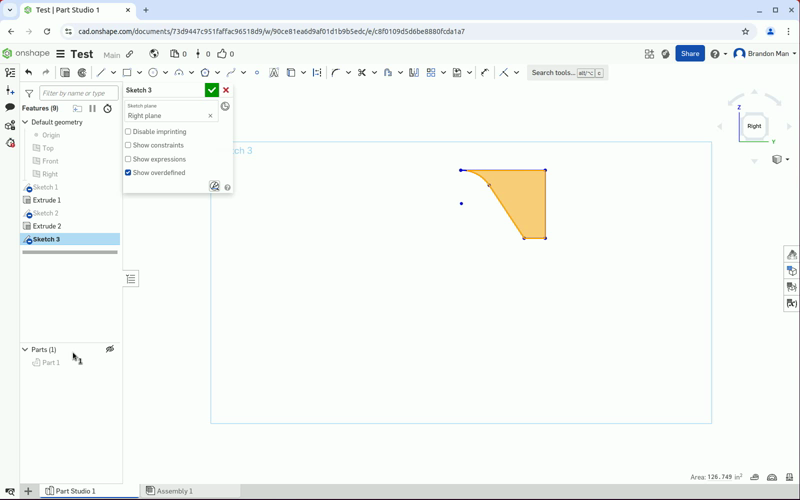
key(shift+y)
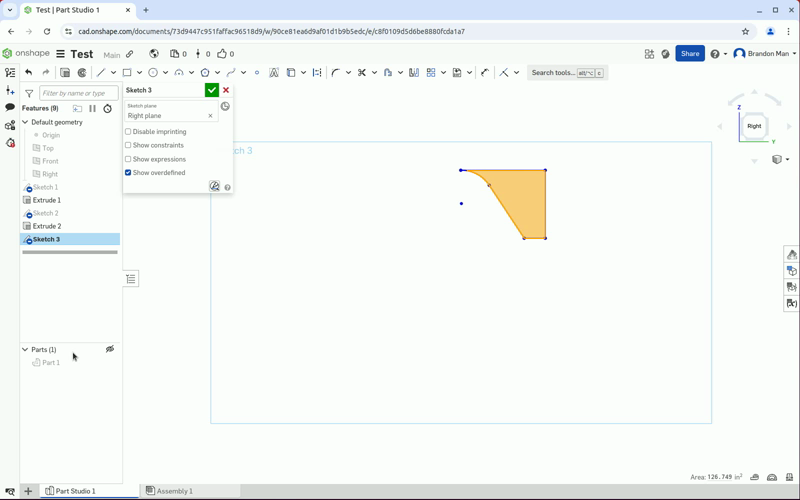
key(shift+e)
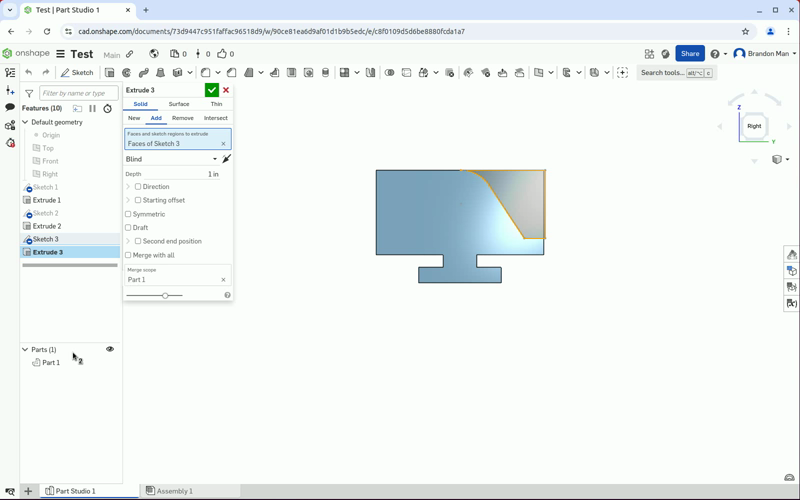
mouse_move(143, 106)
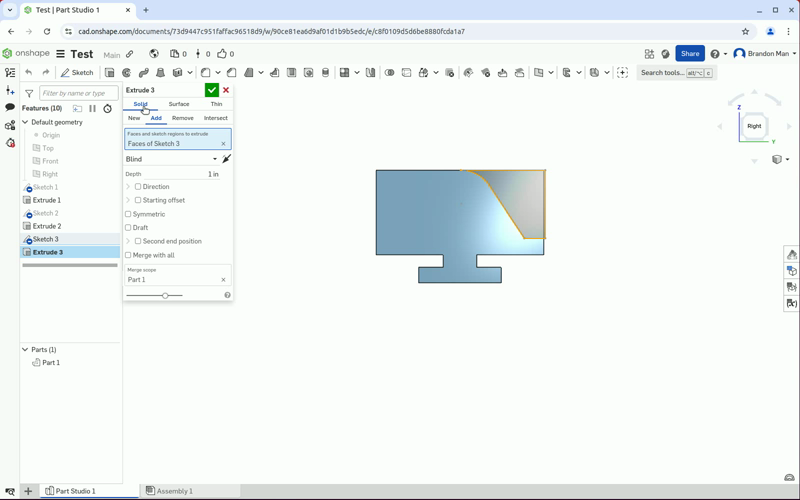
click(143, 106)
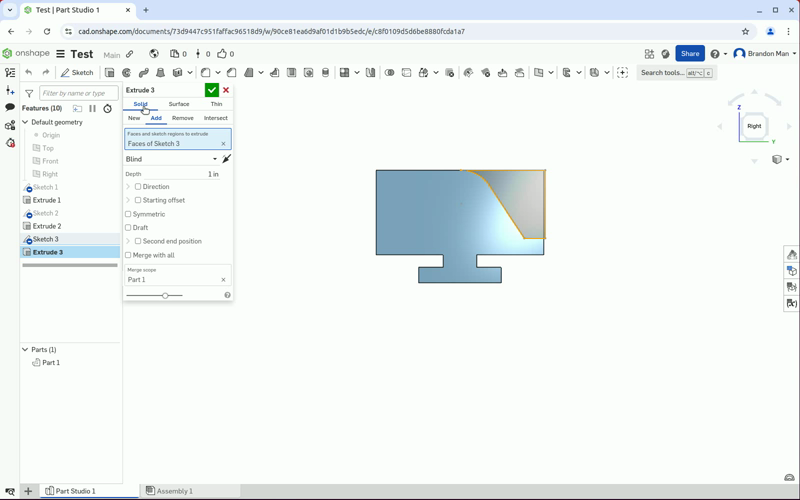
mouse_move(186, 120)
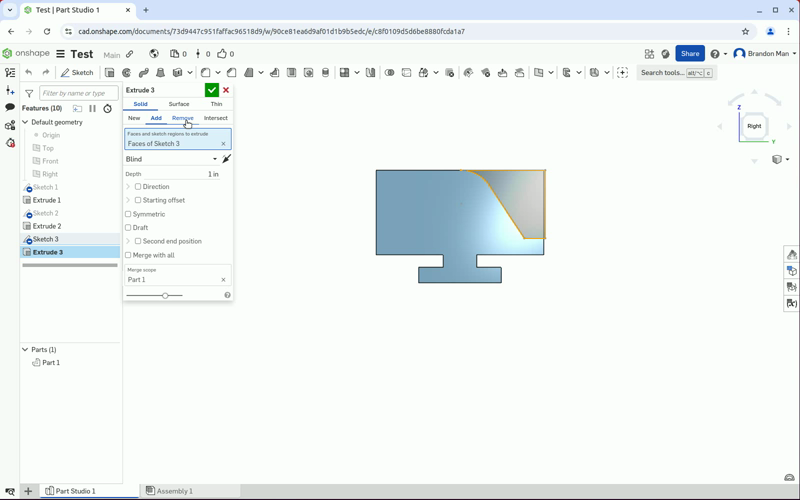
click(186, 120)
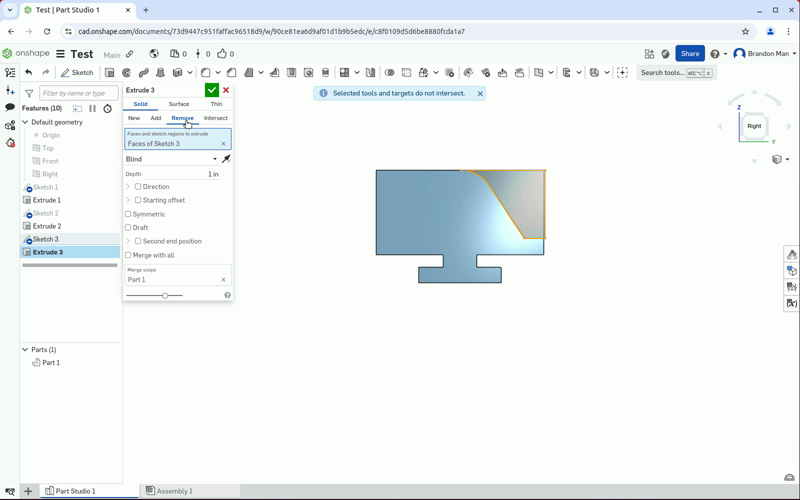
key(tab, 4)
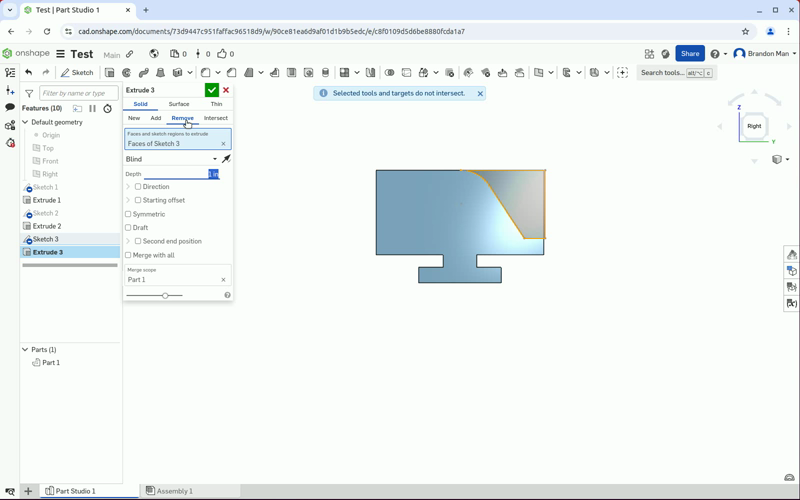
text(12.036)
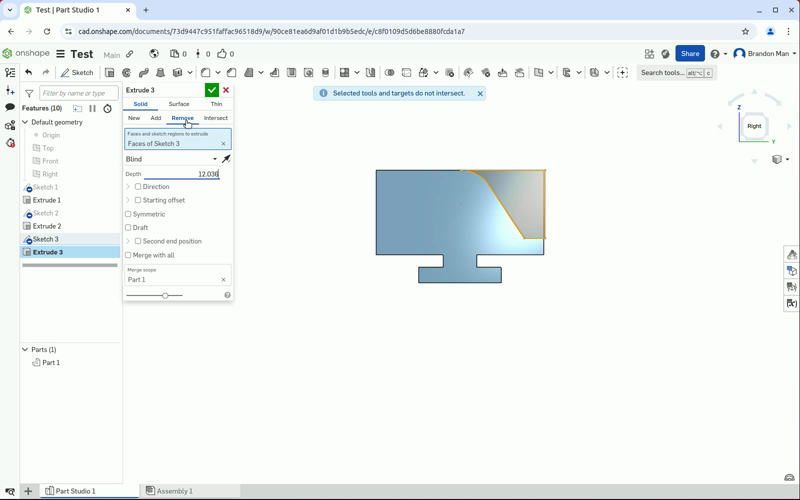
key(tab, 6)
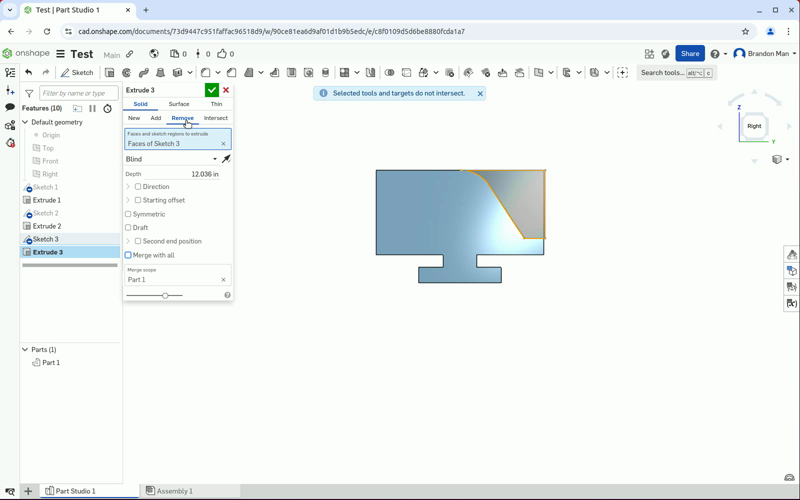
key(space)
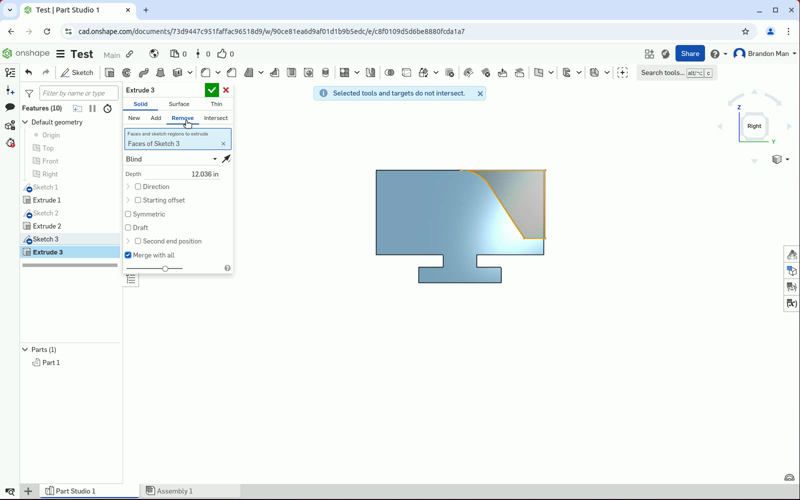
key(enter)
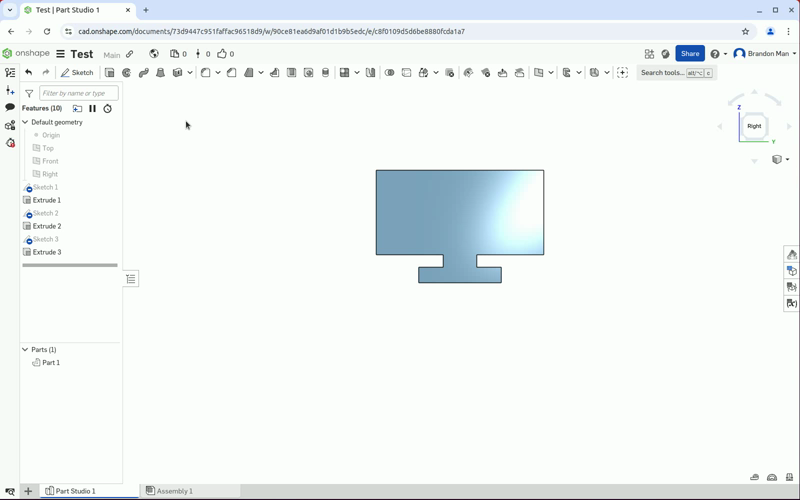
key(shift+h)
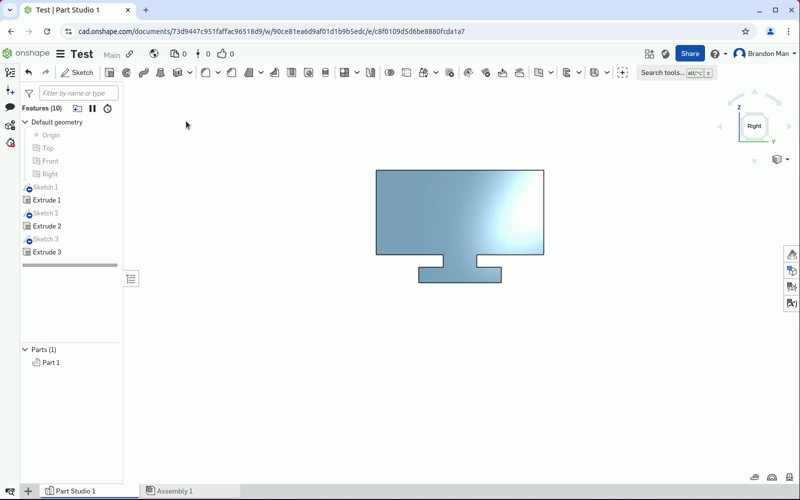
key(shift+h)
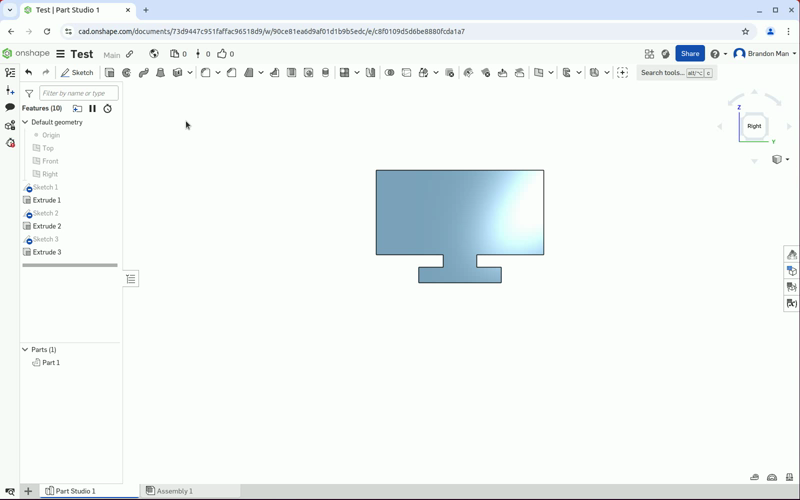
mouse_move(73, 189)
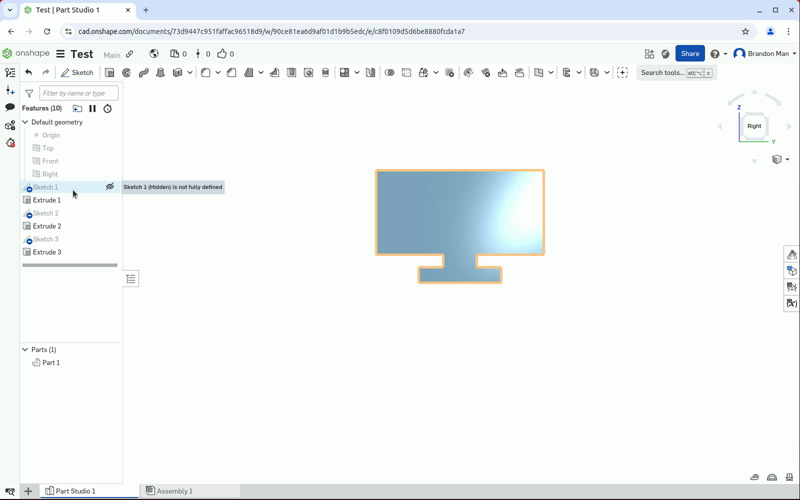
click(73, 189)
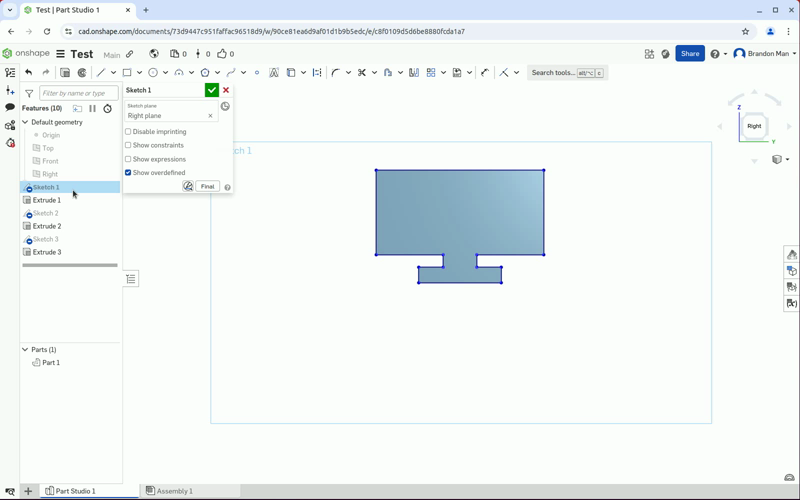
mouse_move(229, 92)
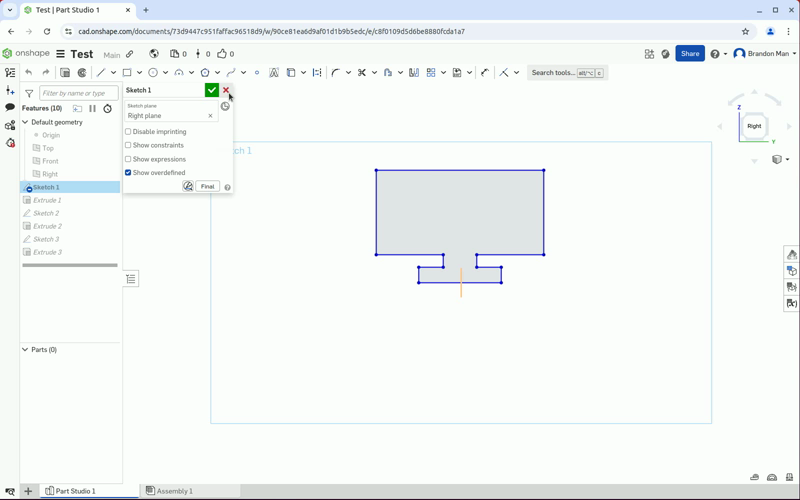
click(229, 92)
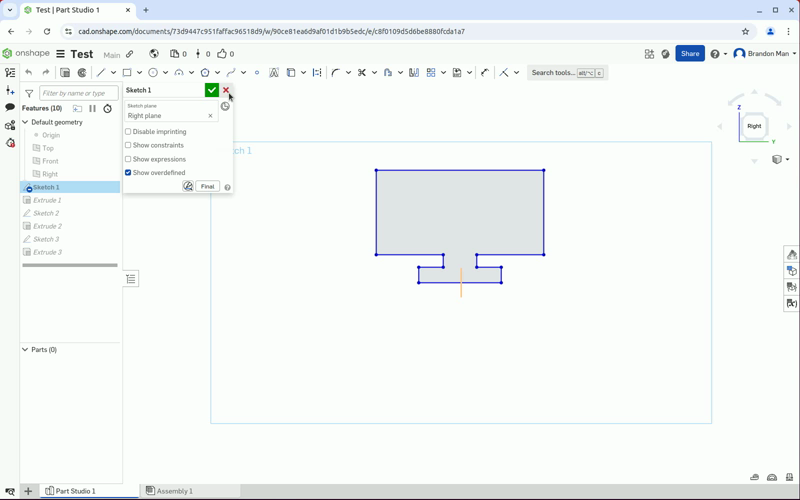
key(shift+s)
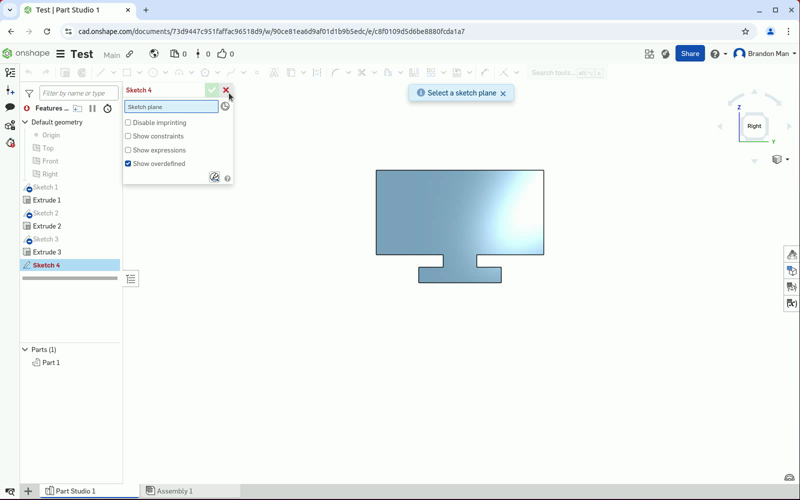
mouse_move(73, 176)
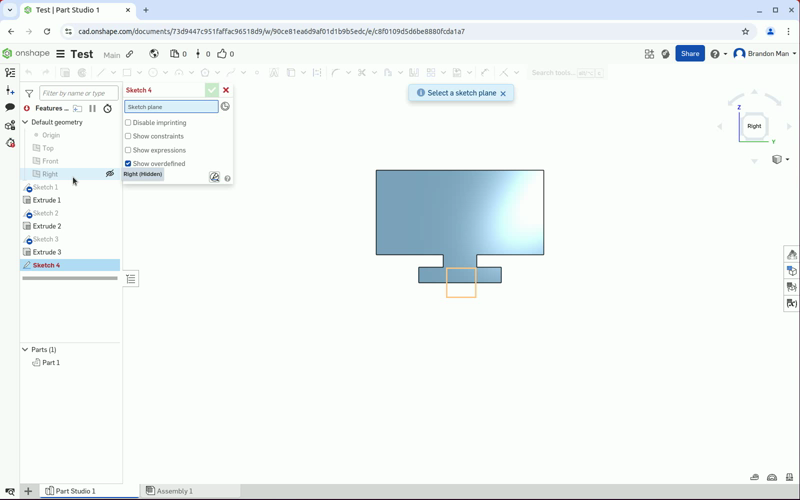
click(73, 176)
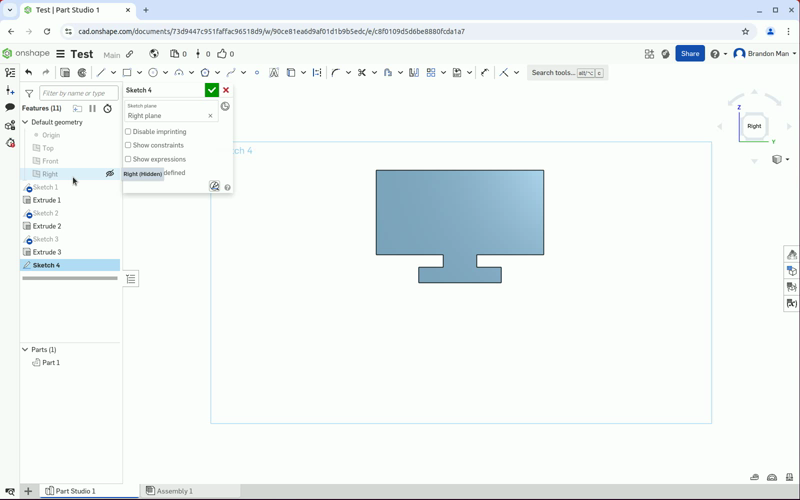
mouse_move(73, 352)
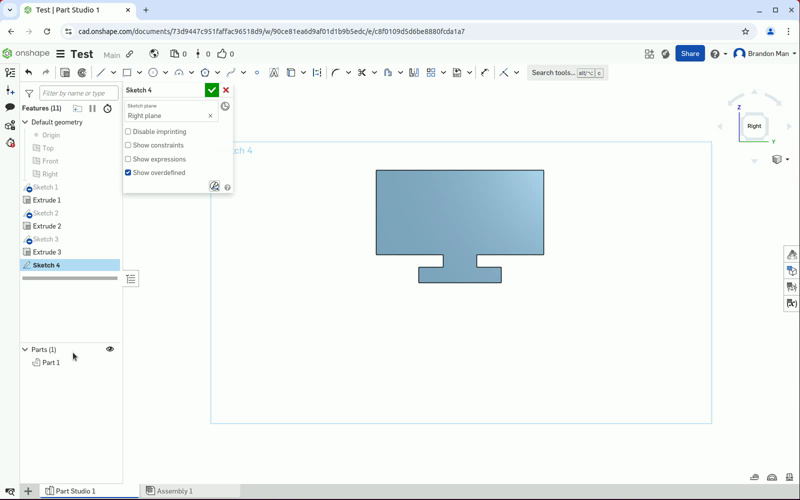
key(y)
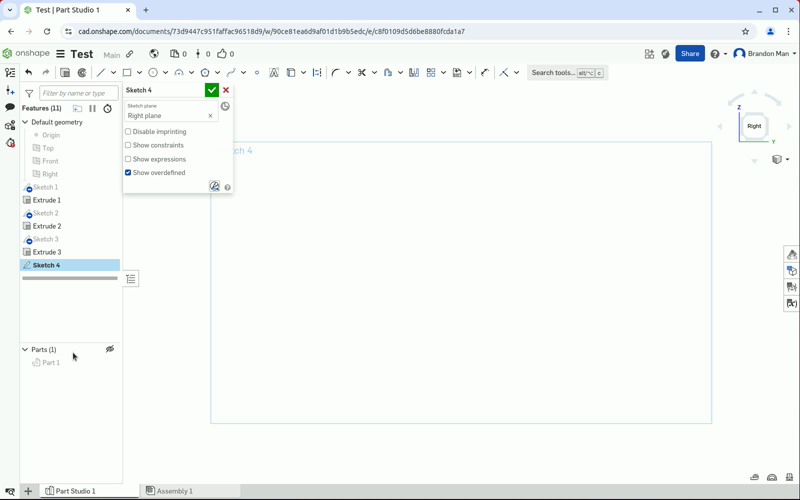
key(c)
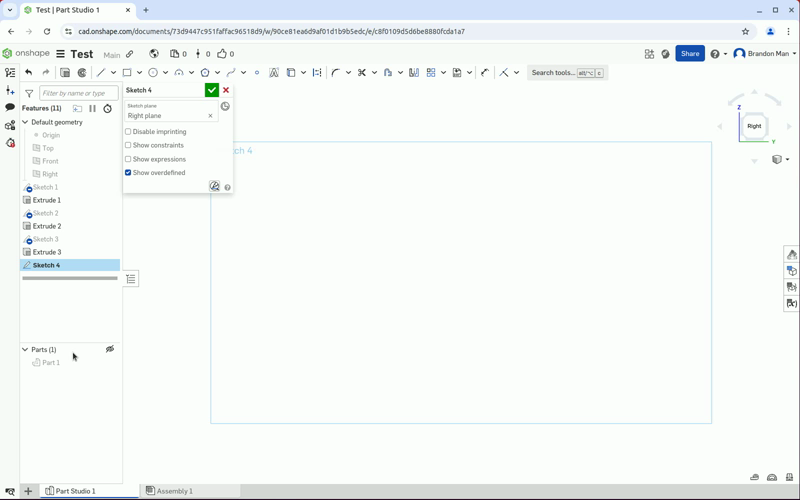
key_down(shift)
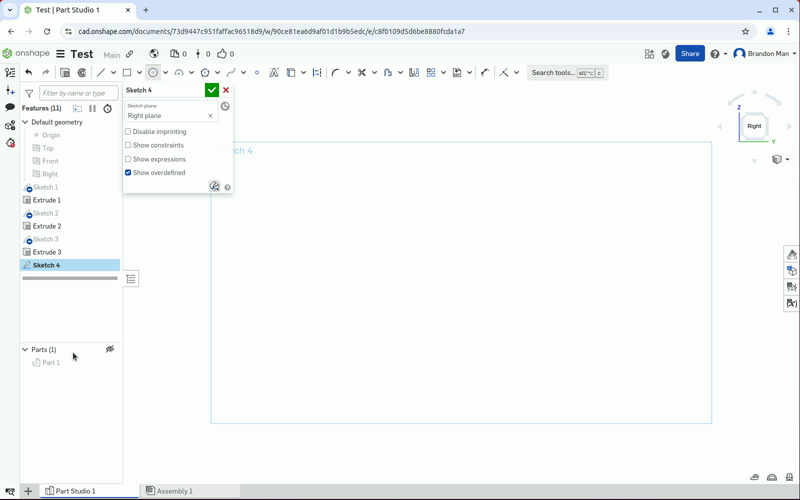
mouse_move(461, 204)
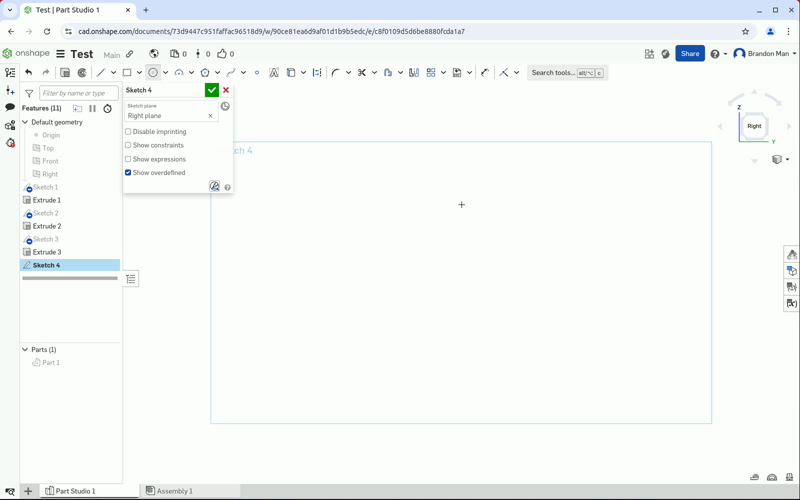
click(461, 204)
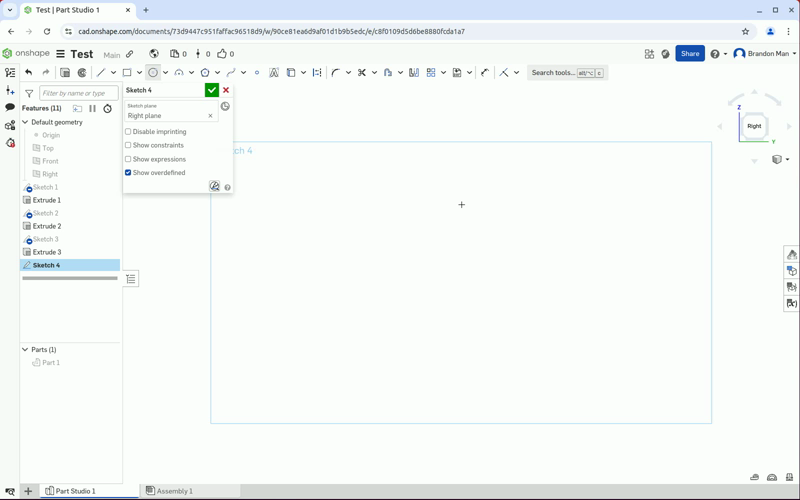
key_up(shift)
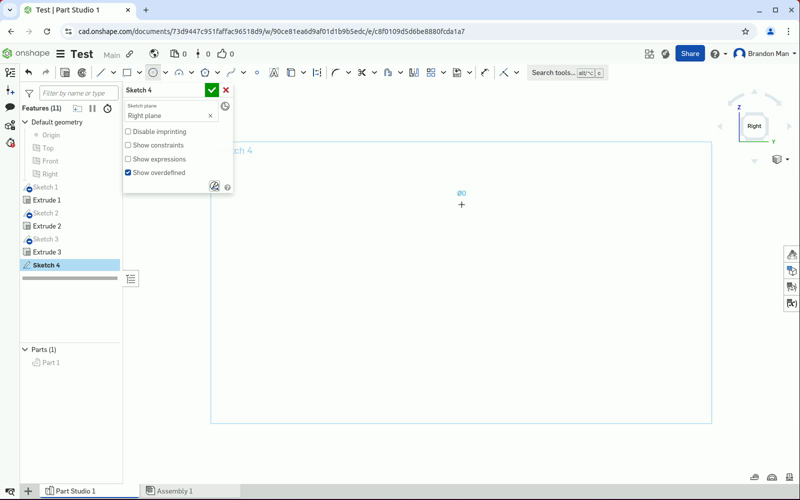
mouse_move(479, 204)
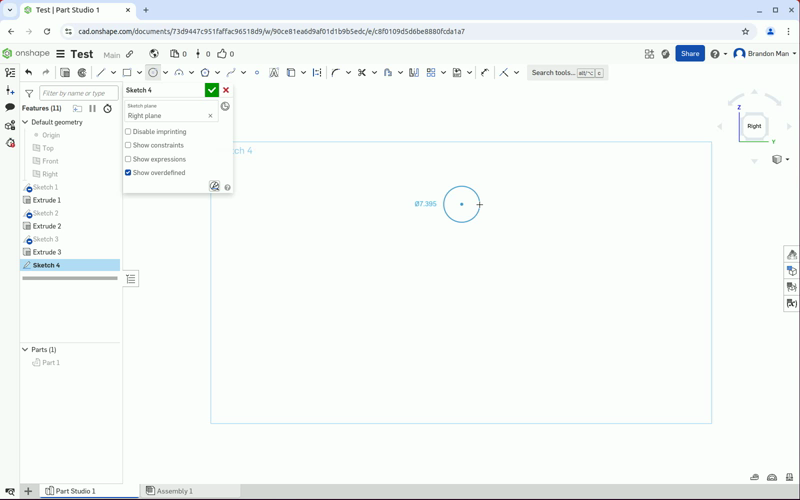
click(479, 204)
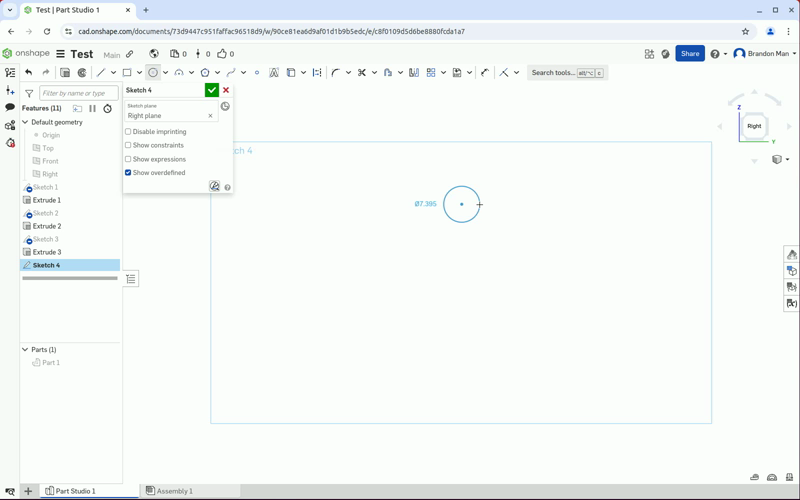
key(esc)
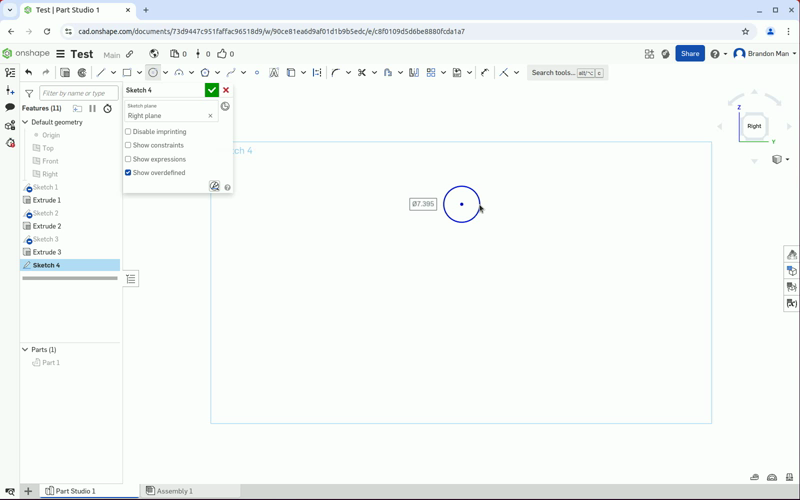
mouse_move(453, 216)
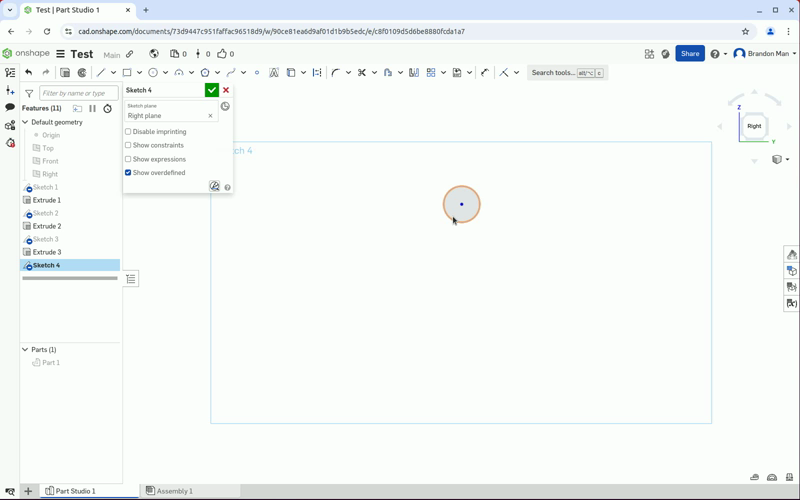
scroll(6)
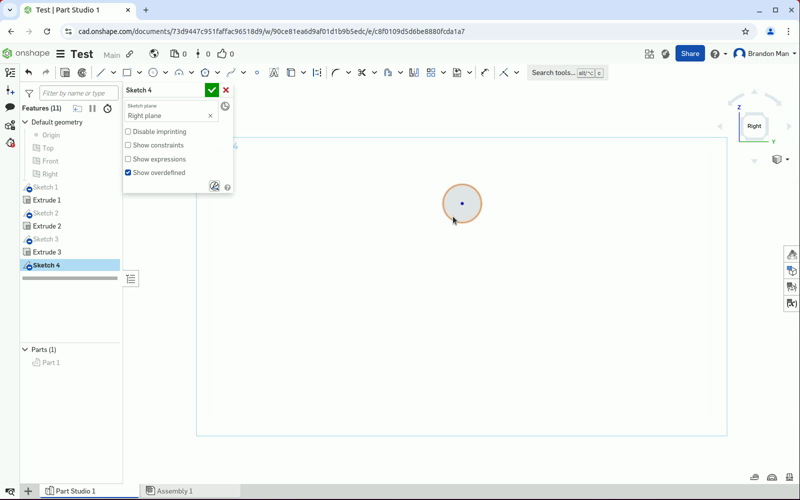
scroll(6)
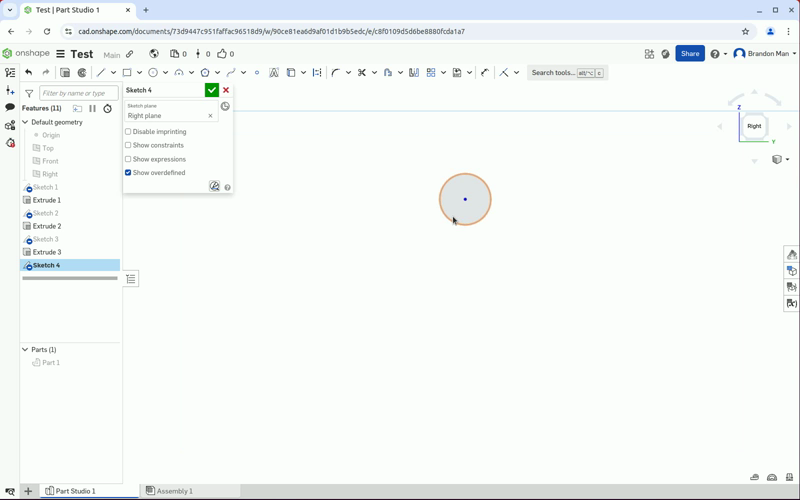
scroll(6)
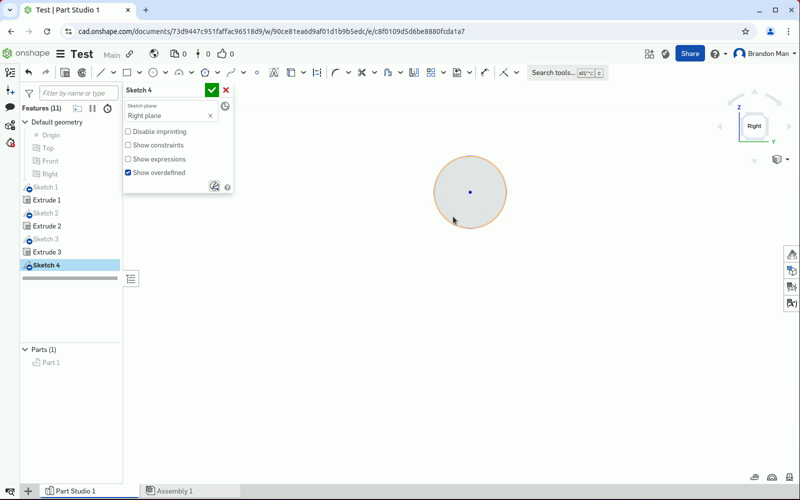
scroll(6)
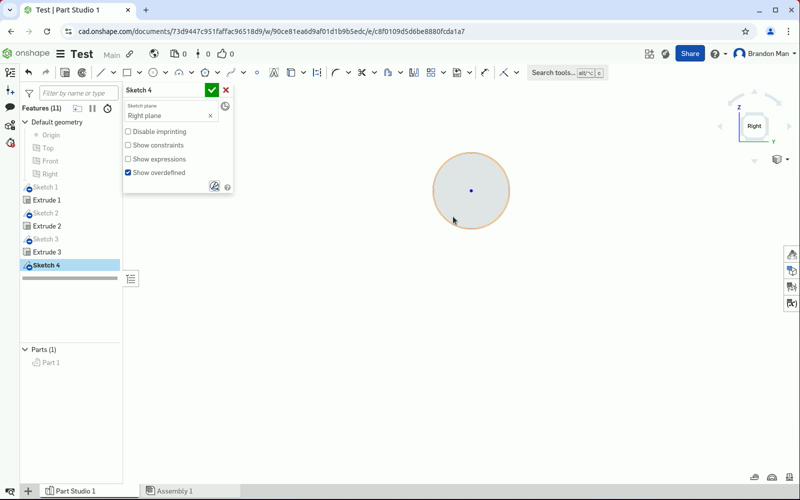
scroll(6)
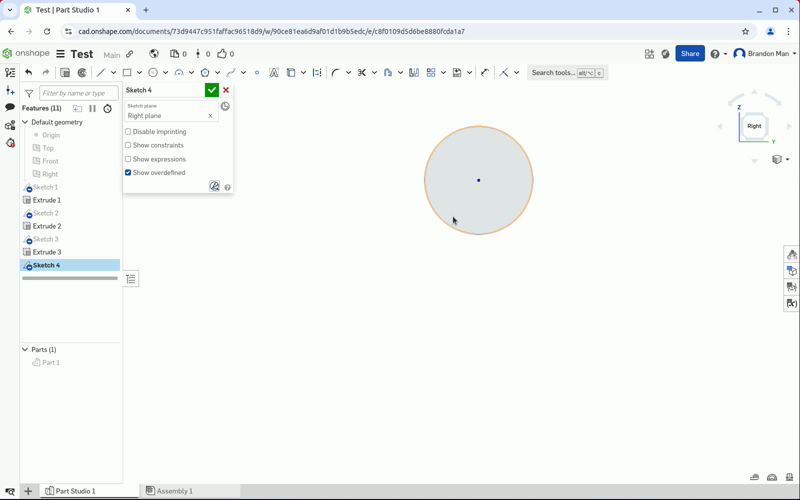
scroll(6)
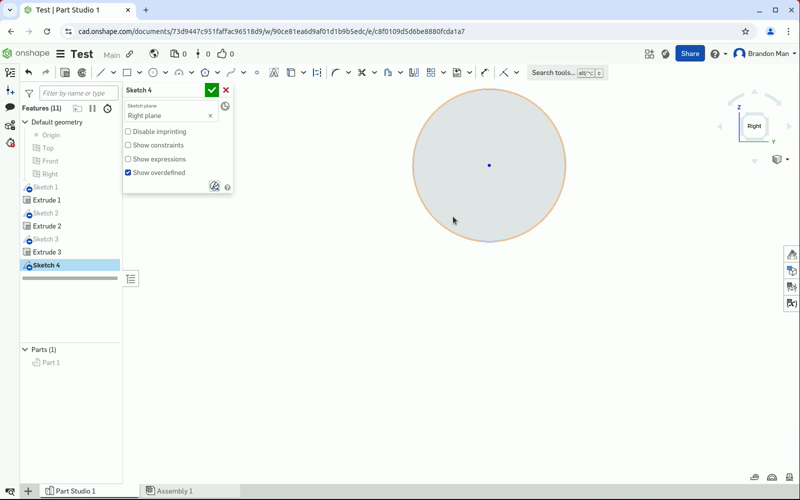
scroll(6)
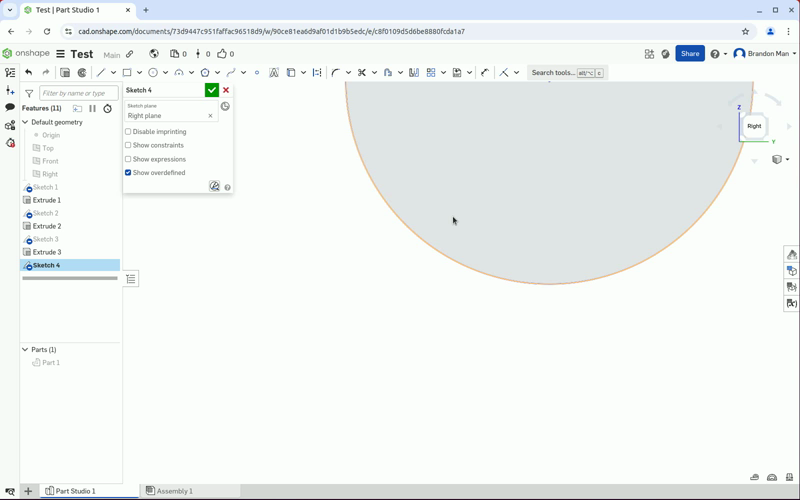
click(453, 216)
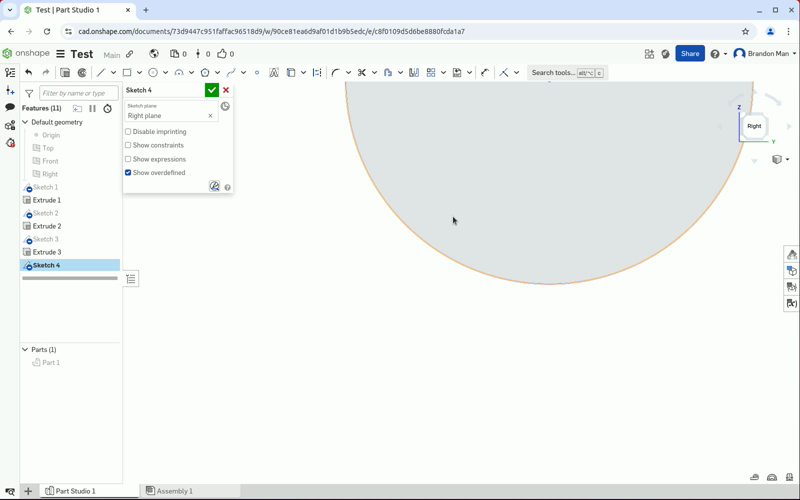
scroll(-6)
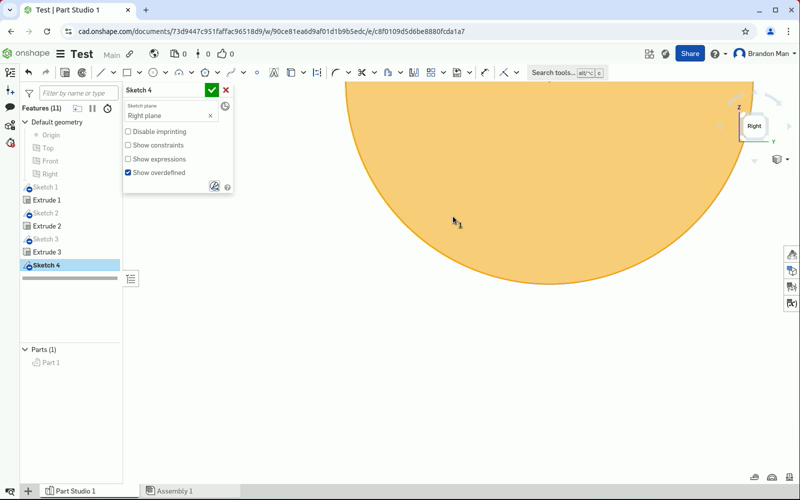
scroll(-6)
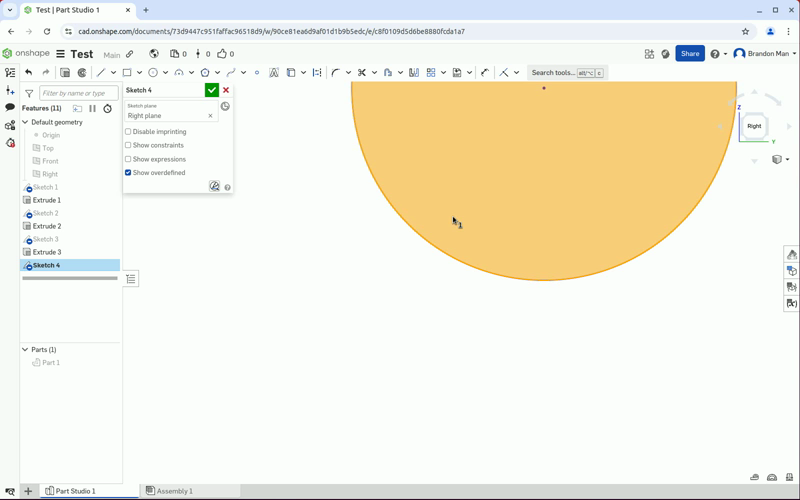
scroll(-6)
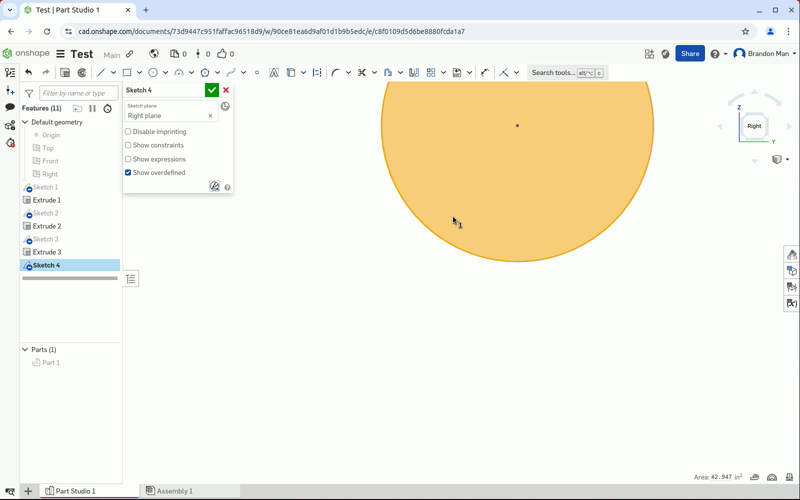
scroll(-6)
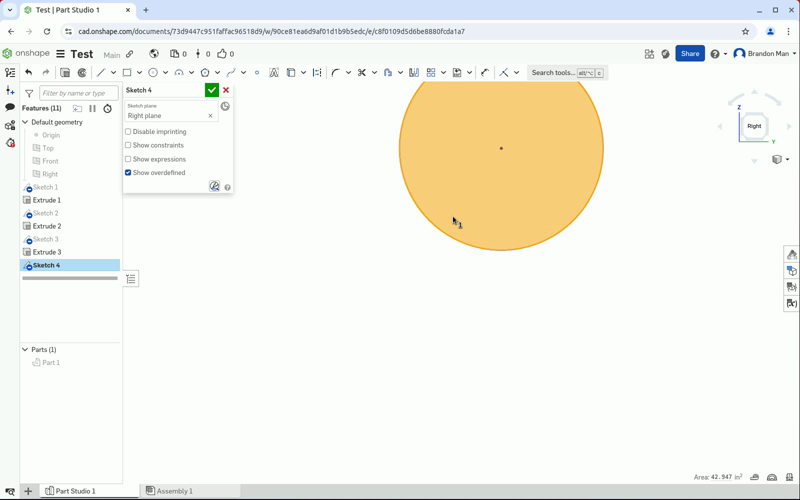
scroll(-6)
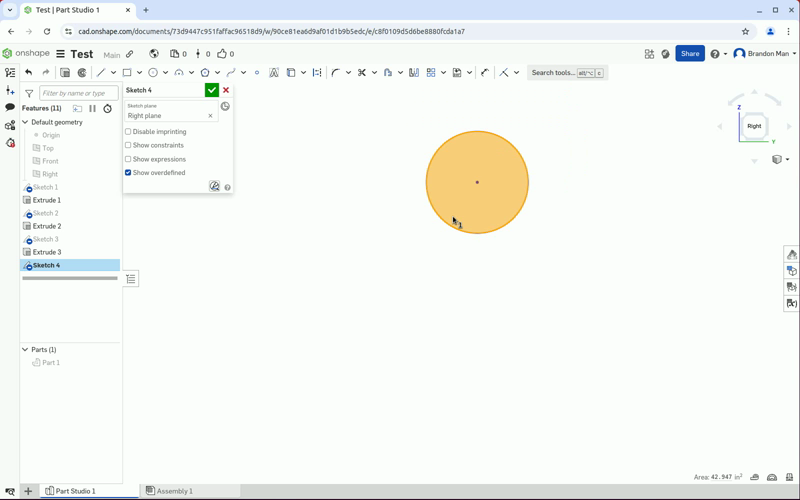
scroll(-6)
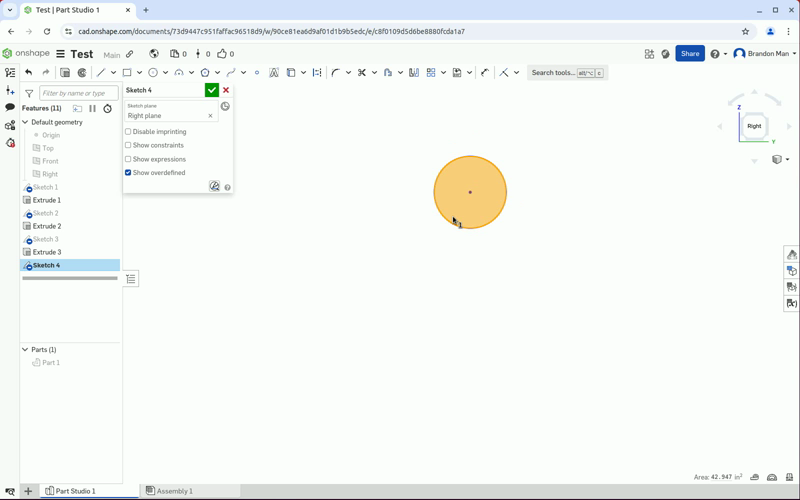
scroll(-6)
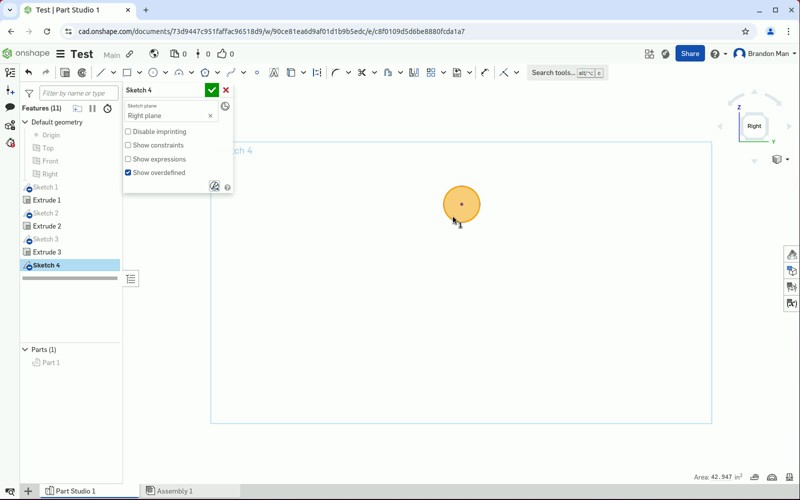
mouse_move(73, 352)
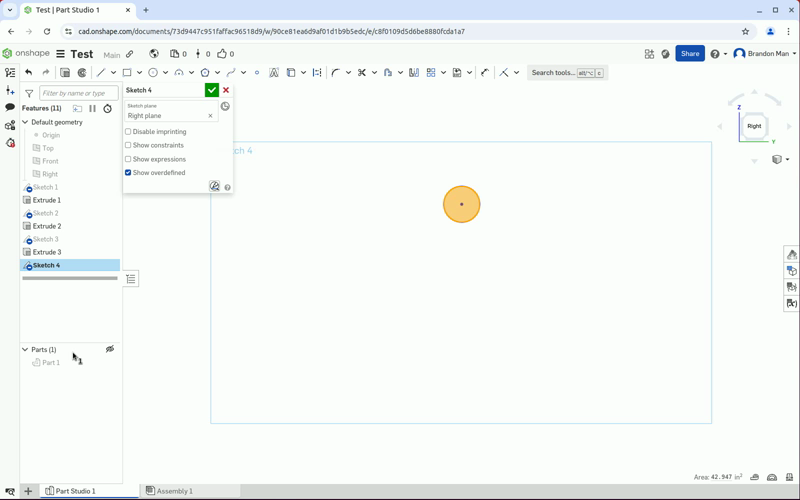
key(shift+y)
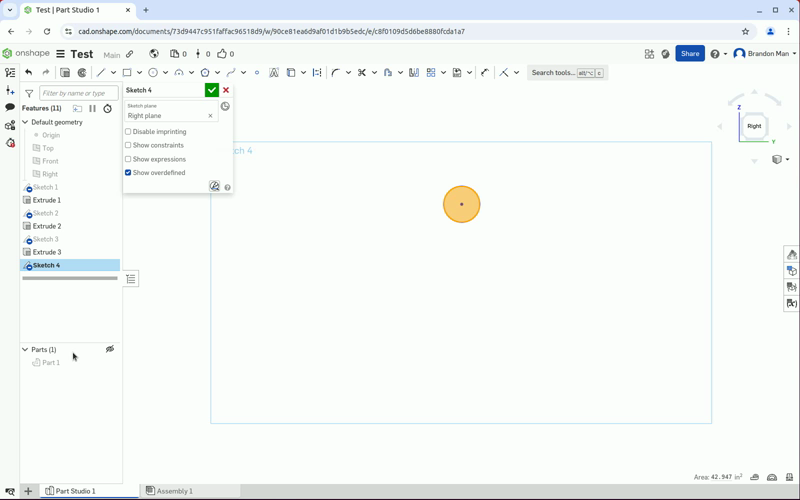
key(shift+e)
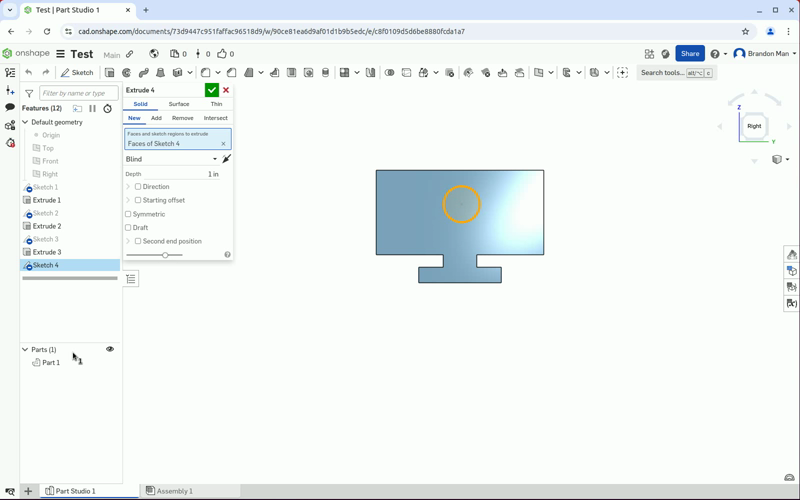
mouse_move(143, 106)
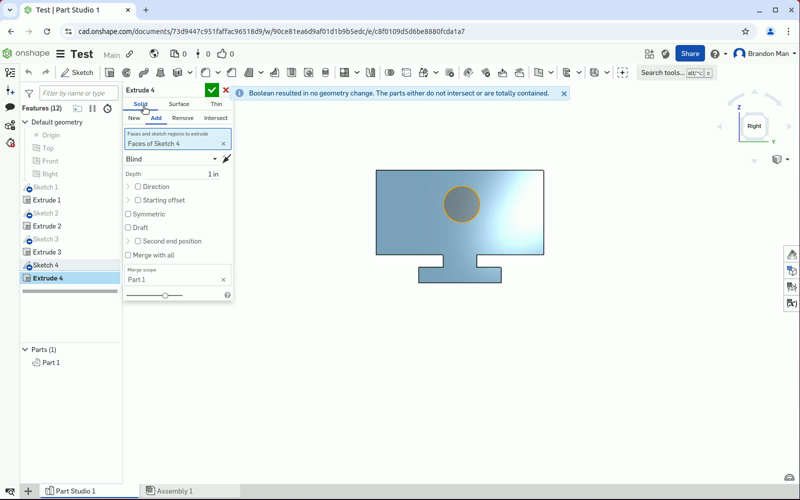
click(143, 106)
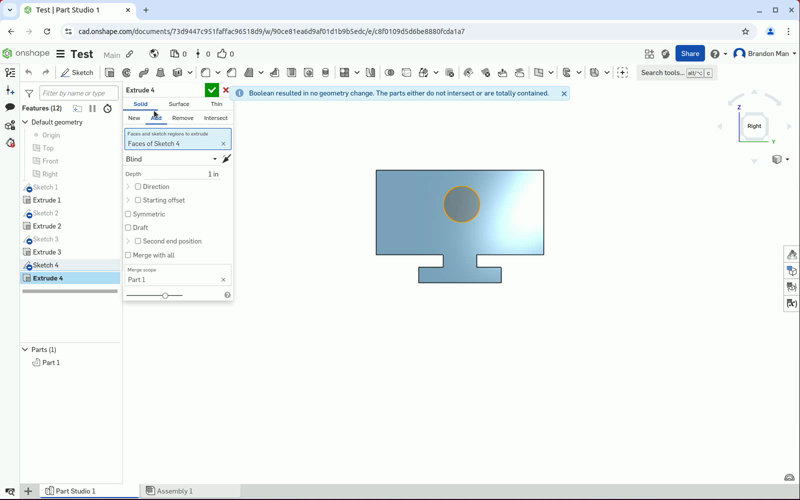
mouse_move(186, 120)
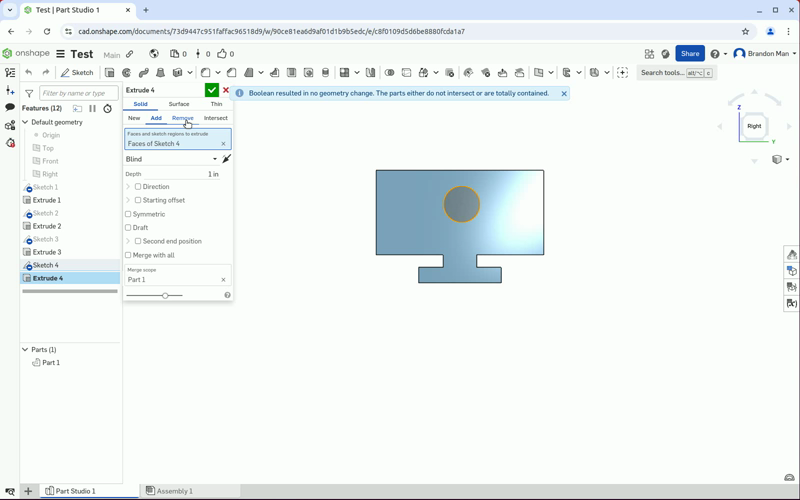
click(186, 120)
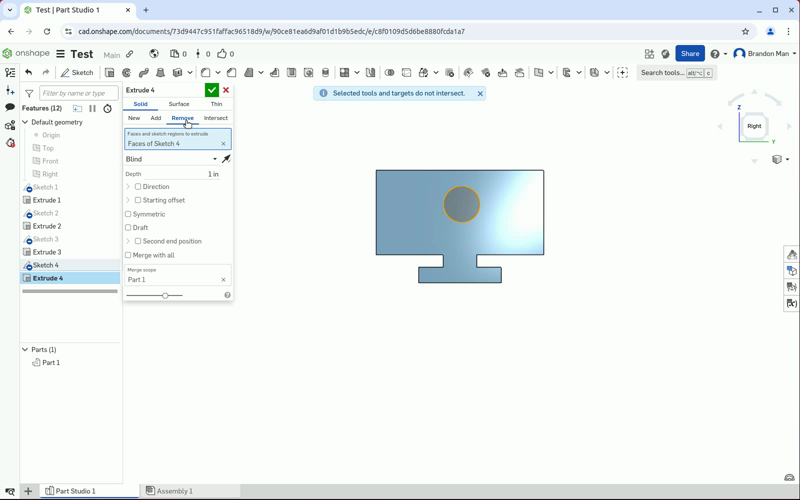
key(tab, 4)
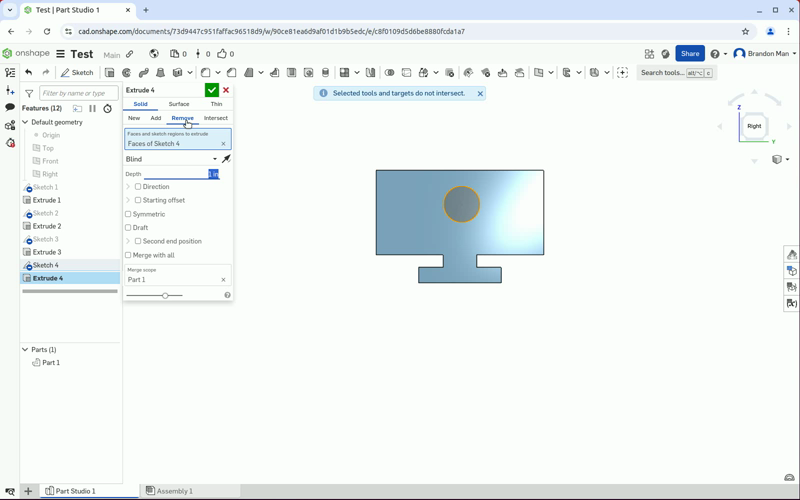
text(12.036)
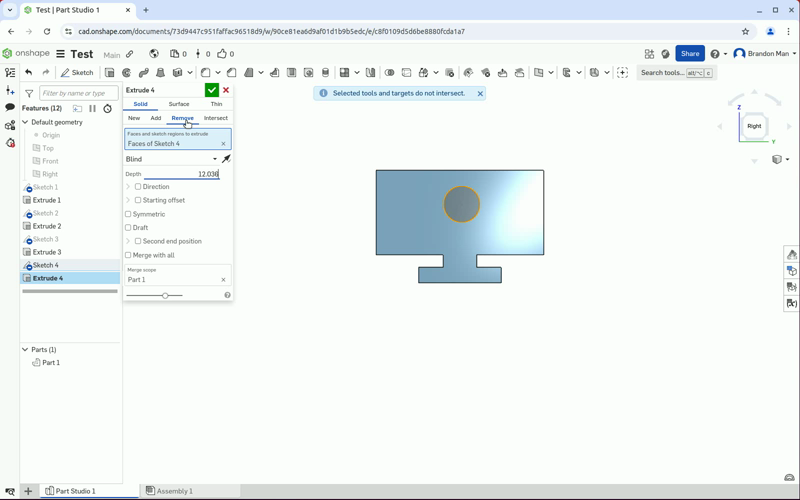
key(tab, 6)
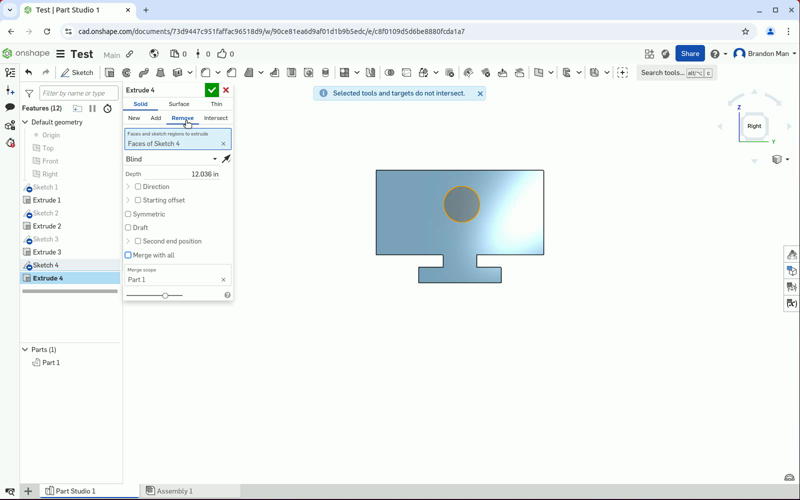
key(space)
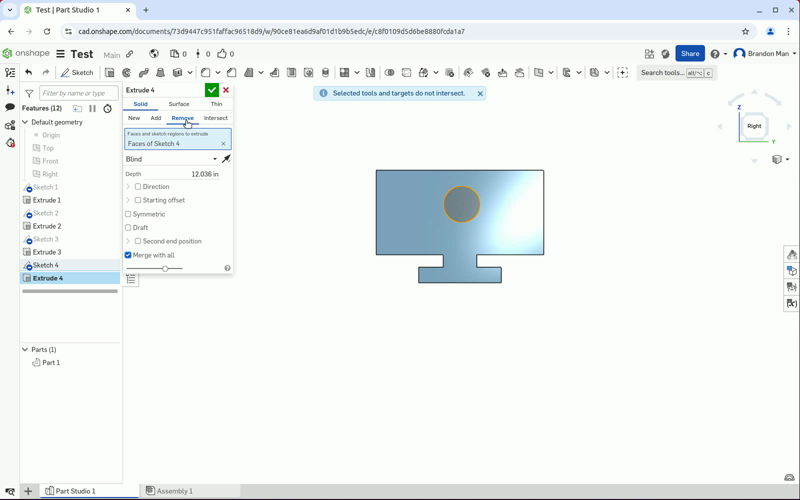
key(enter)
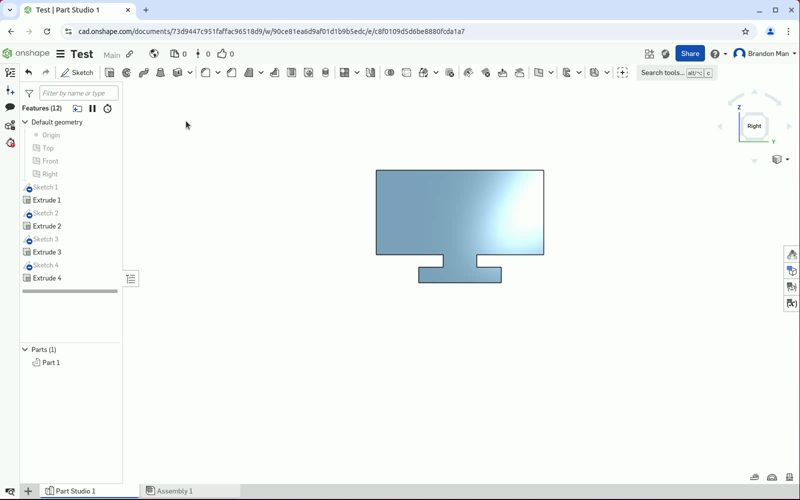
key(shift+h)
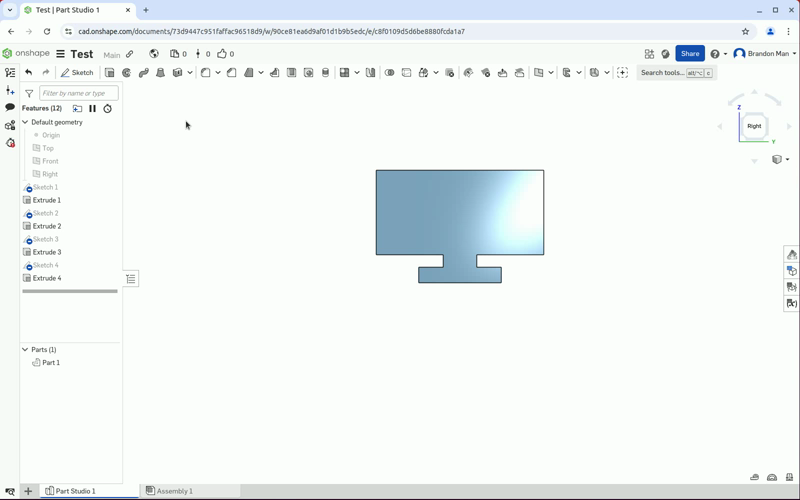
key(shift+h)
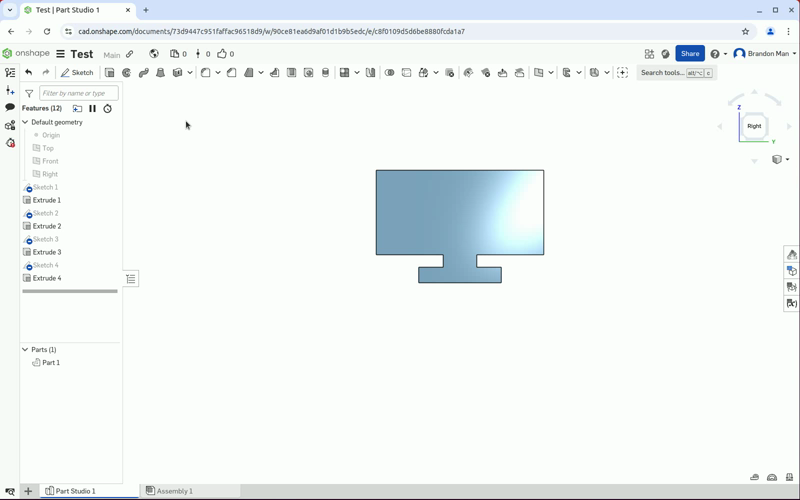
mouse_move(73, 189)
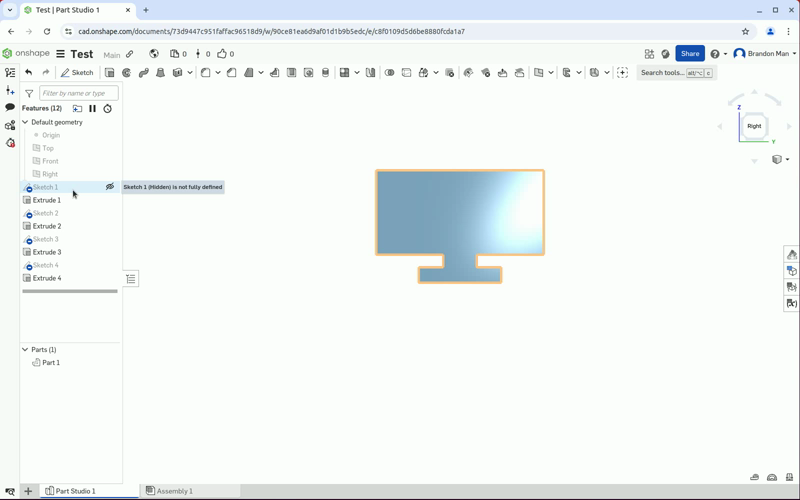
click(73, 189)
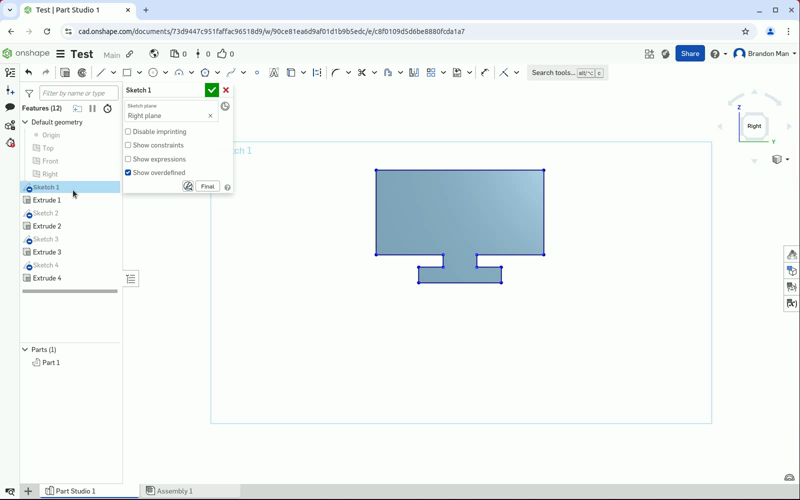
mouse_move(229, 92)
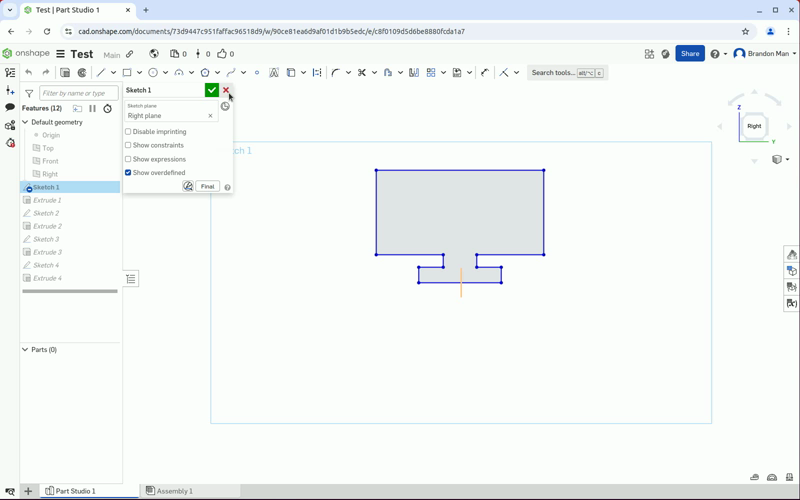
click(229, 92)
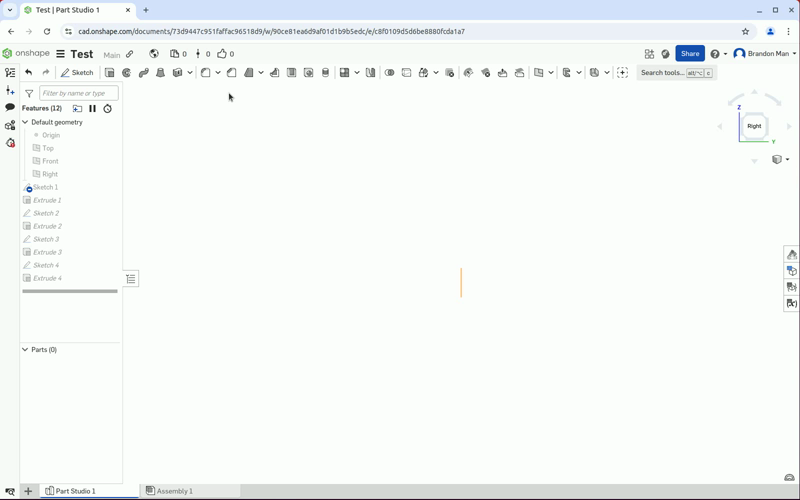
mouse_move(73, 352)
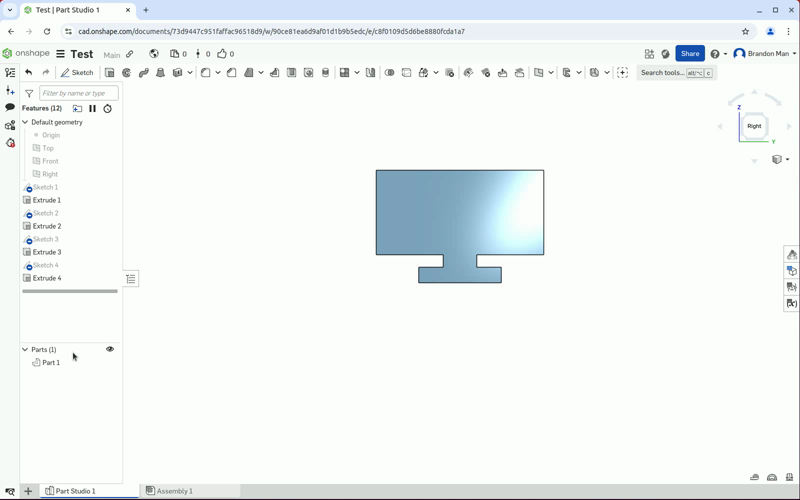
key(y)
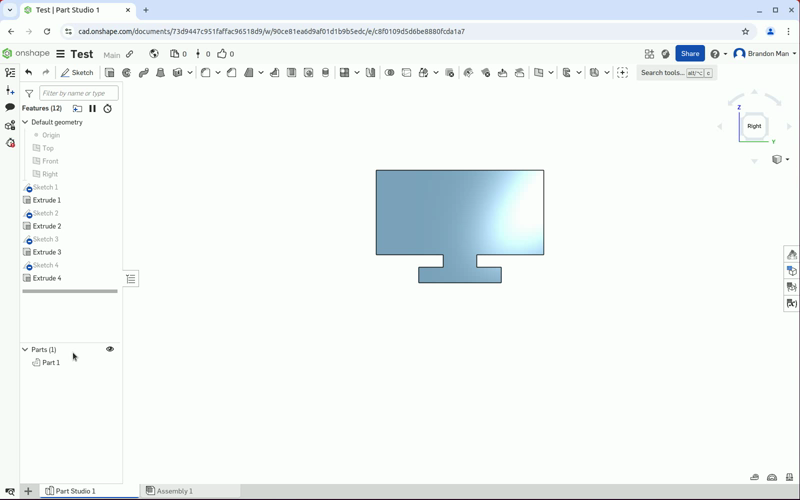
key(shift+p)
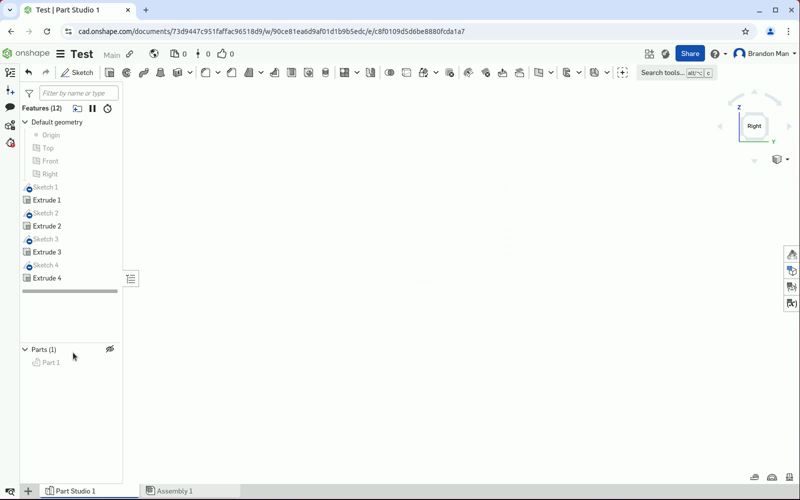
key(space)
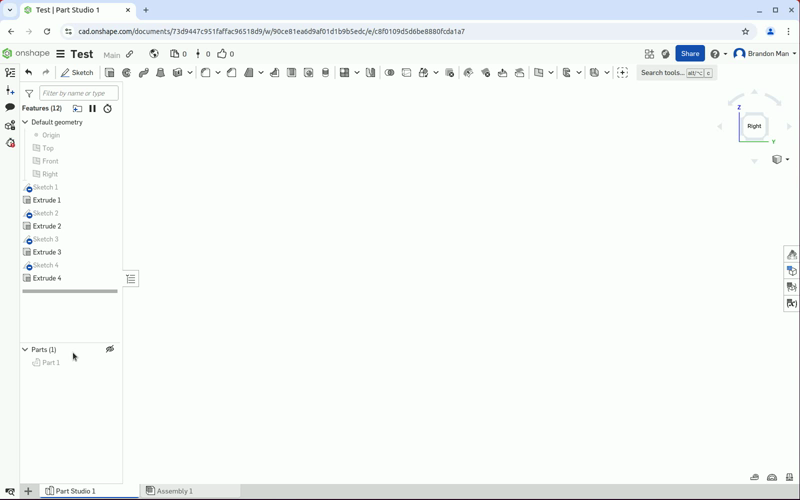
key_down(shift)
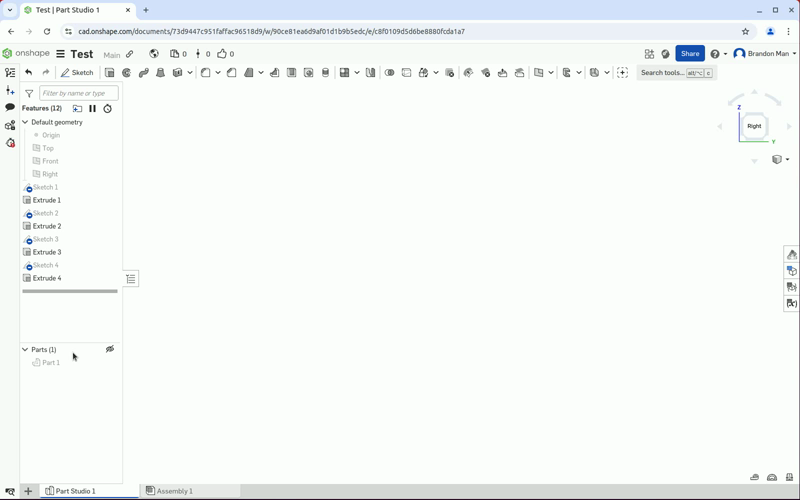
key(right)
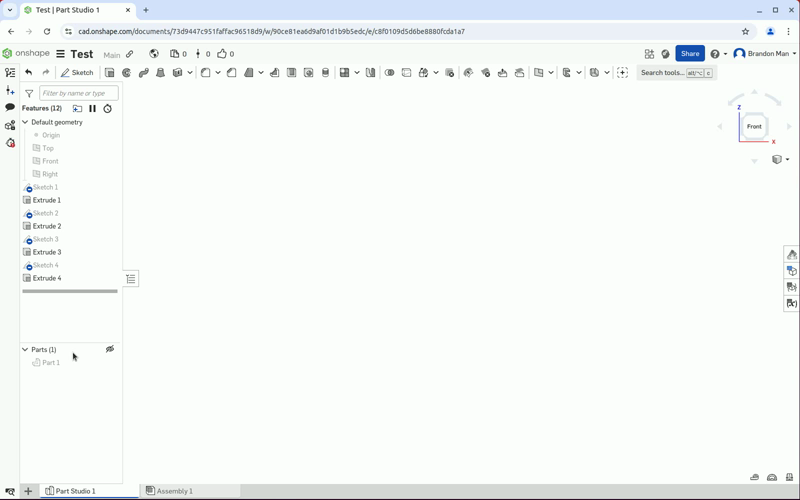
key_up(shift)
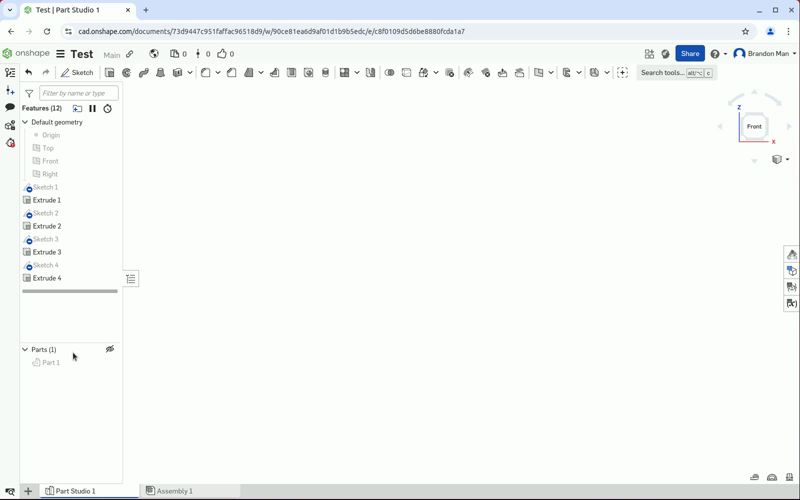
key(space)
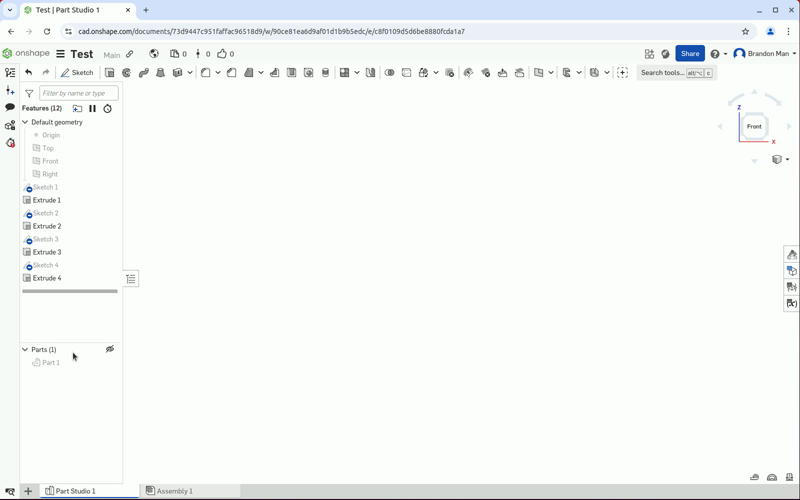
key_down(shift)
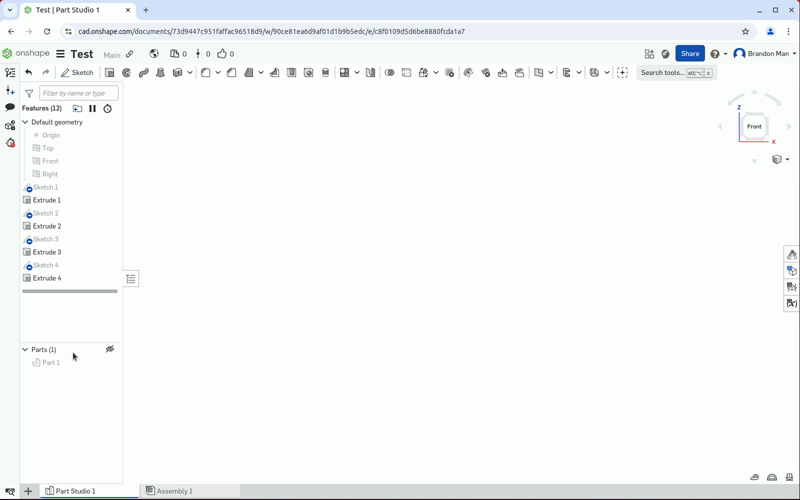
key(down)
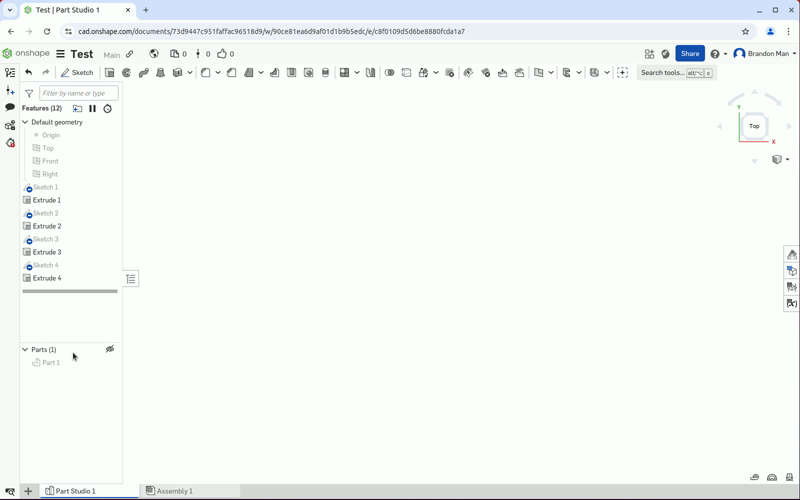
key_up(shift)
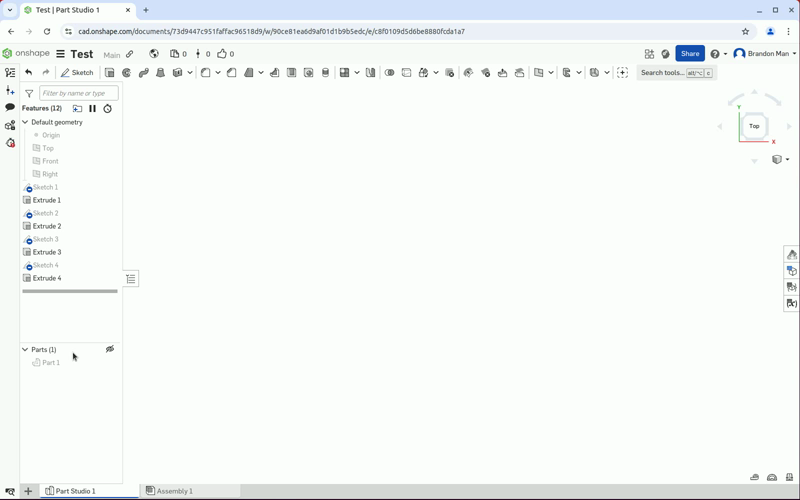
mouse_move(73, 352)
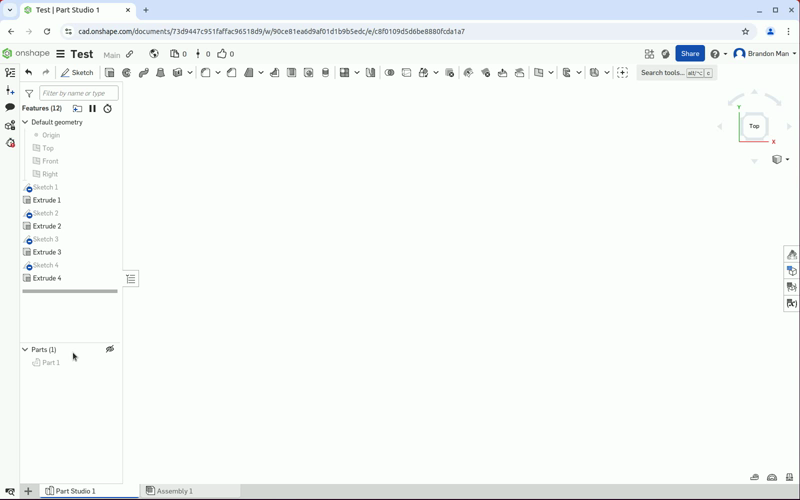
key(shift+y)
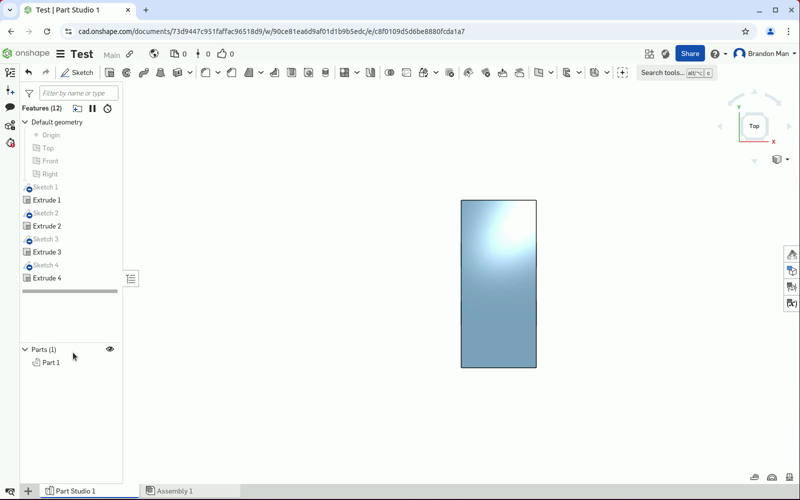
mouse_move(541, 75)
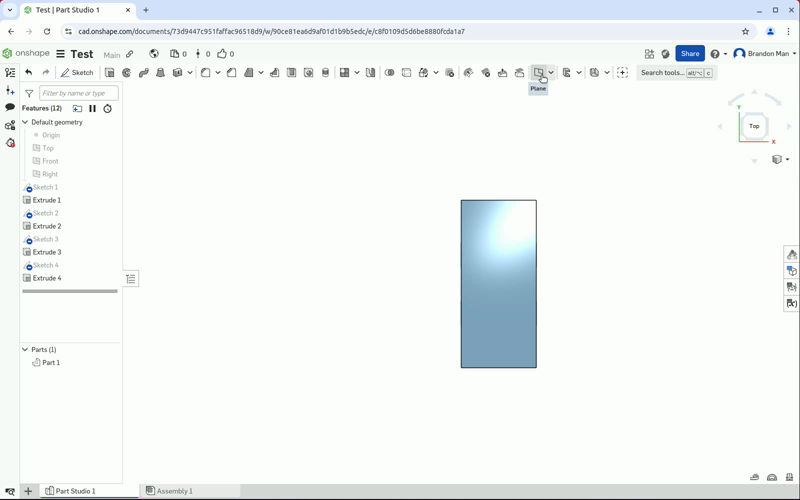
click(541, 75)
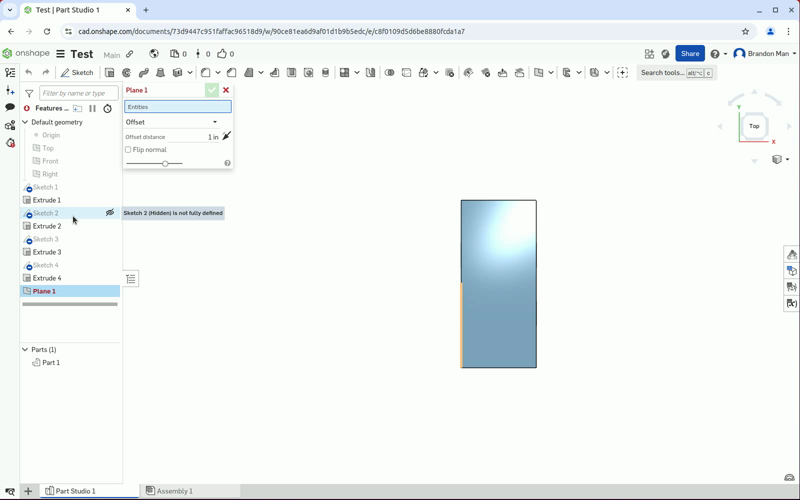
scroll(3)
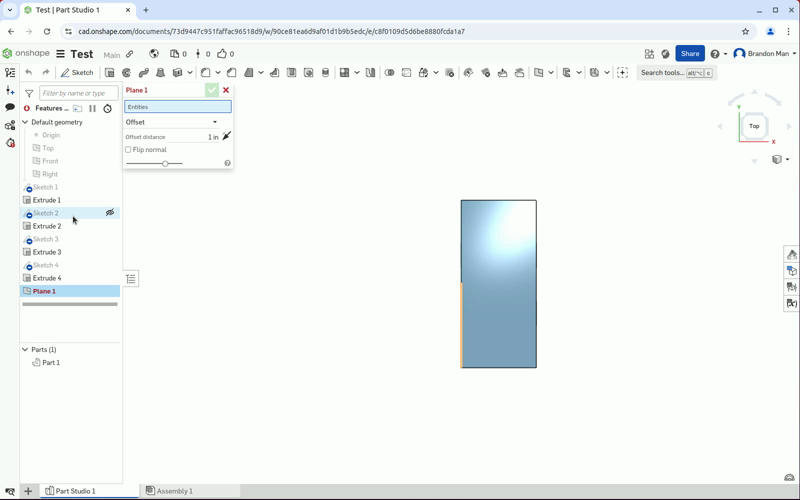
mouse_move(73, 150)
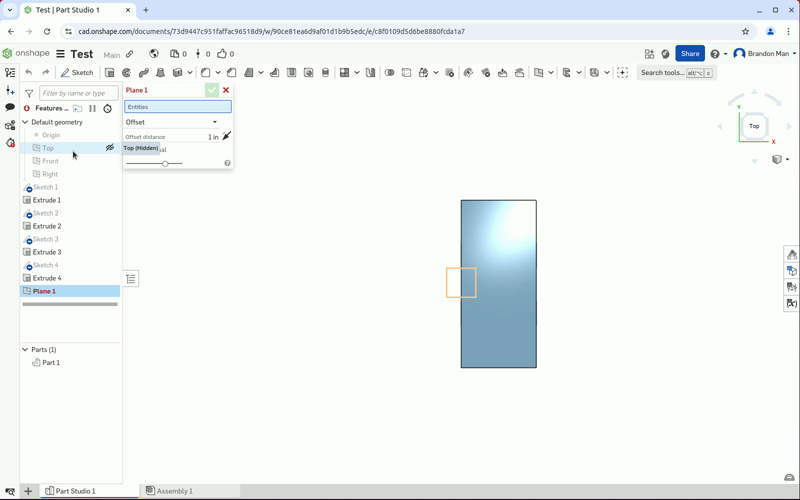
click(73, 150)
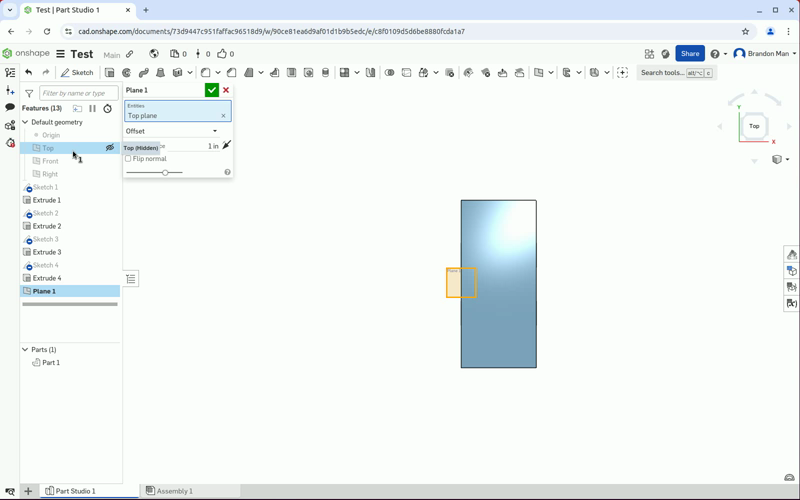
key(tab, 2)
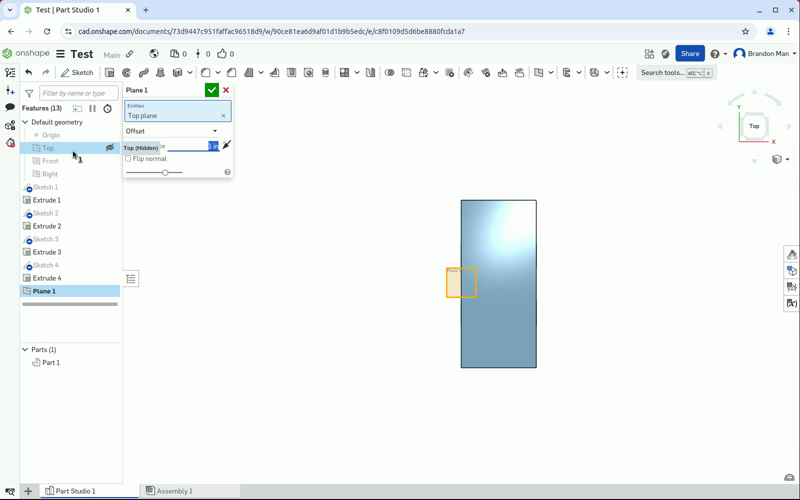
text(23.108)
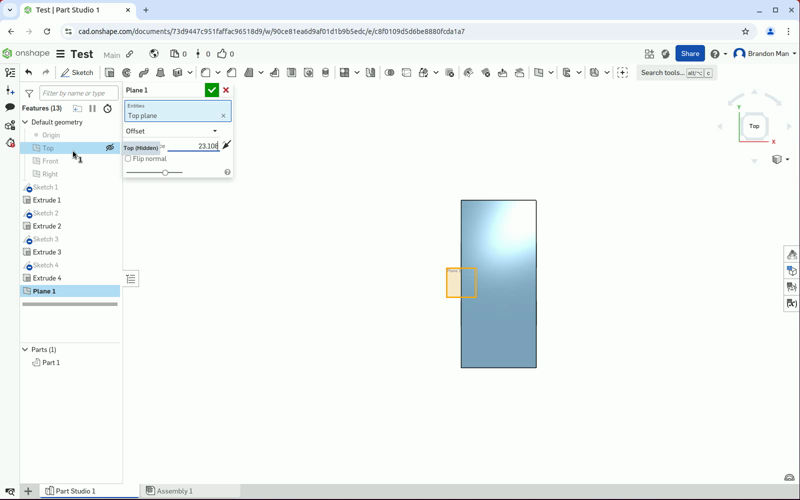
key(enter, 2)
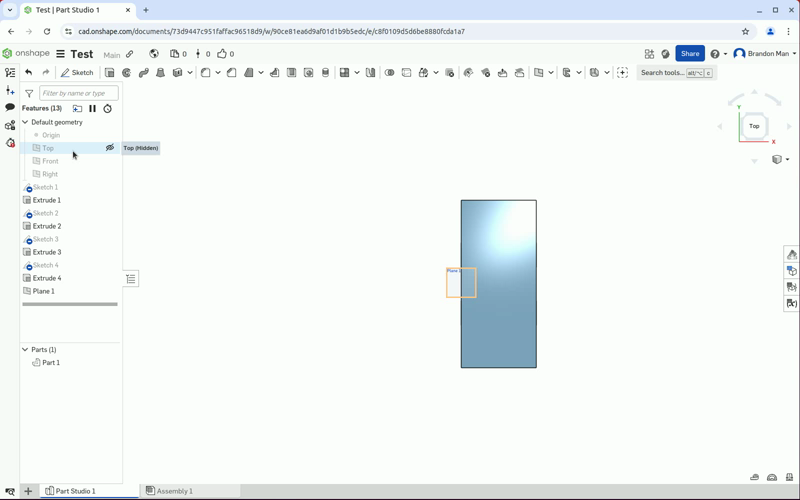
key(shift+s)
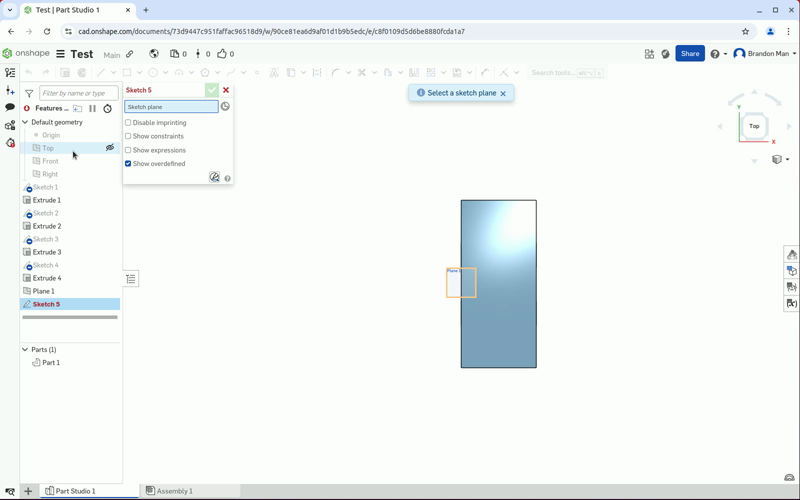
mouse_move(73, 293)
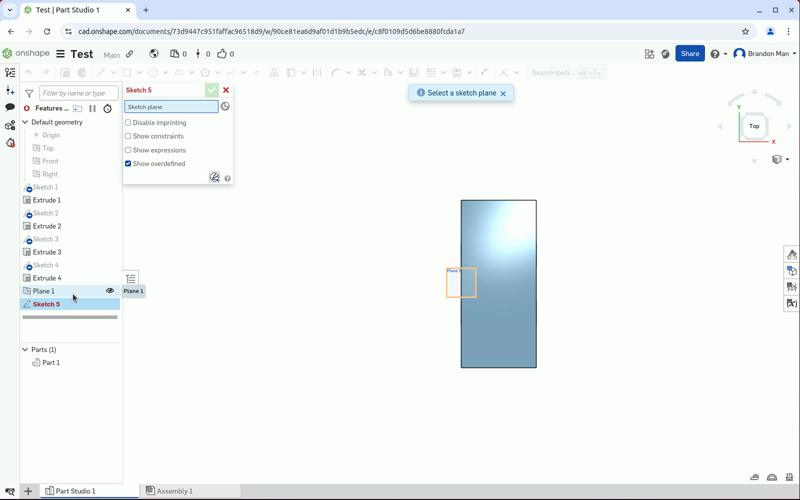
click(73, 293)
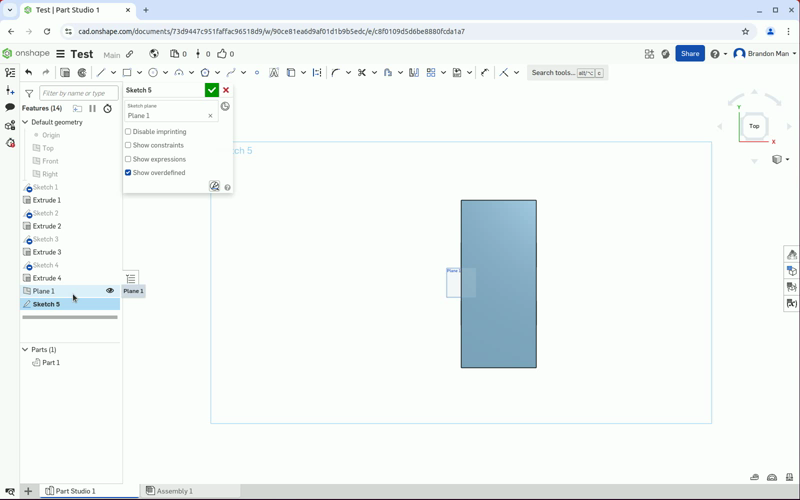
mouse_move(73, 352)
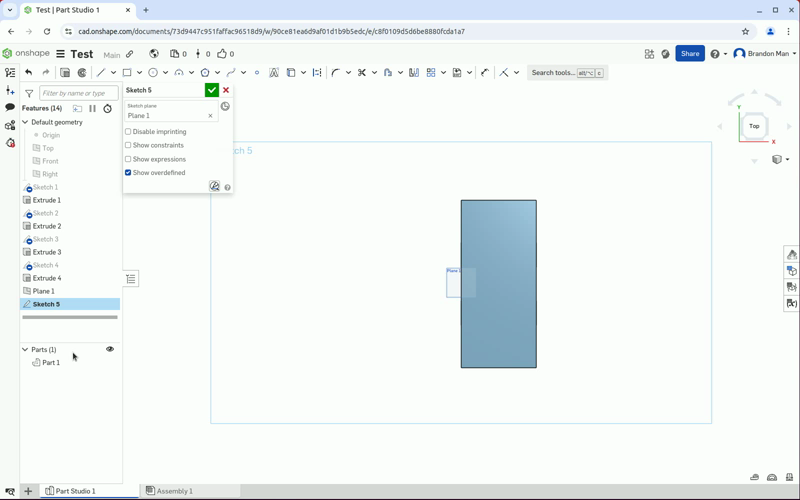
key(y)
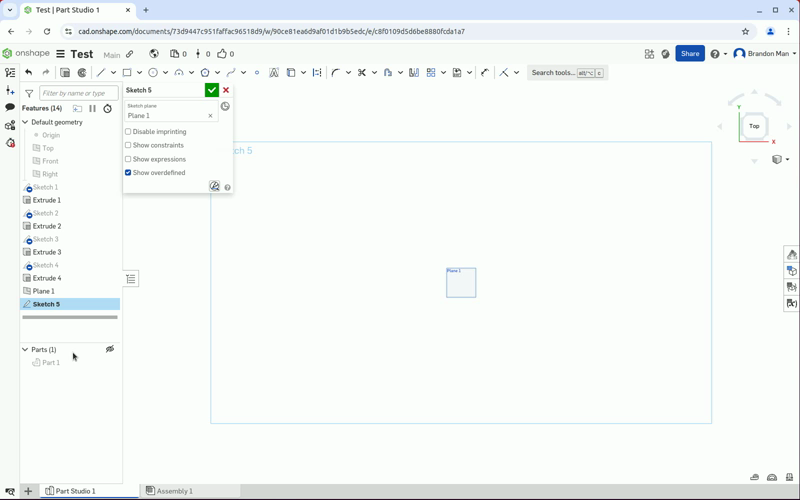
key(c)
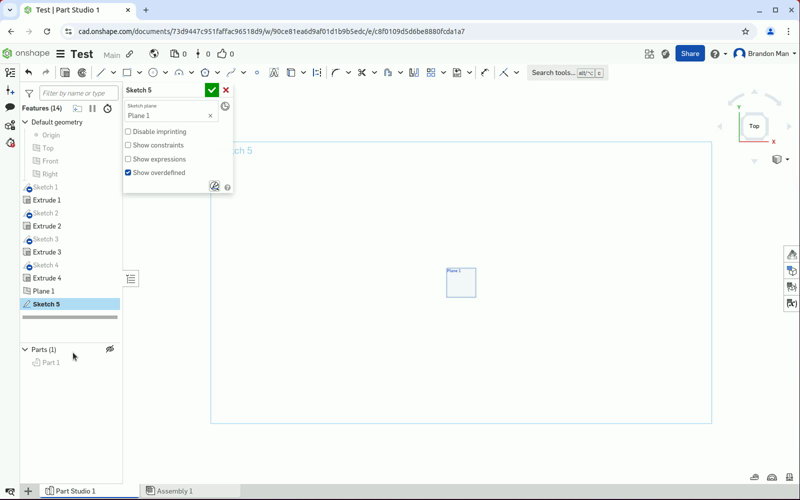
key_down(shift)
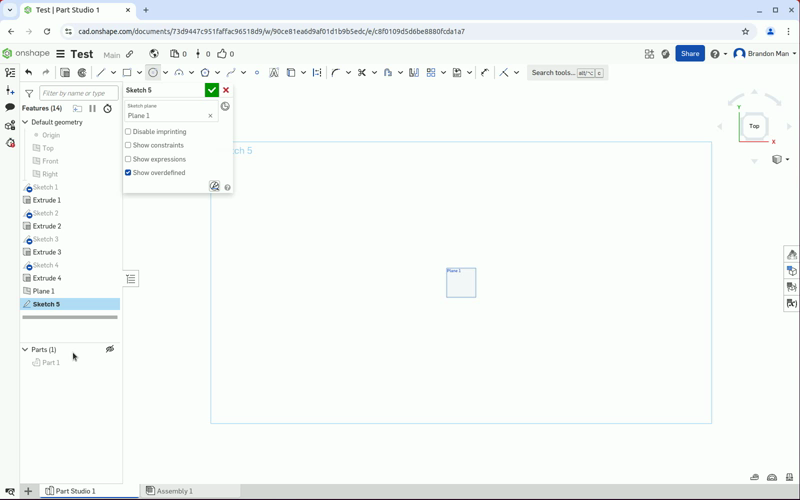
mouse_move(489, 282)
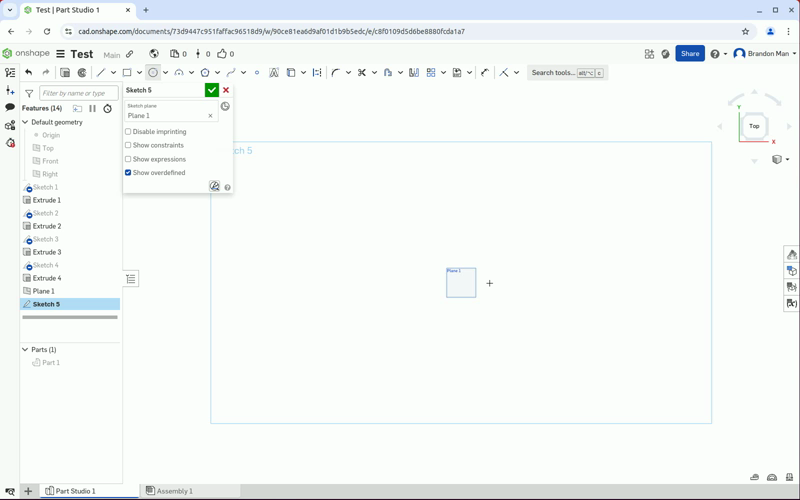
click(489, 282)
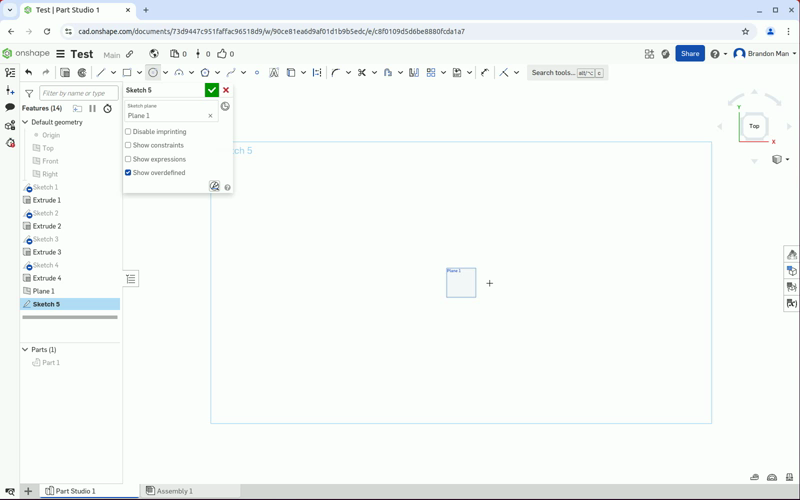
key_up(shift)
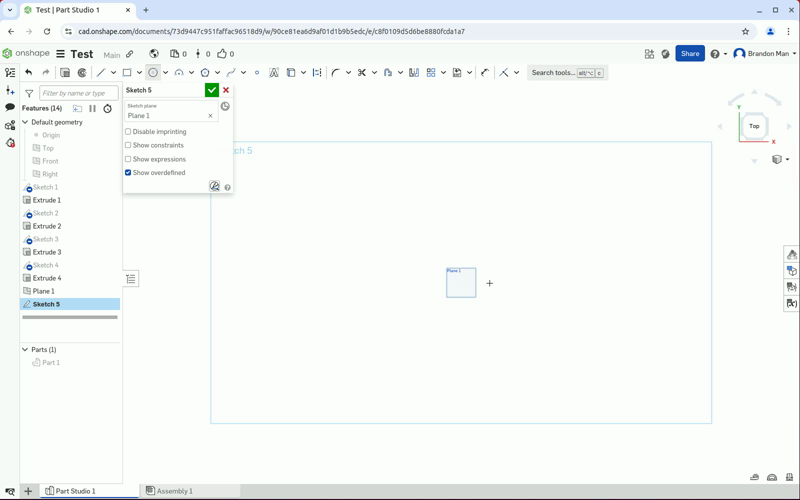
mouse_move(496, 282)
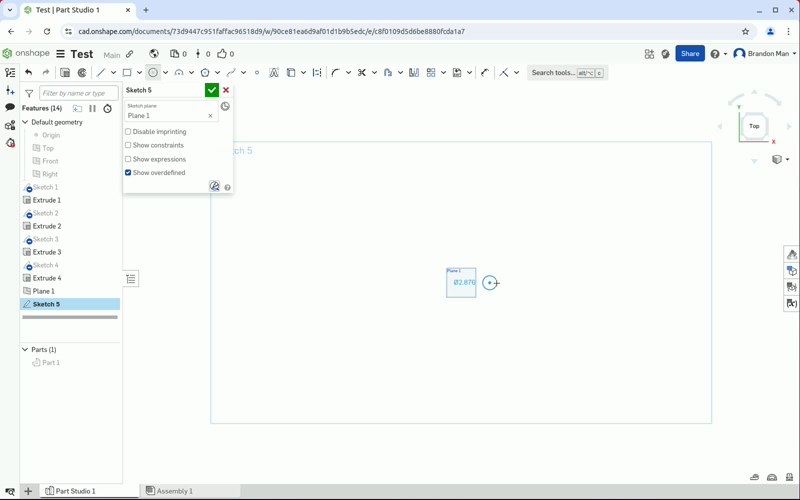
click(496, 282)
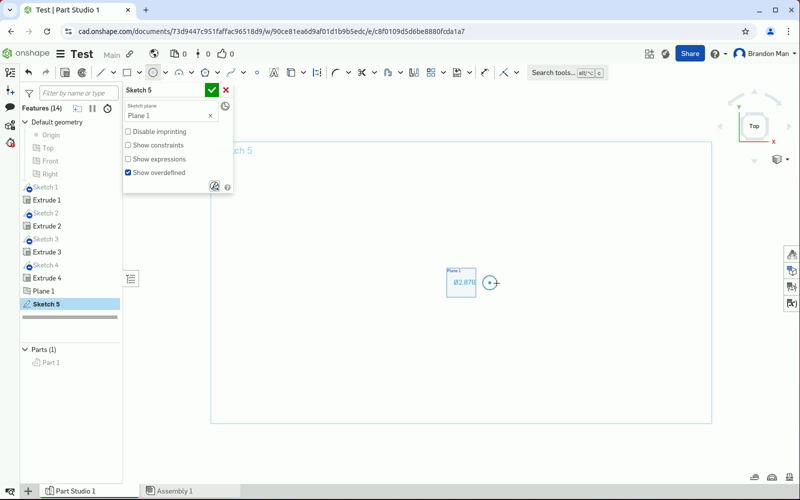
key(esc)
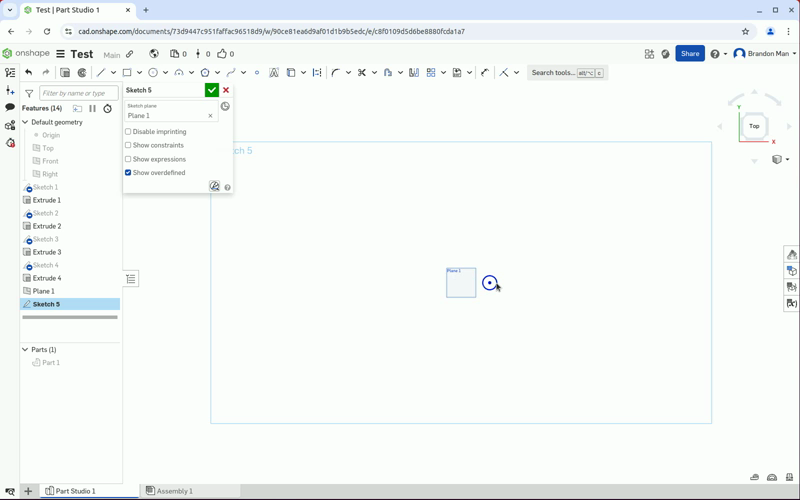
mouse_move(488, 282)
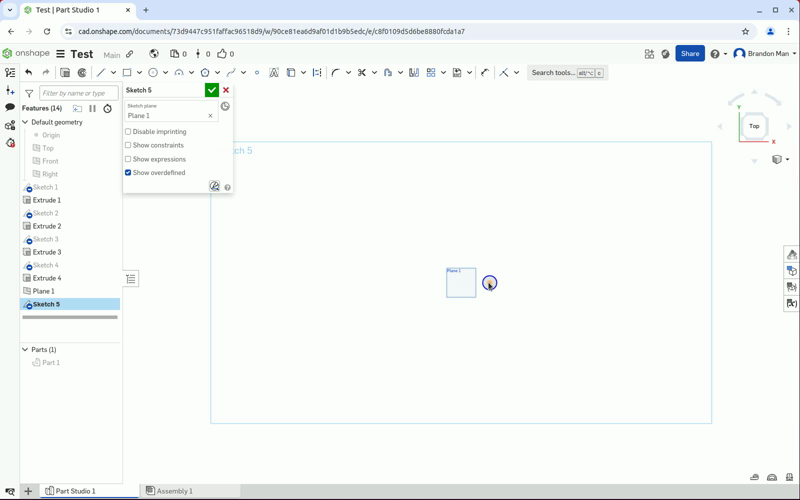
scroll(6)
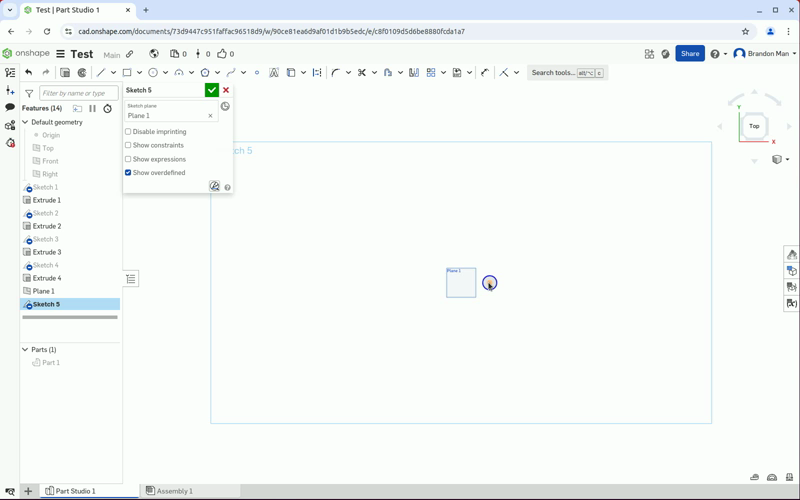
scroll(6)
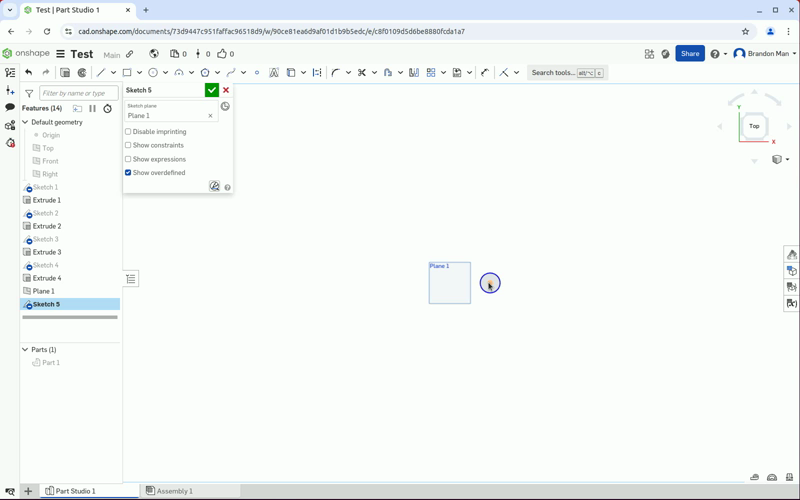
scroll(6)
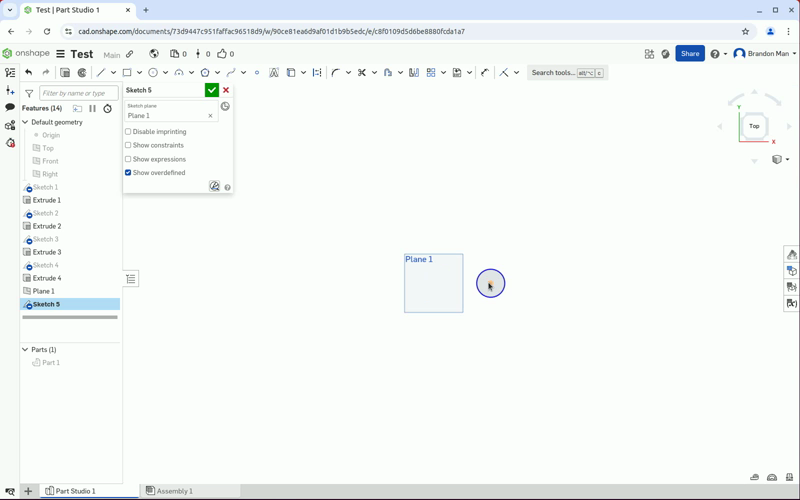
scroll(6)
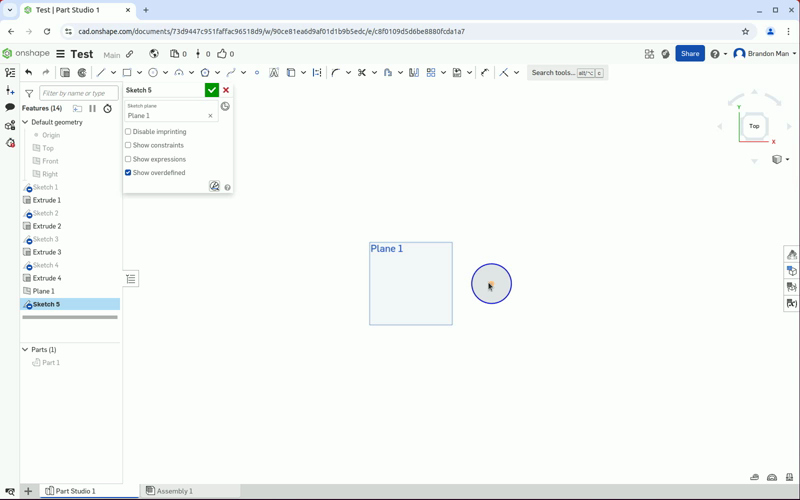
scroll(6)
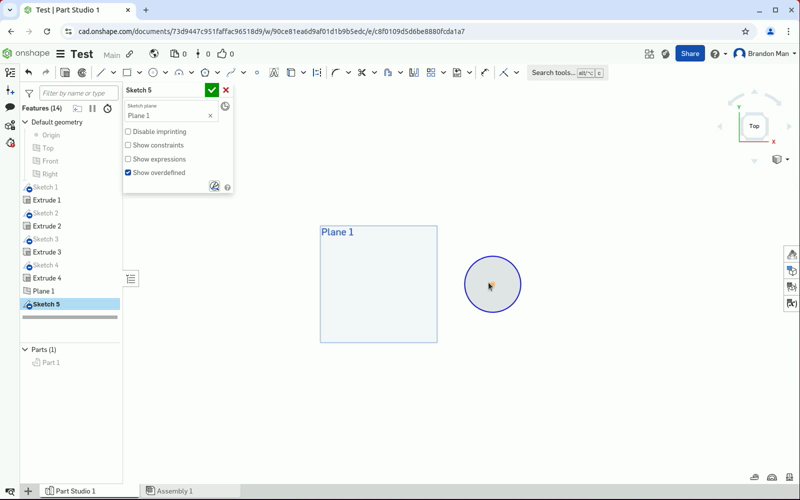
scroll(6)
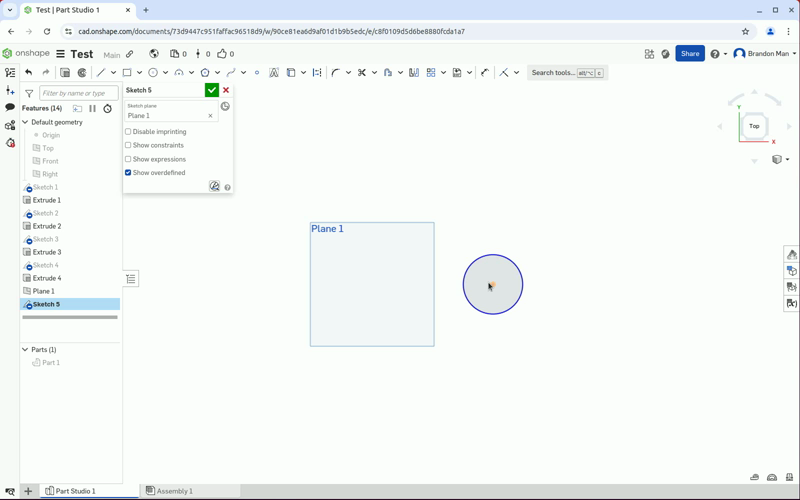
scroll(6)
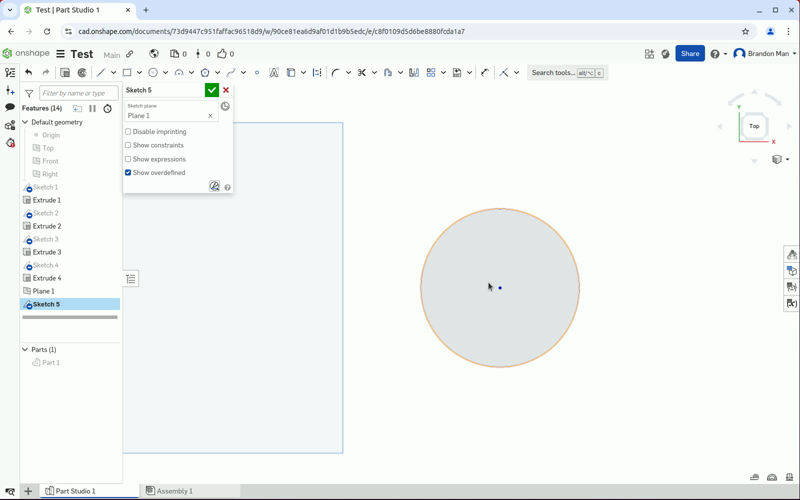
click(488, 282)
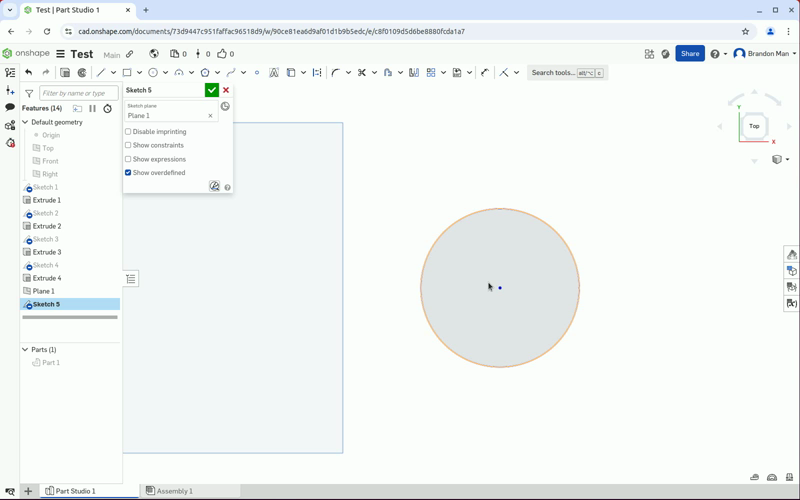
scroll(-6)
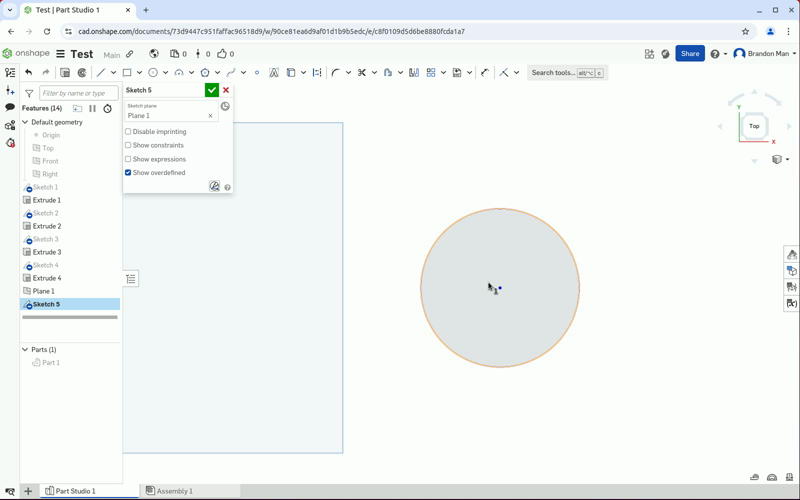
scroll(-6)
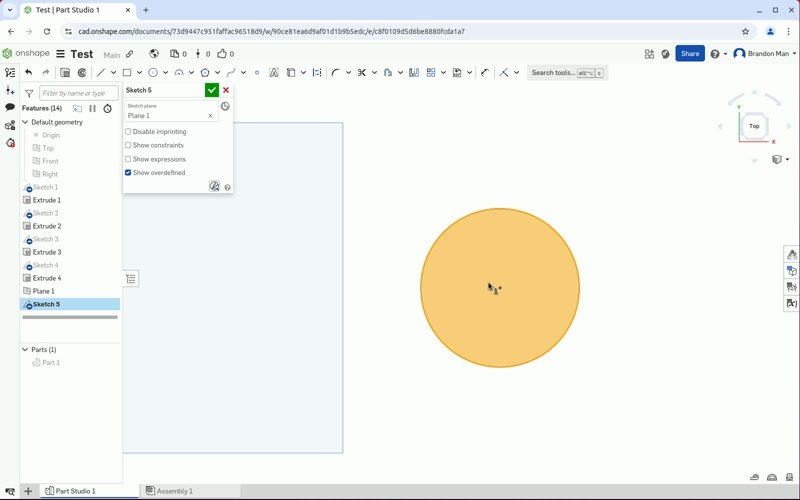
scroll(-6)
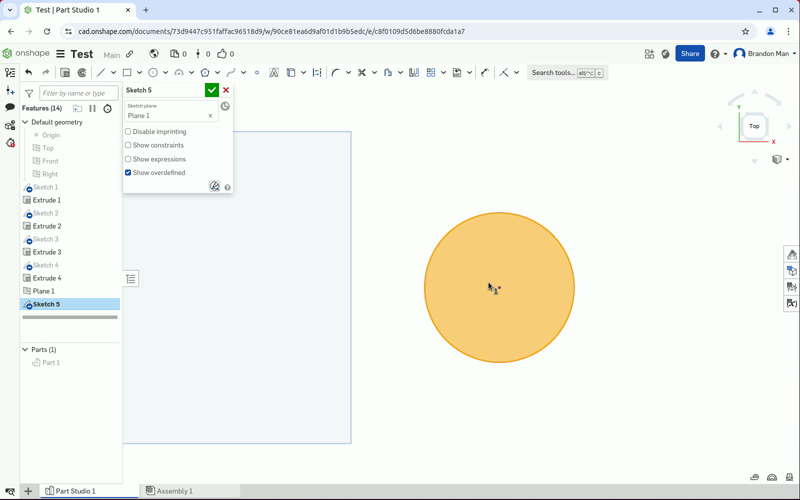
scroll(-6)
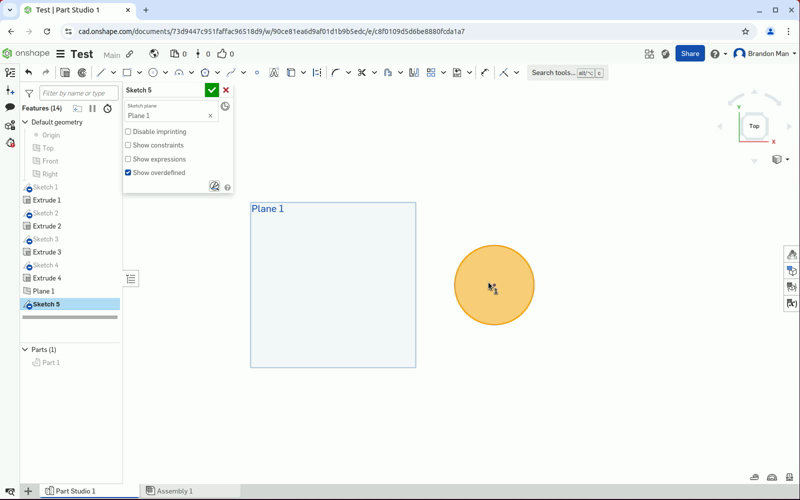
scroll(-6)
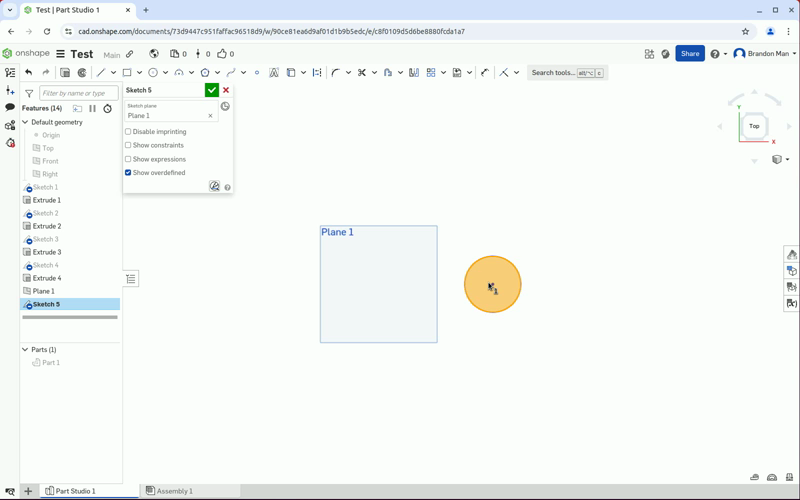
scroll(-6)
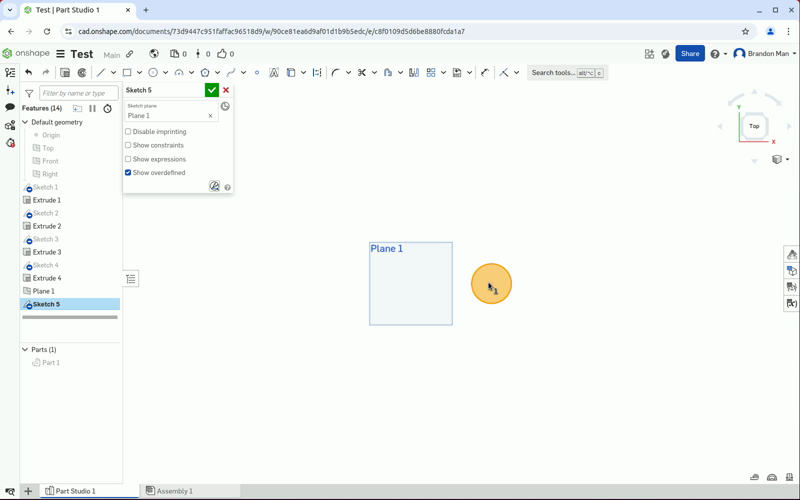
scroll(-6)
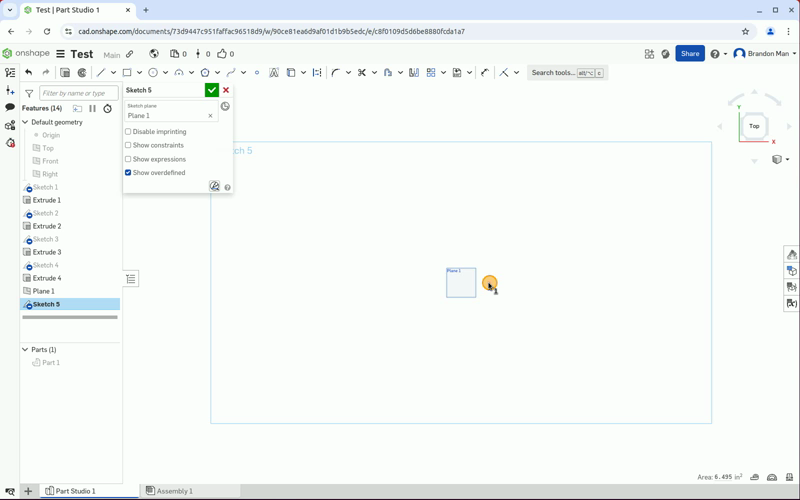
mouse_move(73, 352)
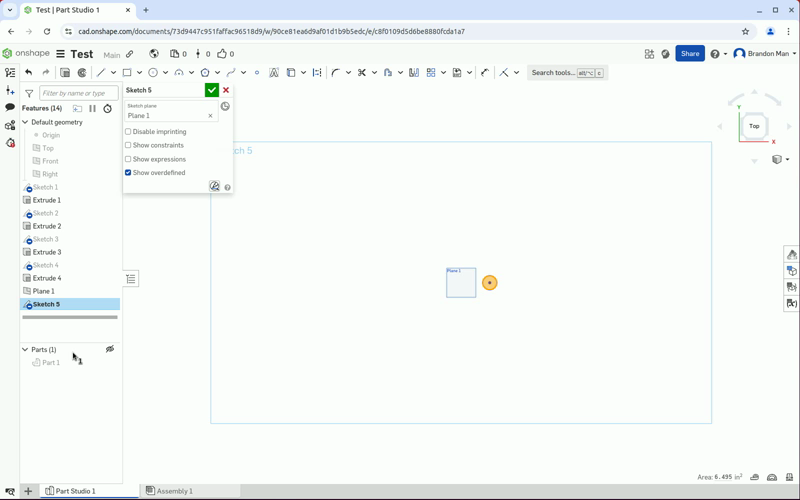
key(shift+y)
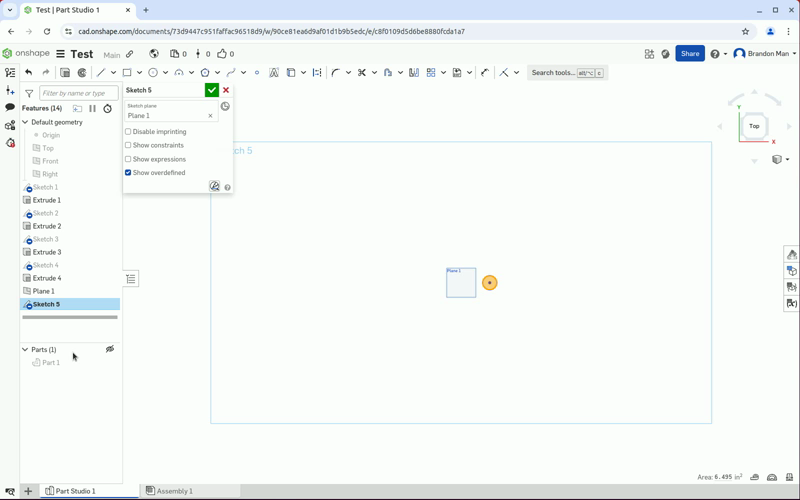
key(shift+e)
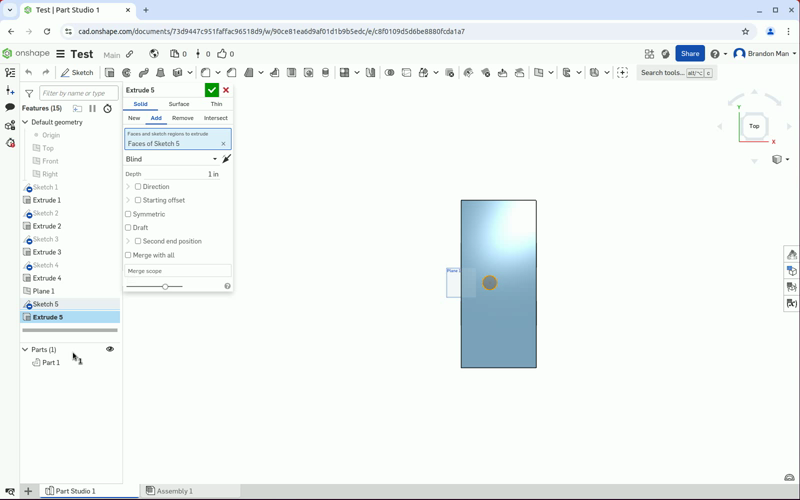
mouse_move(143, 106)
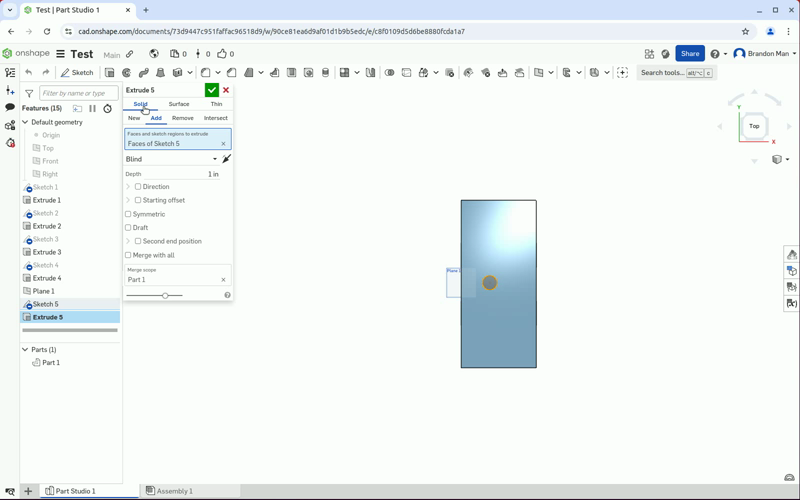
click(143, 106)
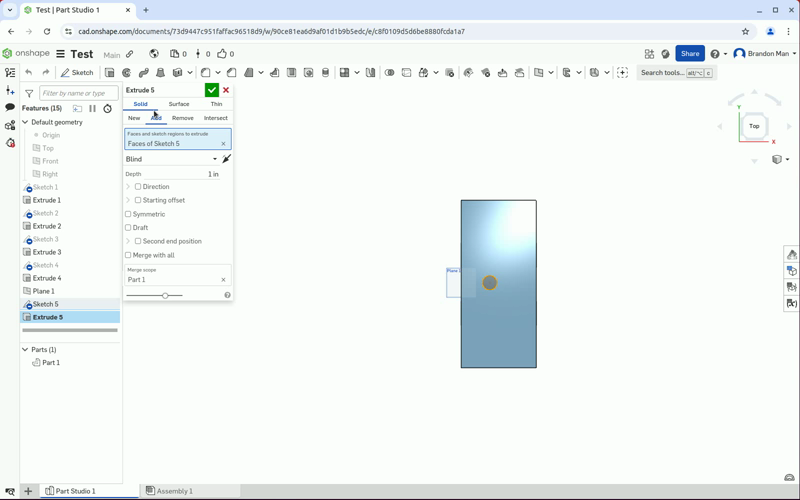
mouse_move(186, 120)
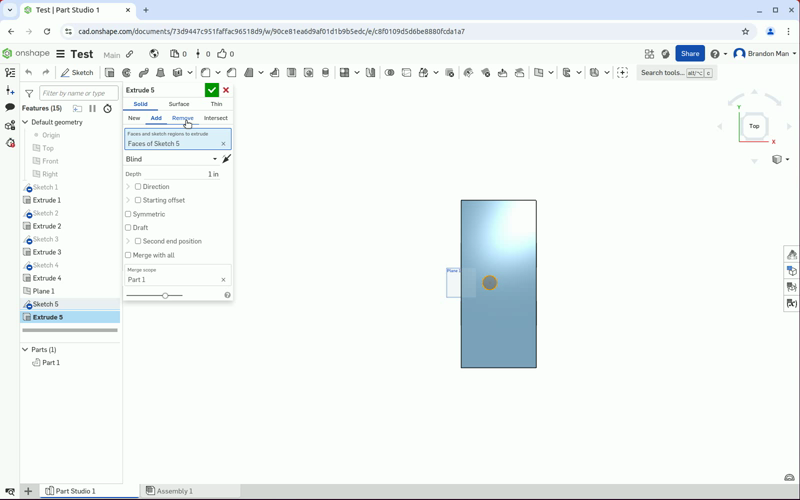
click(186, 120)
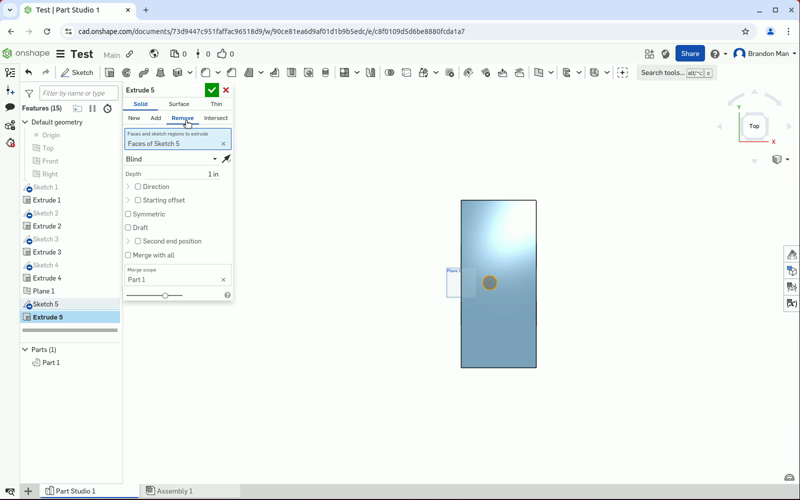
key(tab, 4)
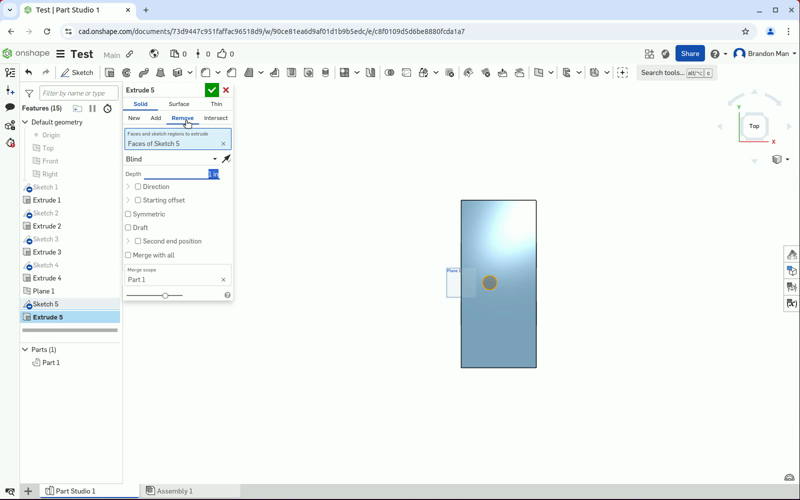
text(4.092)
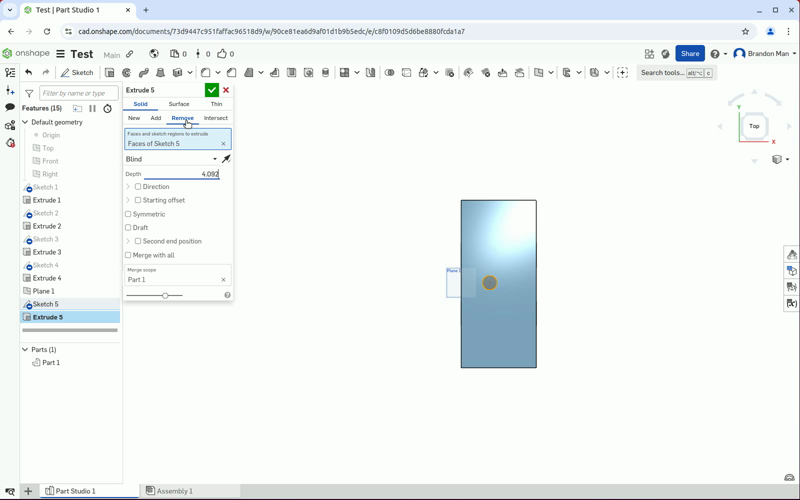
key(tab, 6)
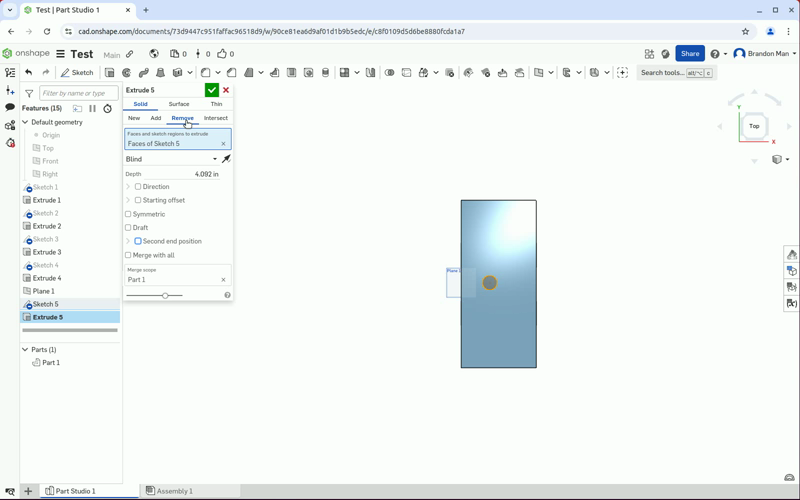
key(space)
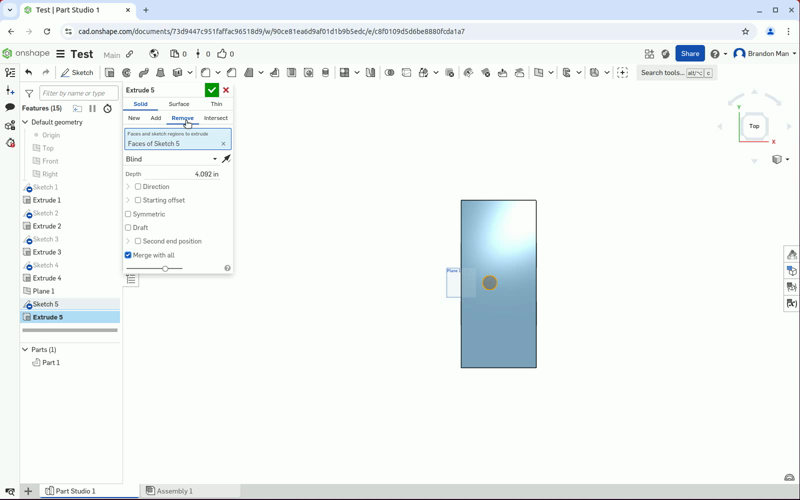
key(enter)
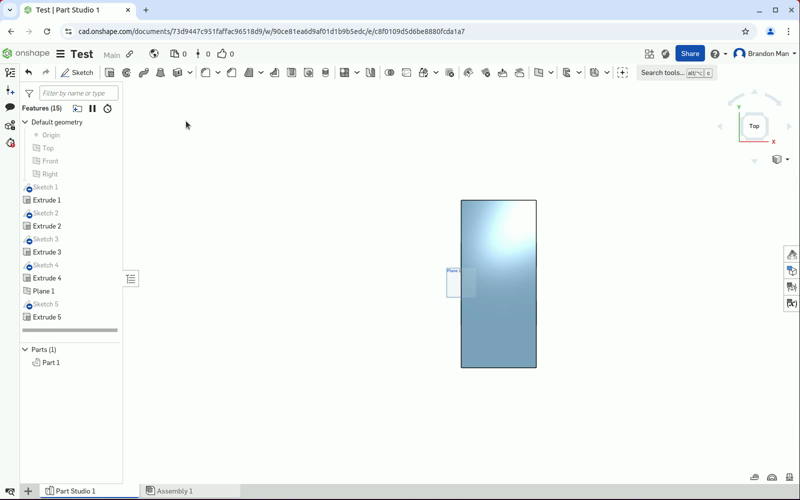
key(shift+h)
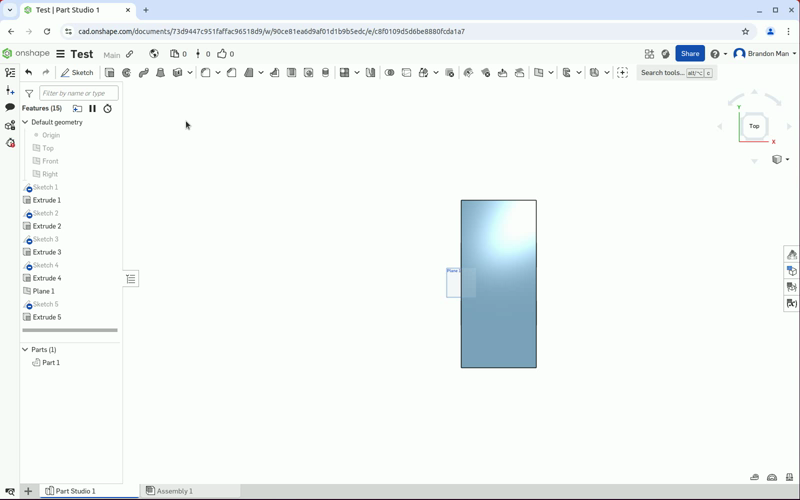
key(shift+h)
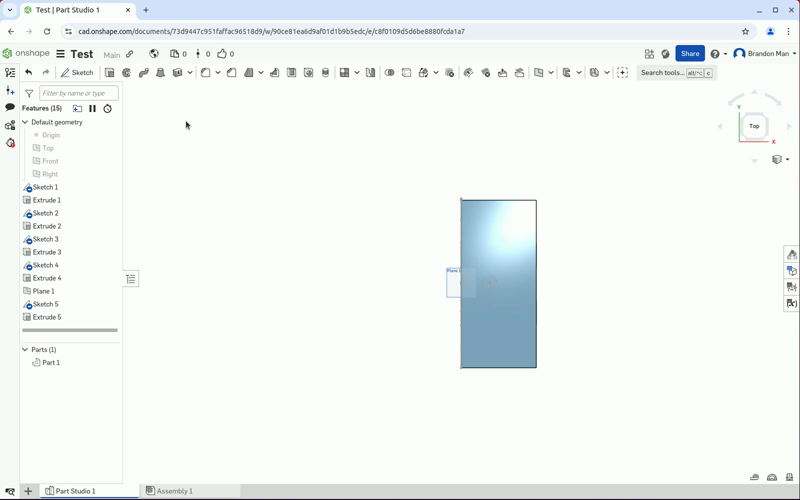
key(shift+7)
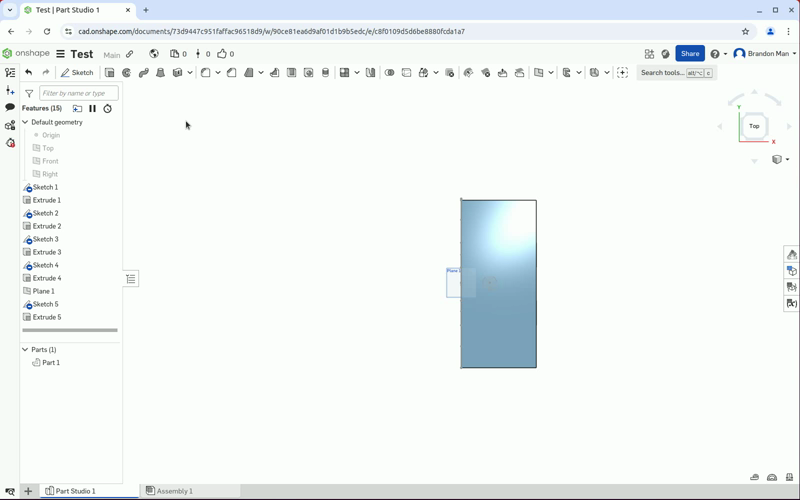
key(up, 3)
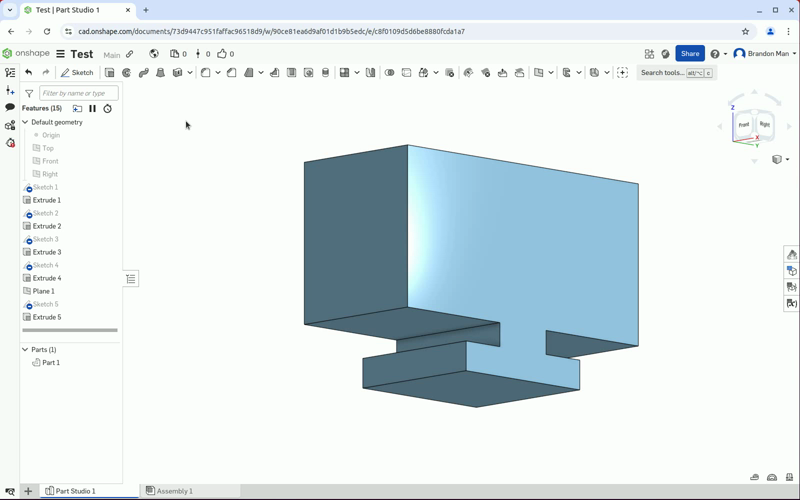
key(left, 3)
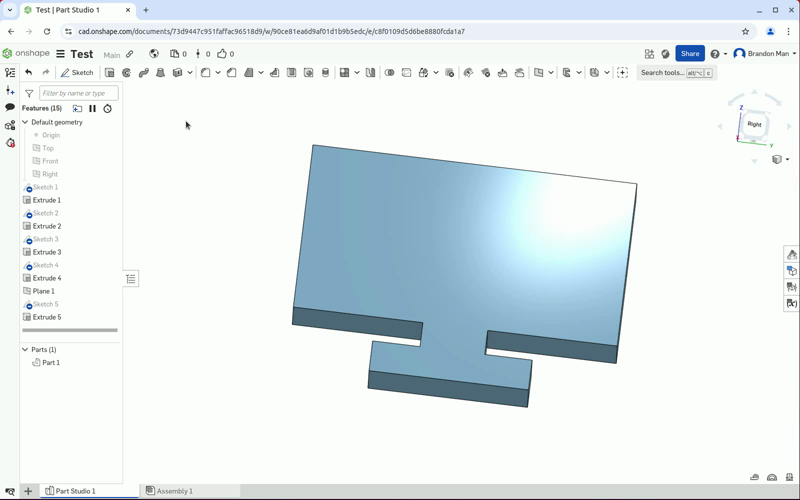
key(right, 3)
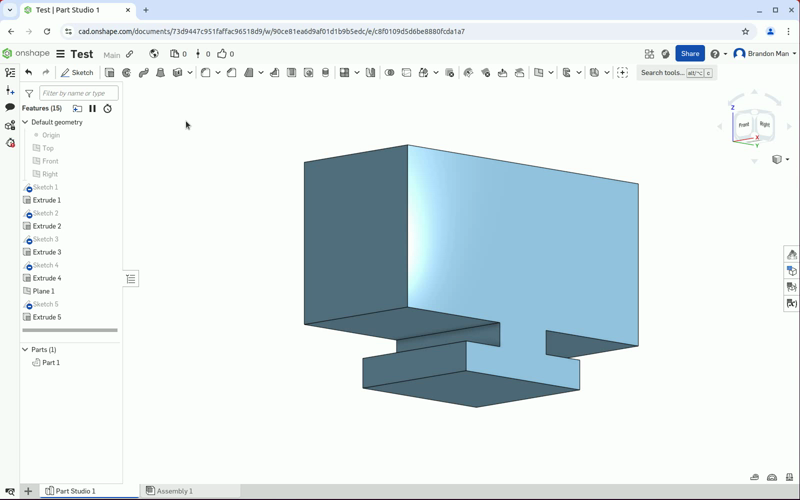
key(down, 3)
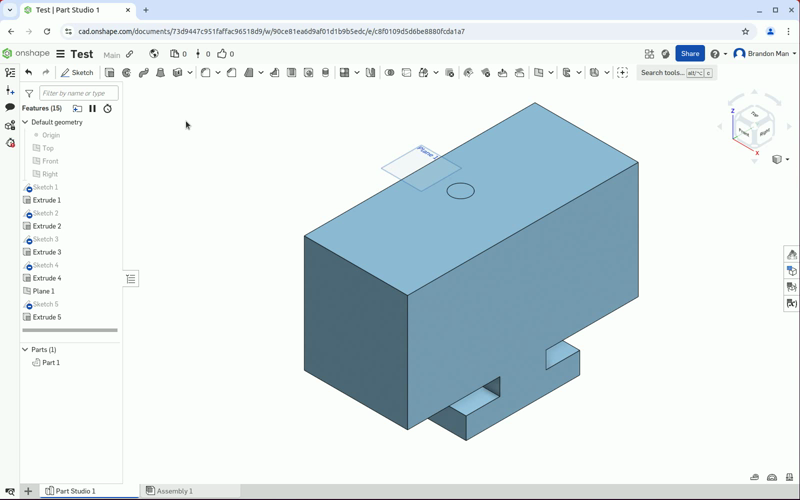
mouse_move(73, 189)
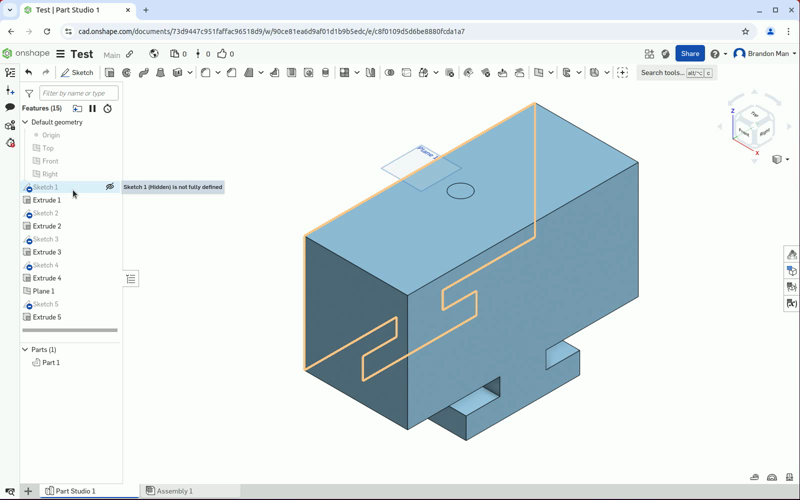
click(73, 189)